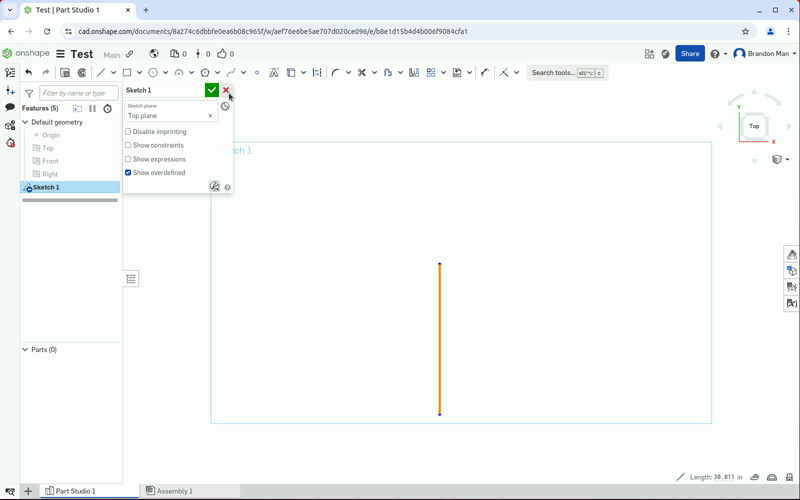
key(shift+h)
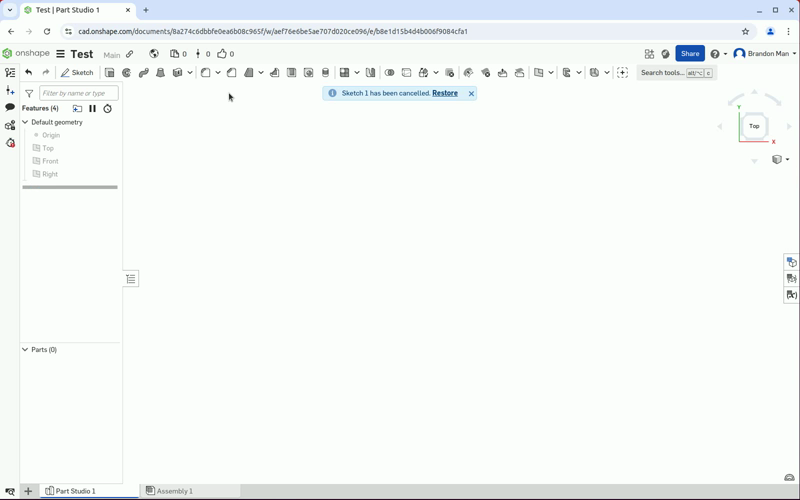
mouse_move(73, 352)
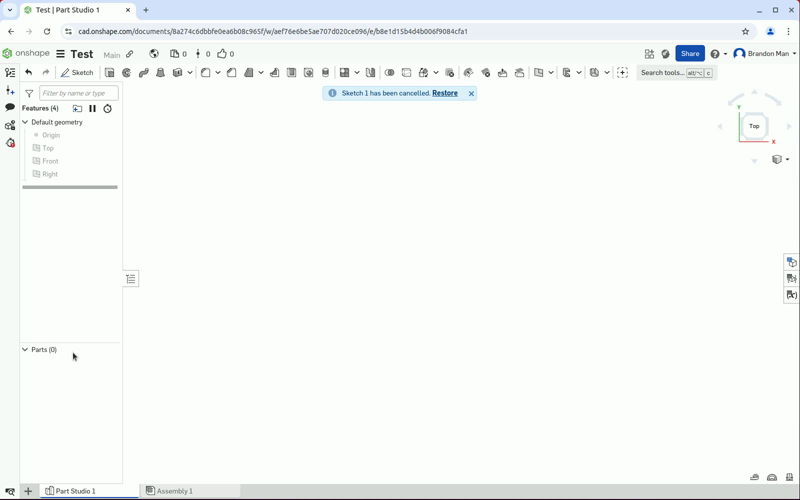
key(y)
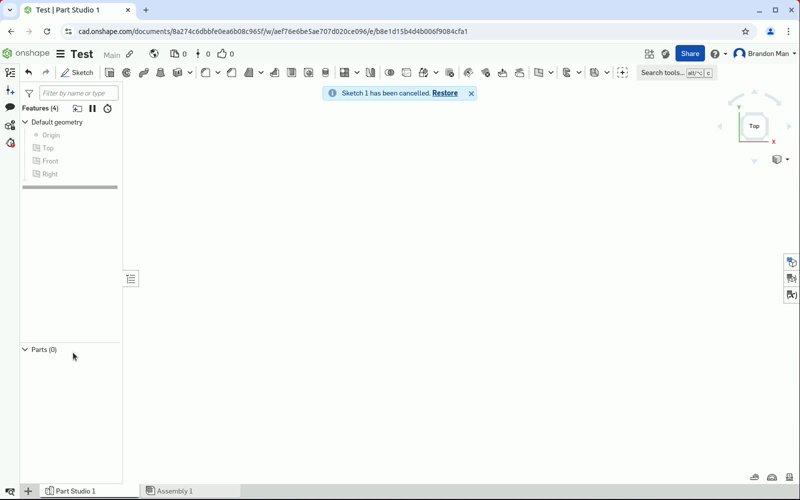
key(shift+p)
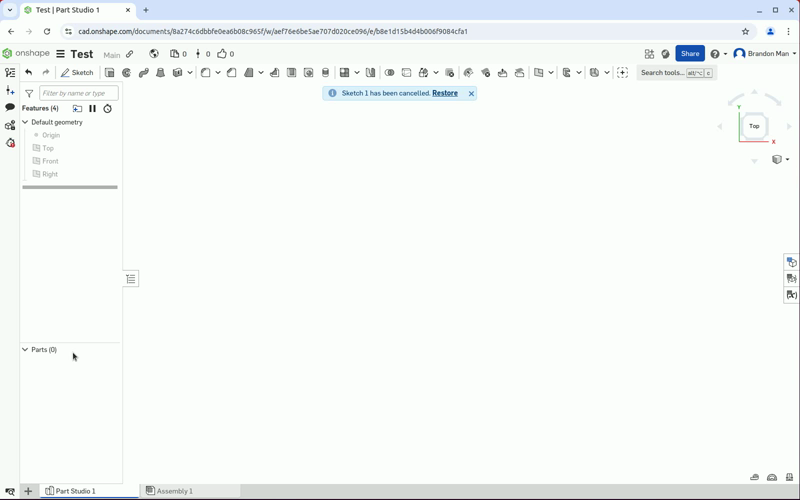
key(space)
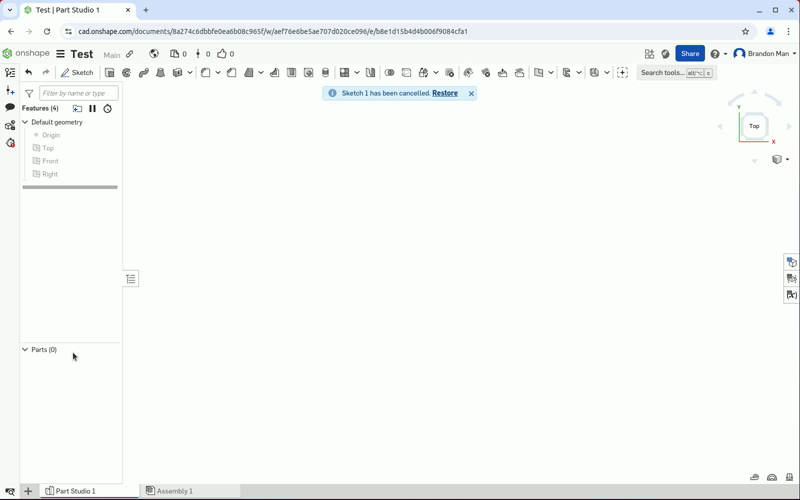
key_down(shift)
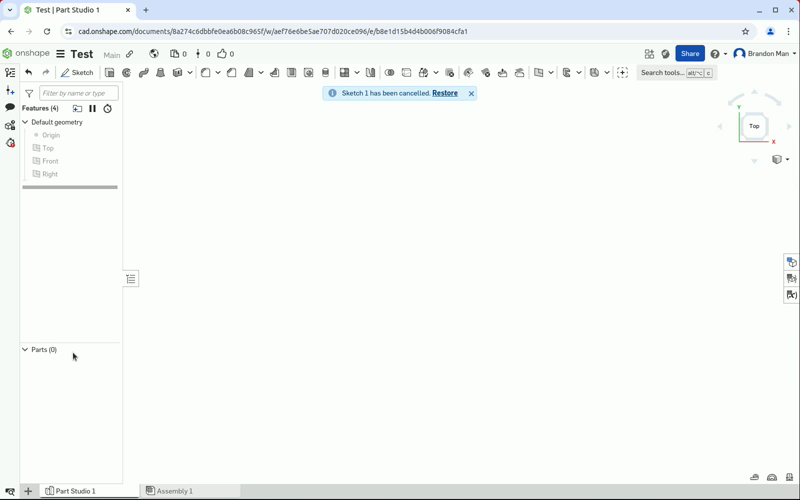
key(up)
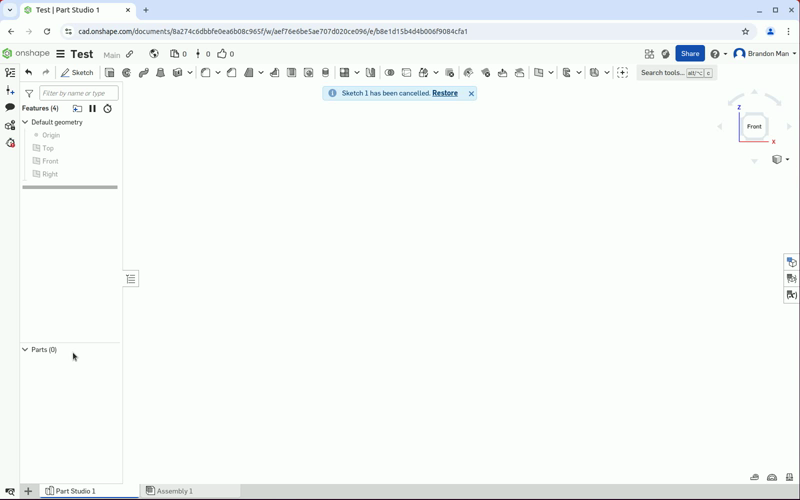
key_up(shift)
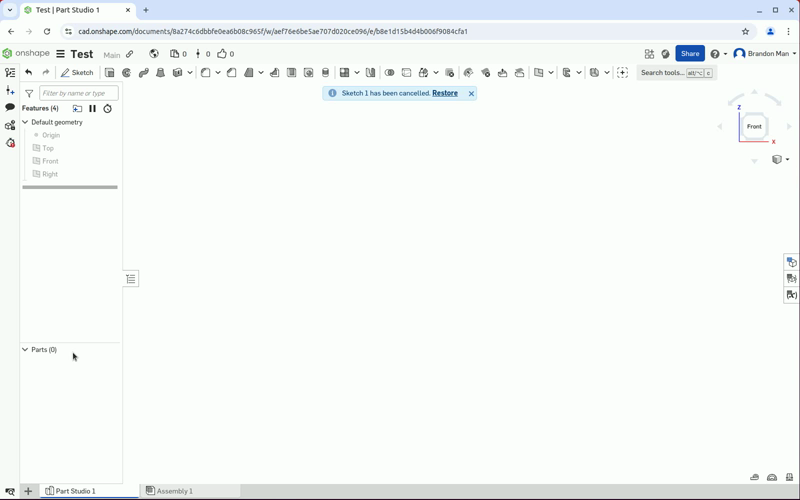
key(space)
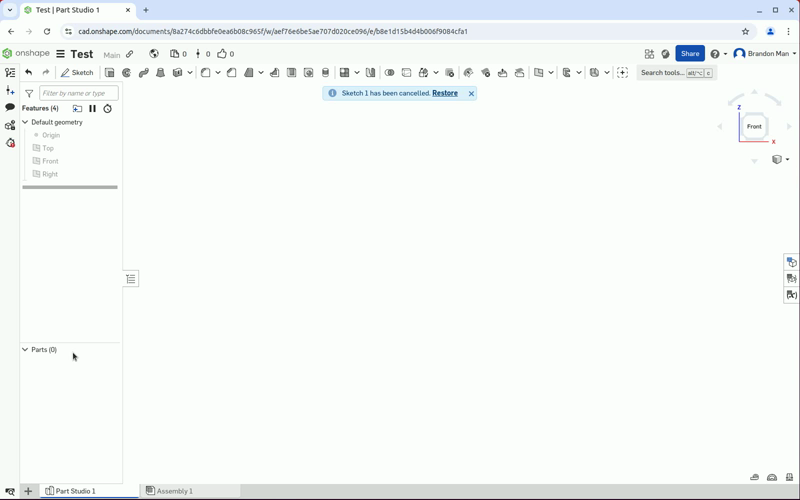
key_down(shift)
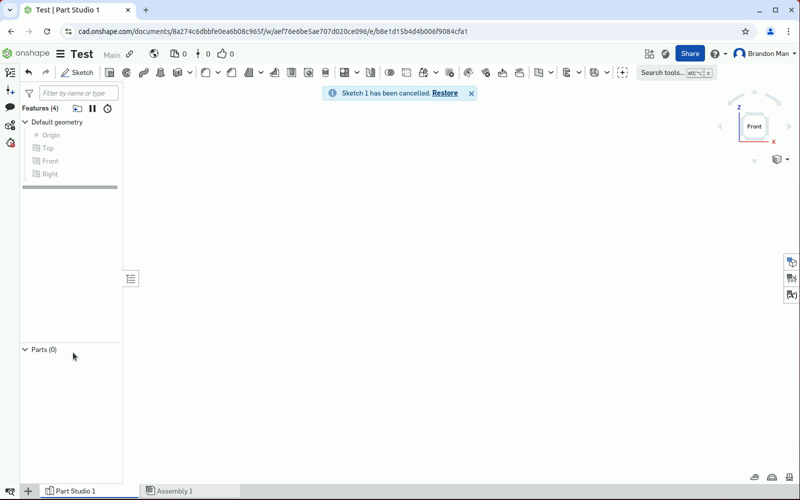
key(left)
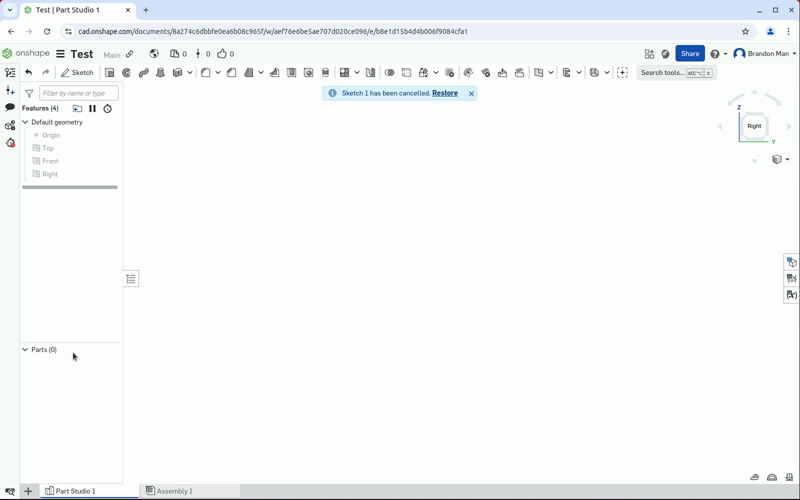
key_up(shift)
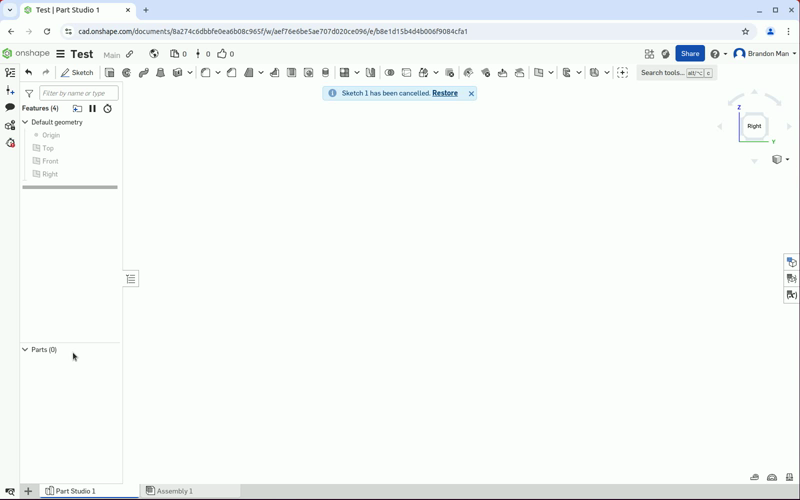
mouse_move(73, 352)
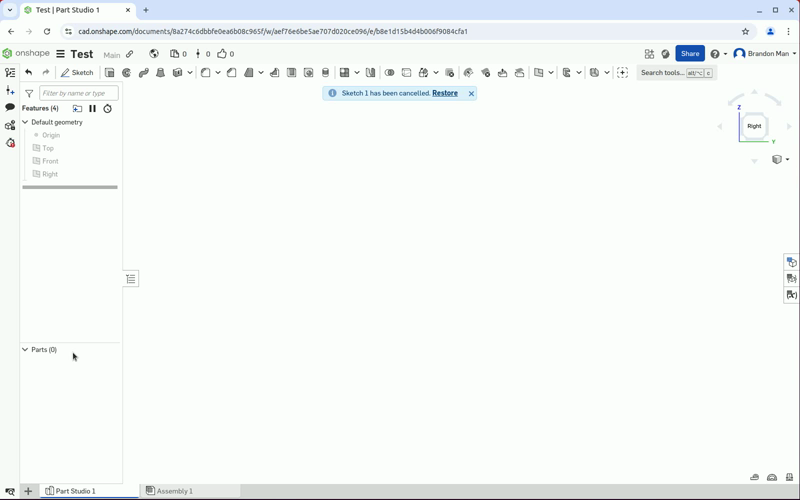
key(shift+y)
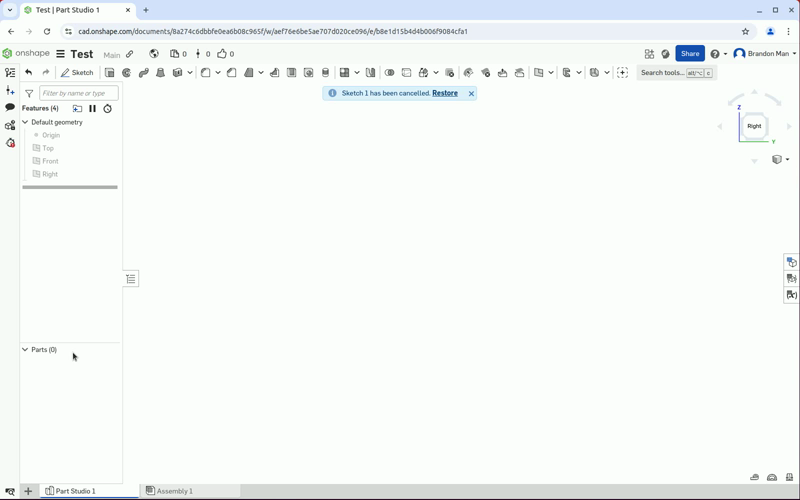
key(shift+s)
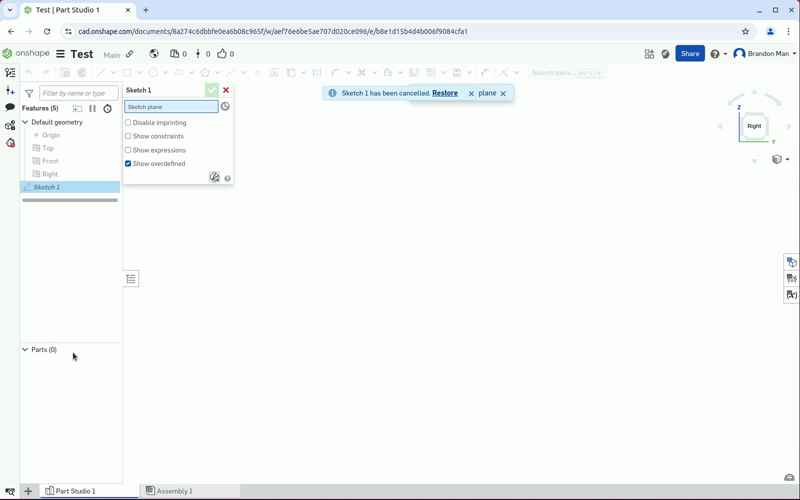
mouse_move(73, 176)
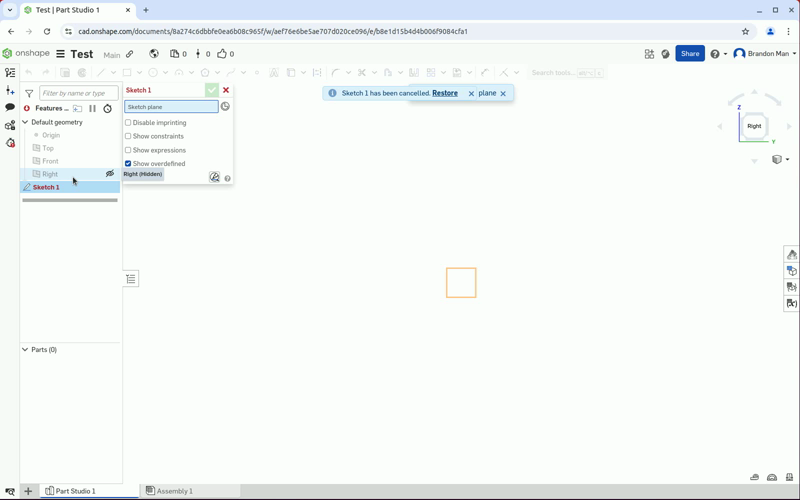
click(73, 176)
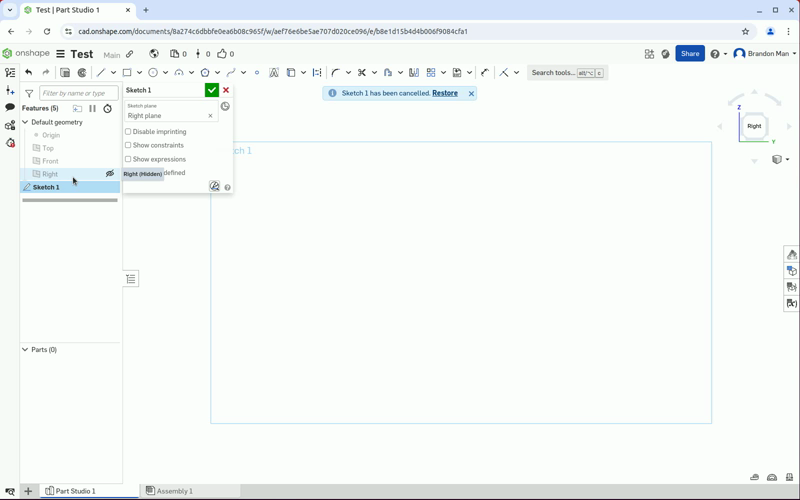
mouse_move(73, 352)
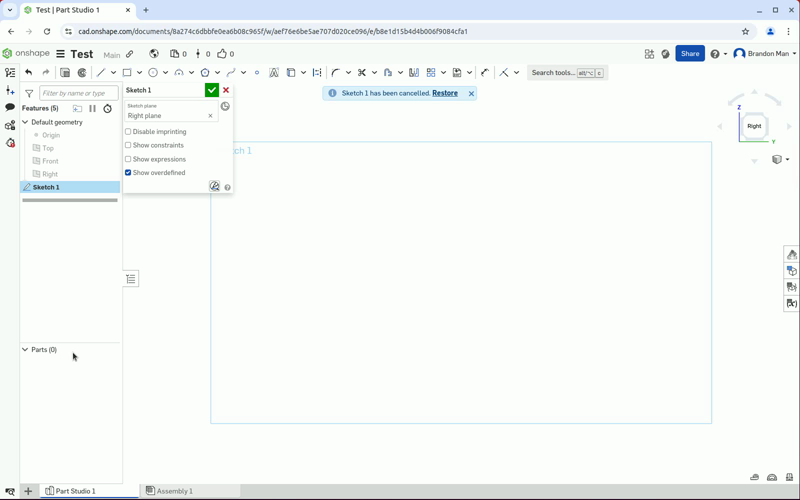
key(y)
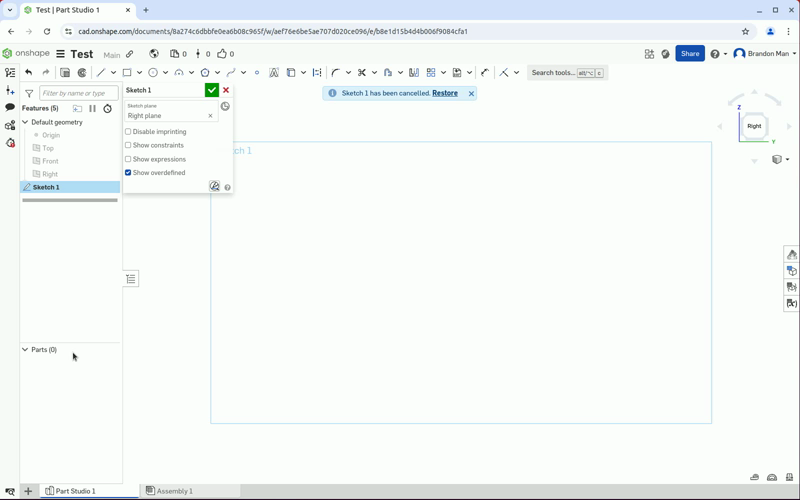
key(c)
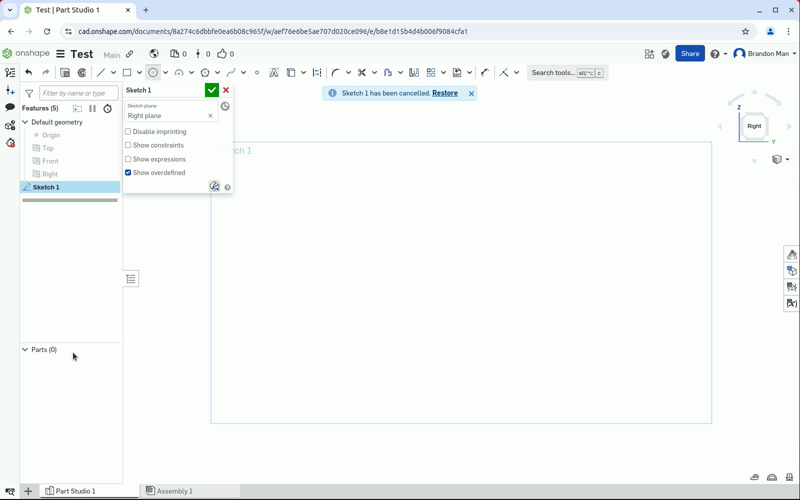
key_down(shift)
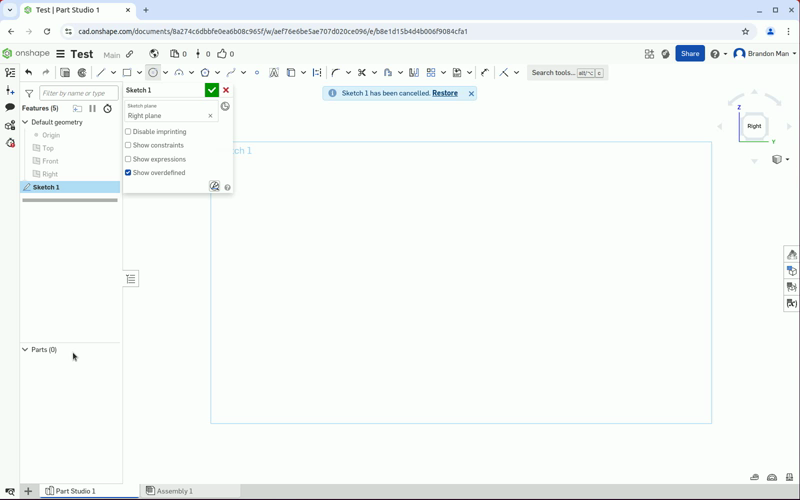
mouse_move(461, 282)
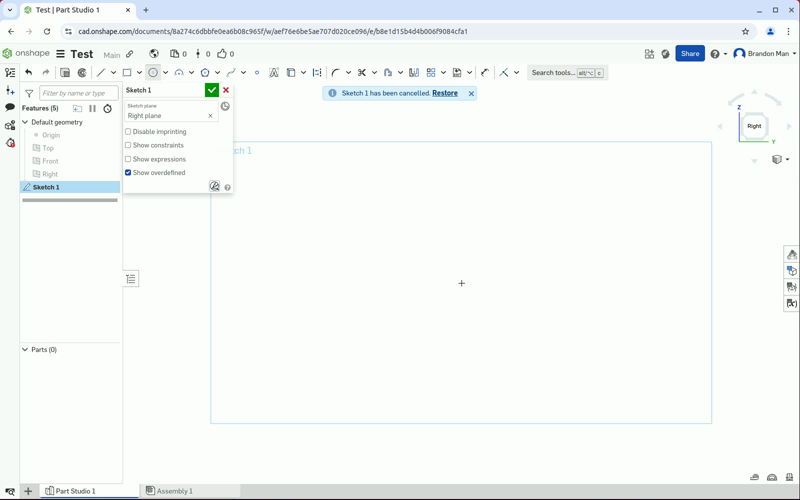
click(461, 282)
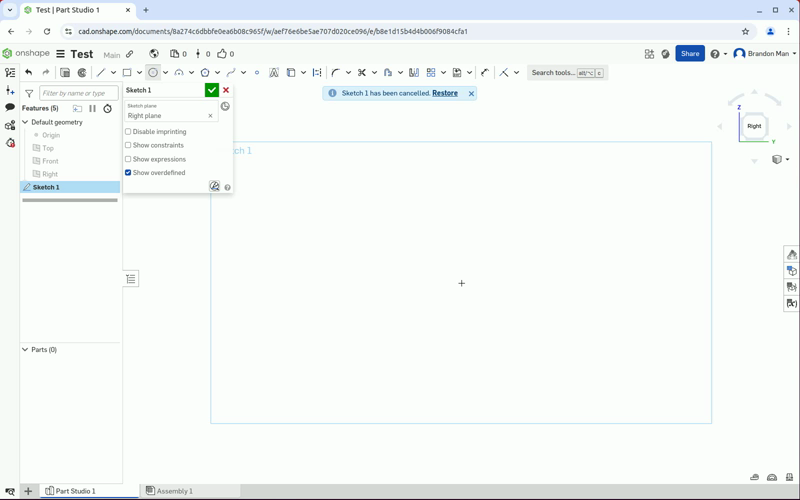
key_up(shift)
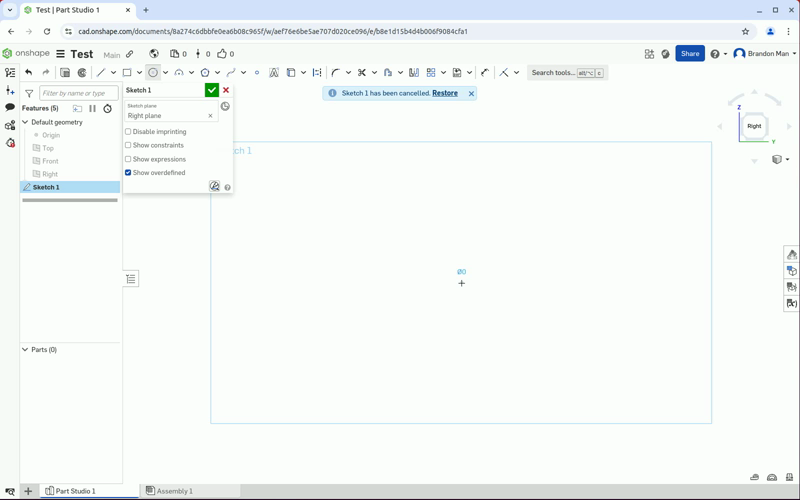
mouse_move(466, 282)
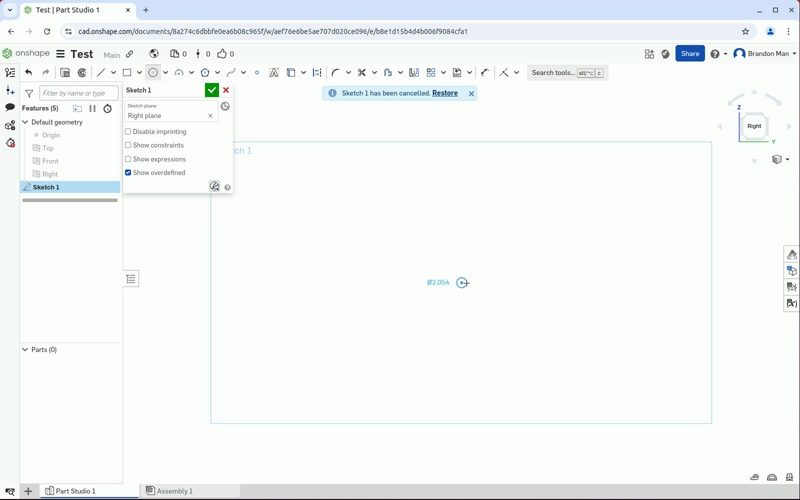
click(466, 282)
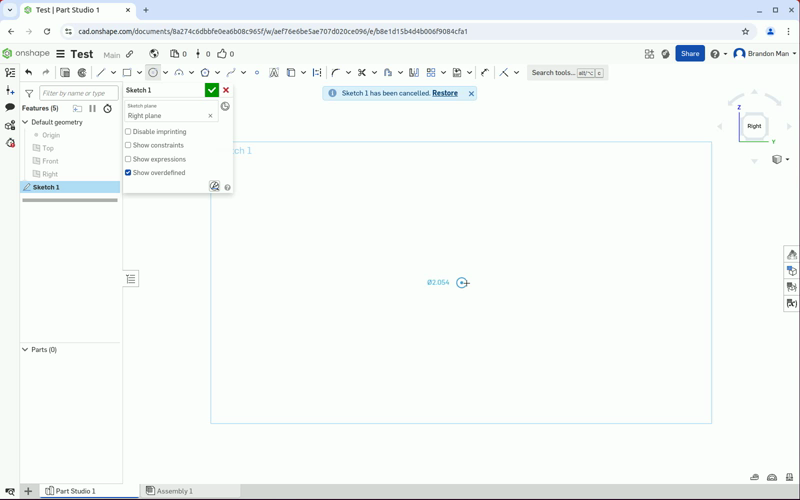
key(esc)
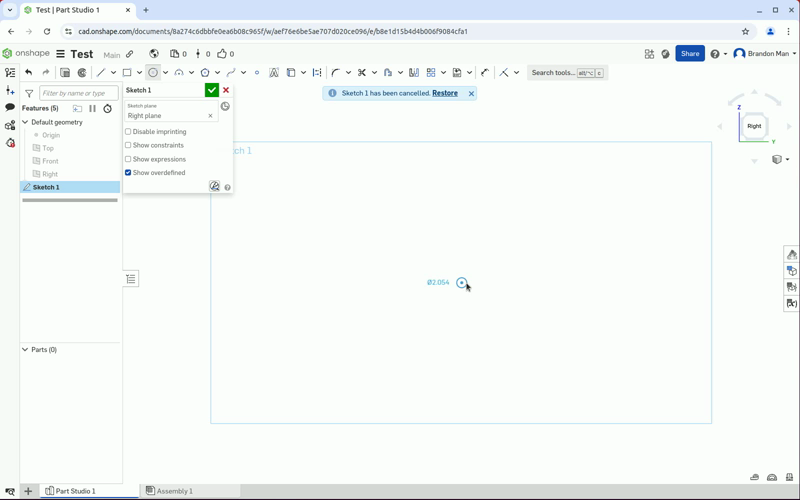
key(c)
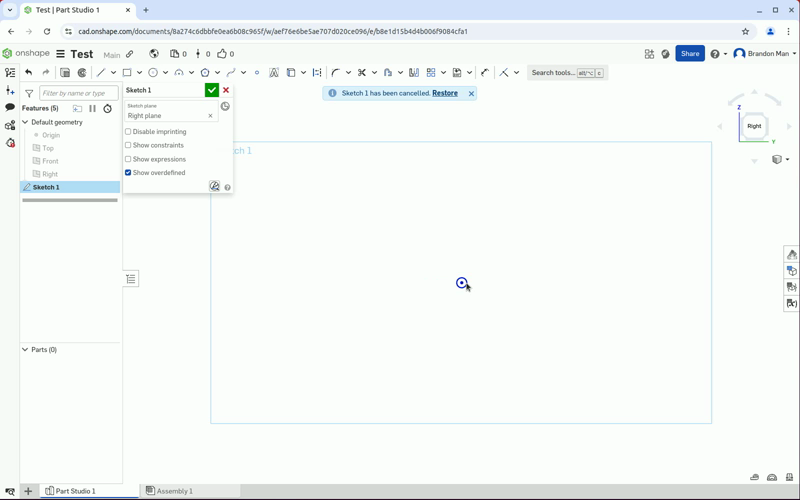
key_down(shift)
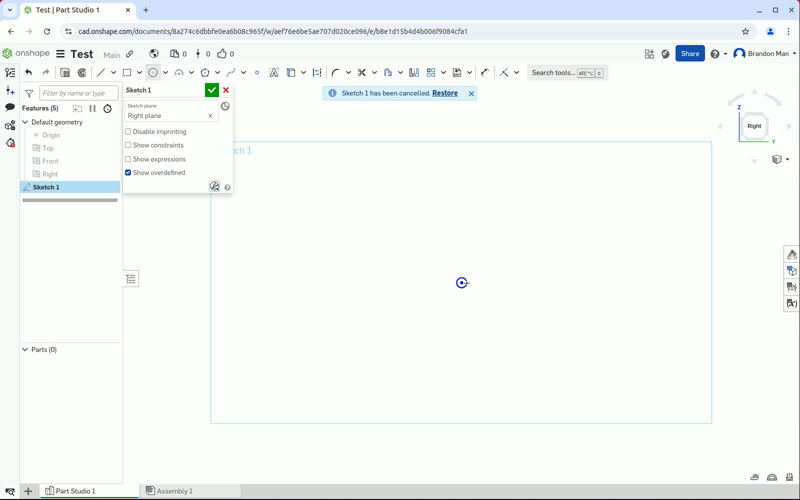
mouse_move(461, 282)
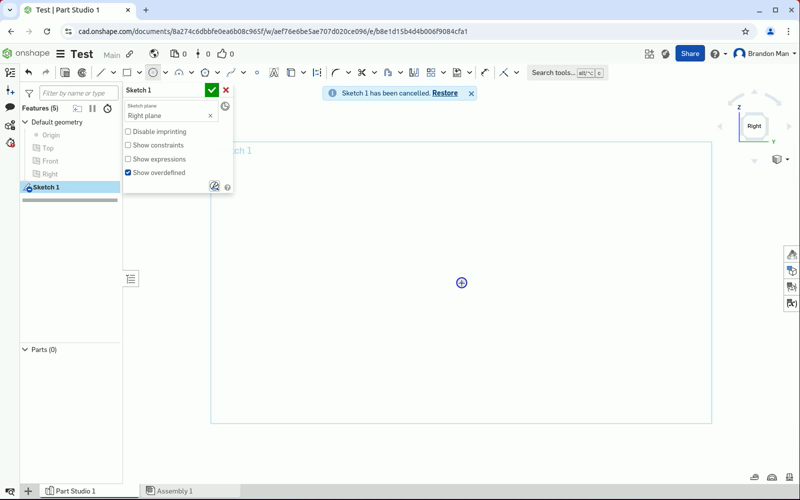
click(461, 282)
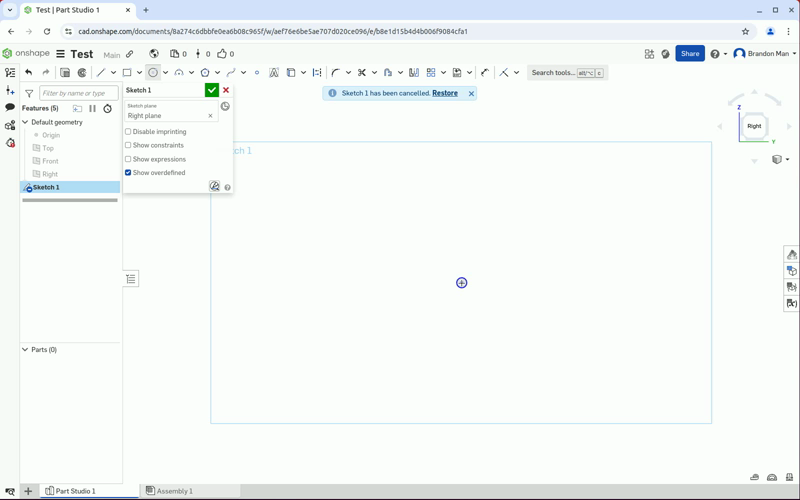
key_up(shift)
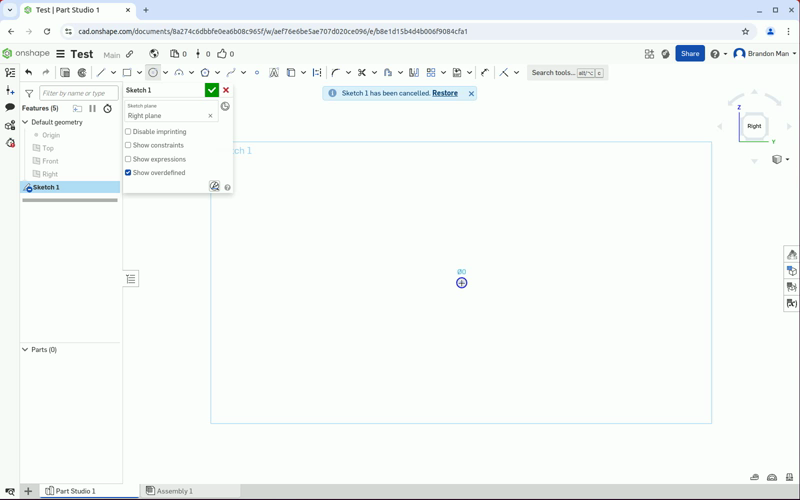
mouse_move(465, 282)
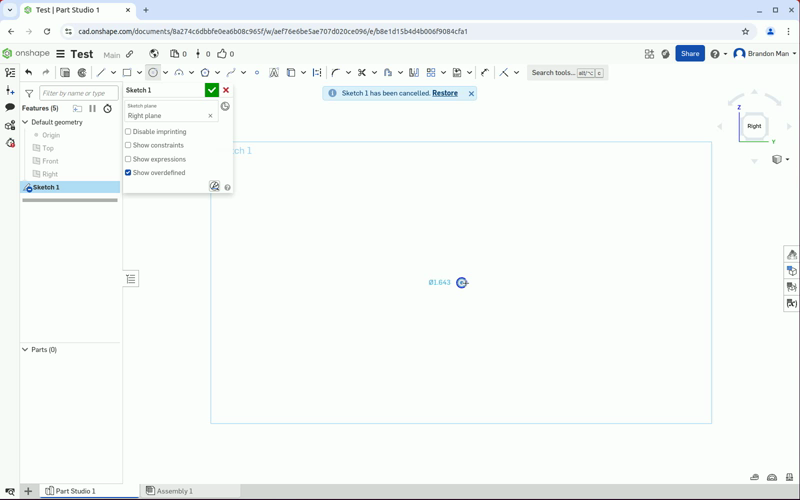
scroll(6)
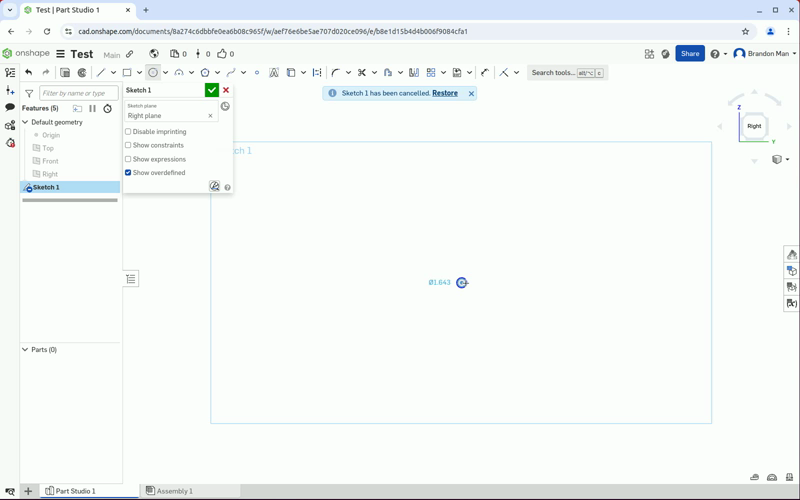
scroll(6)
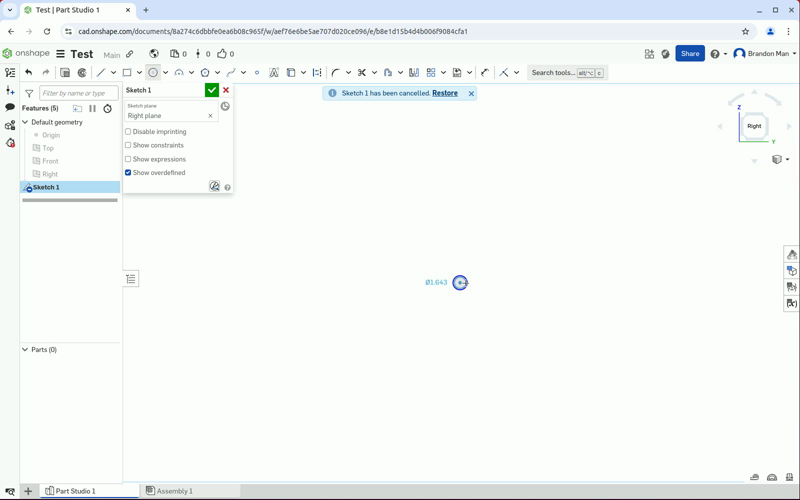
scroll(6)
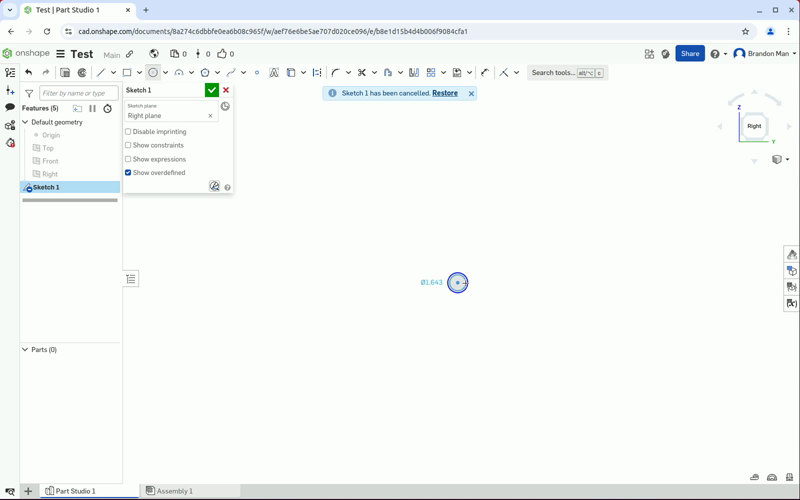
scroll(6)
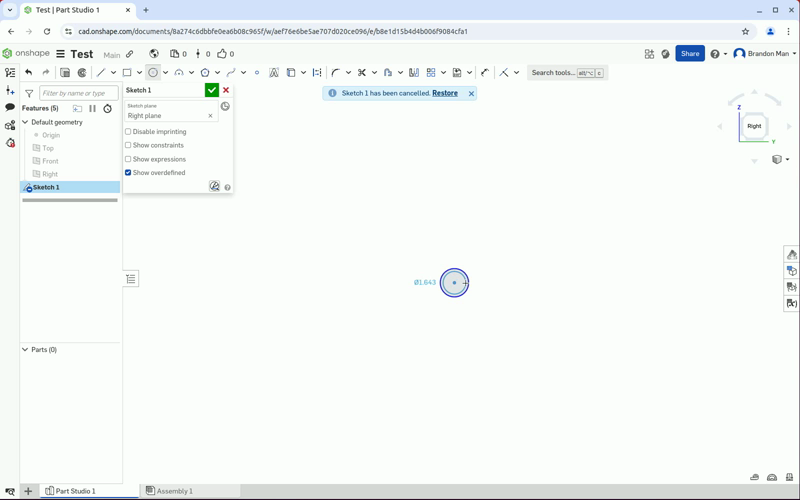
scroll(6)
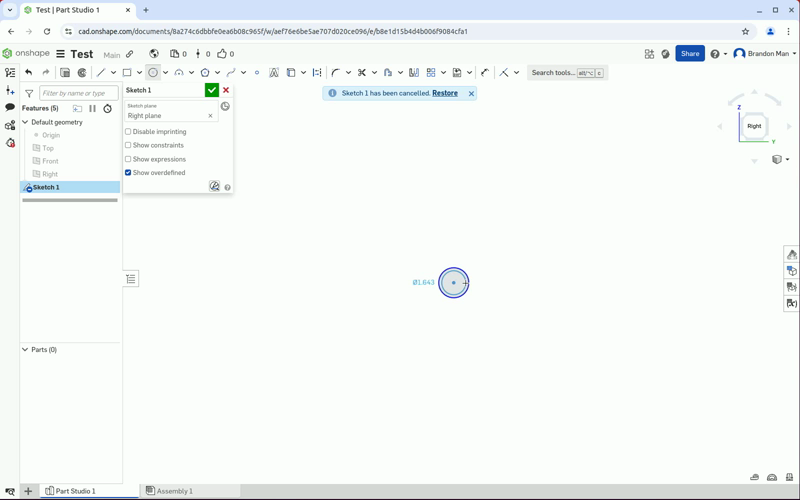
scroll(6)
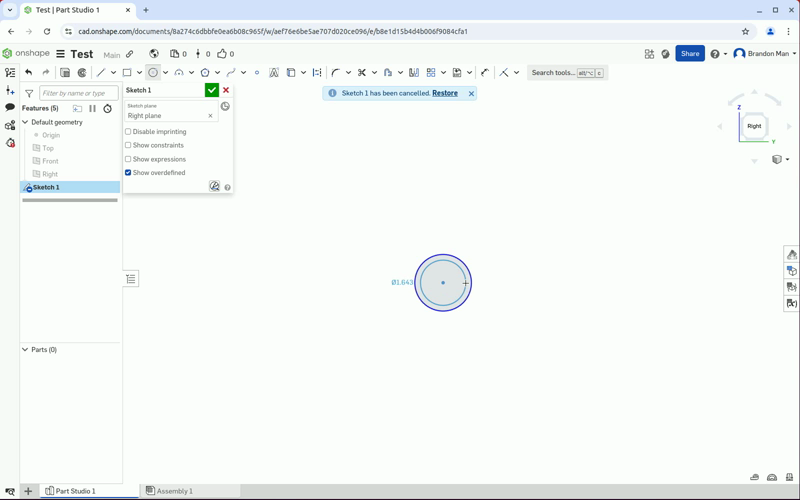
scroll(6)
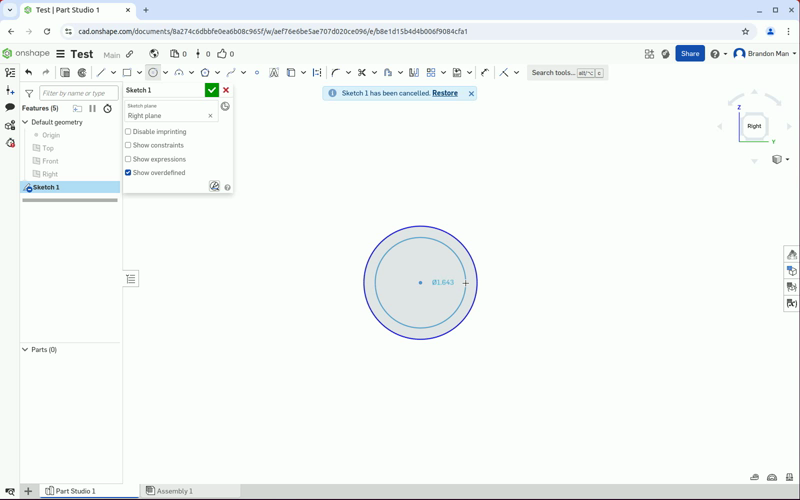
click(465, 282)
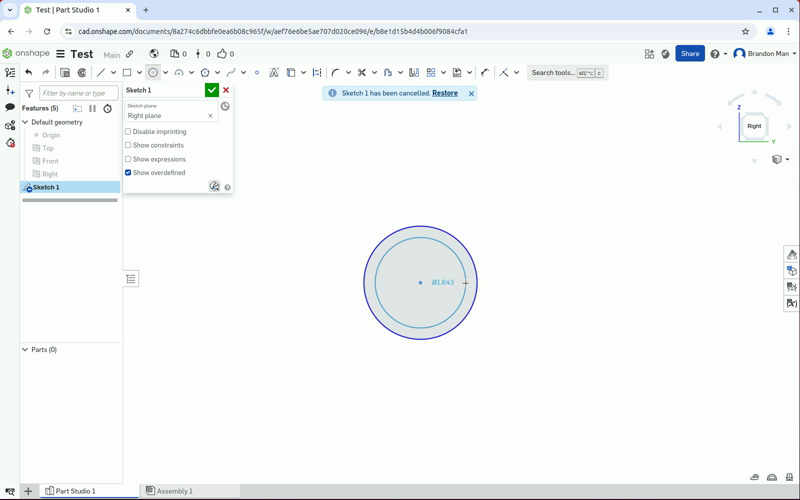
scroll(-6)
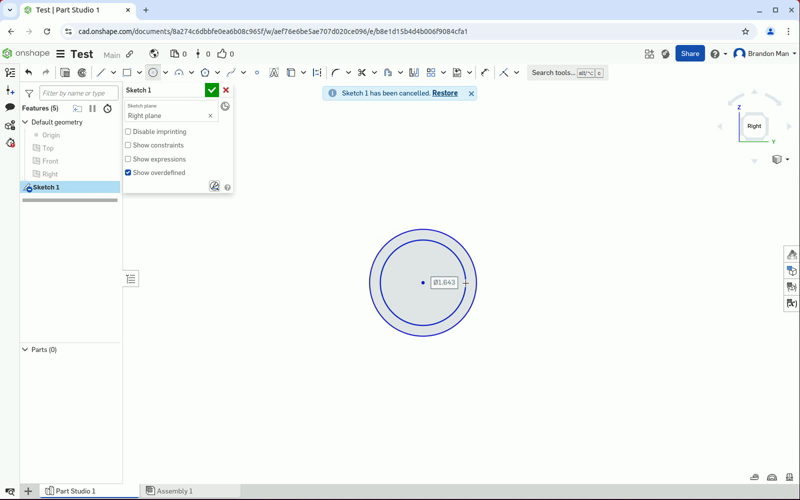
scroll(-6)
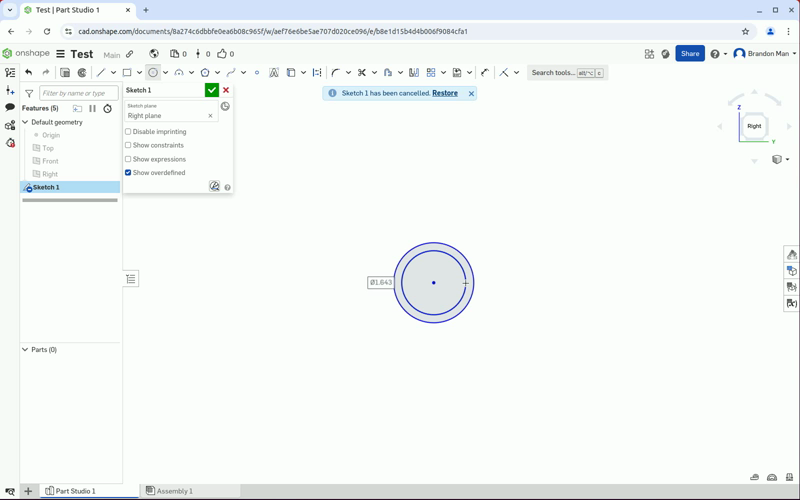
scroll(-6)
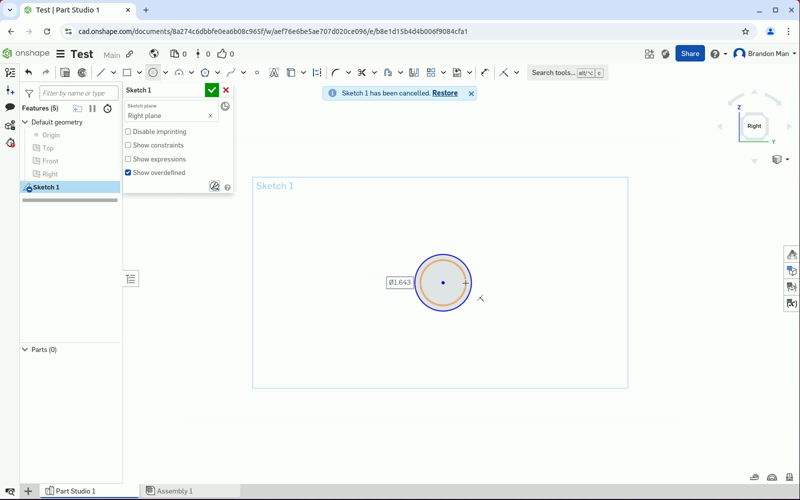
scroll(-6)
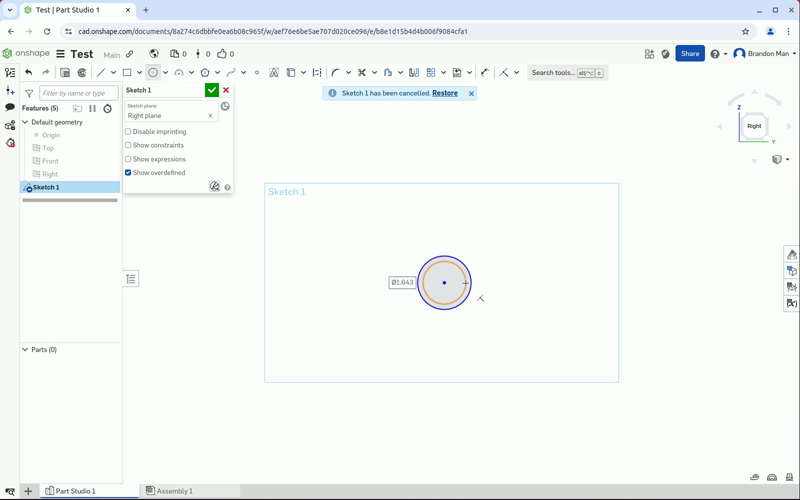
scroll(-6)
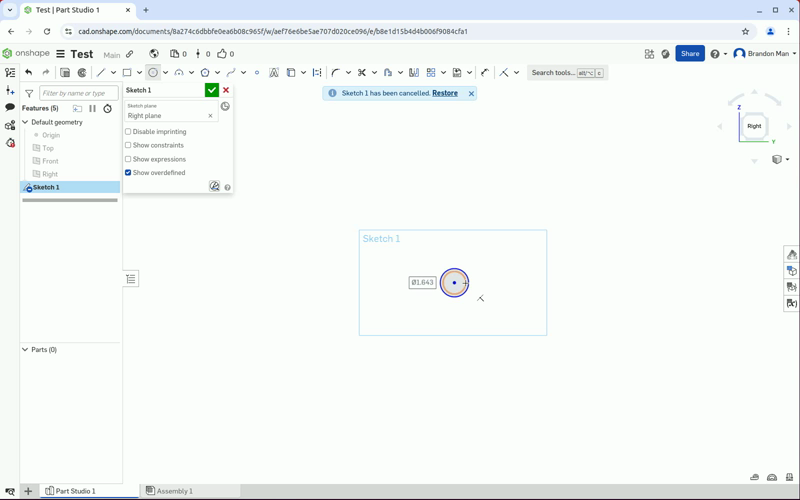
scroll(-6)
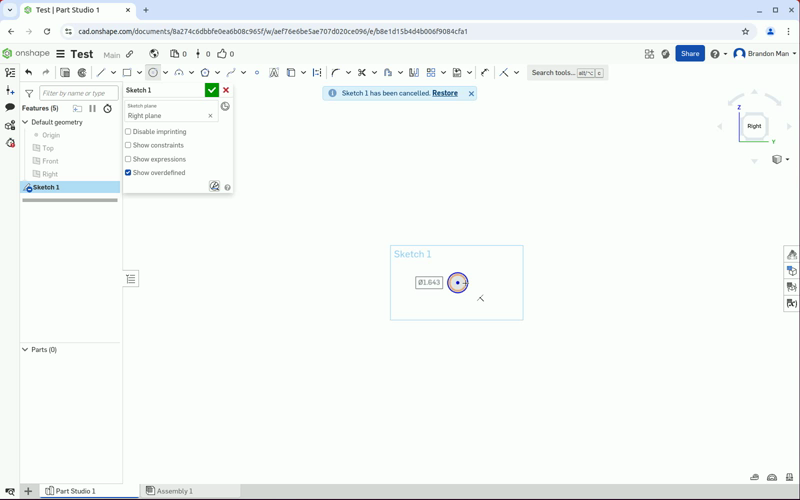
scroll(-6)
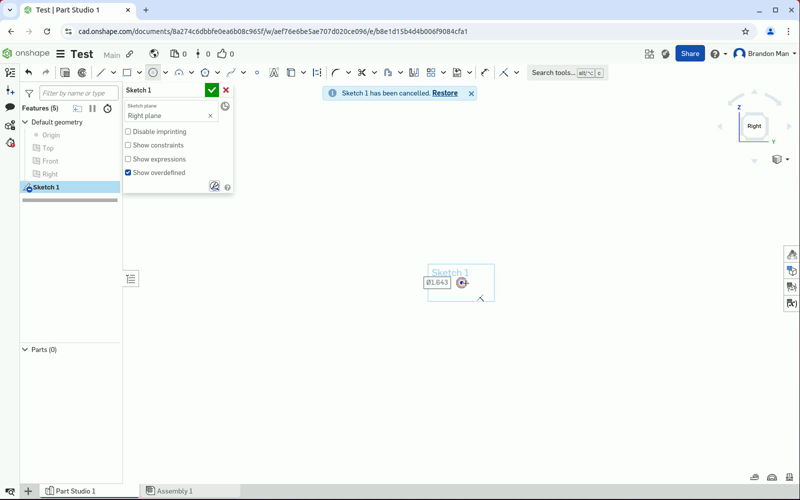
key(esc)
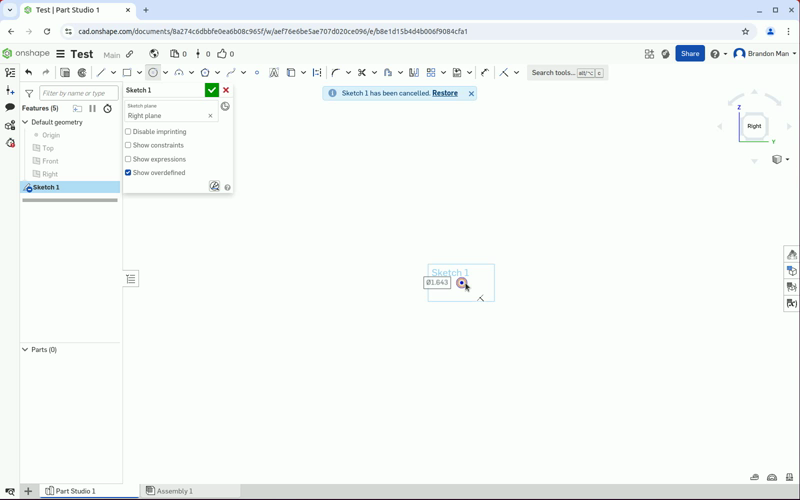
mouse_move(458, 286)
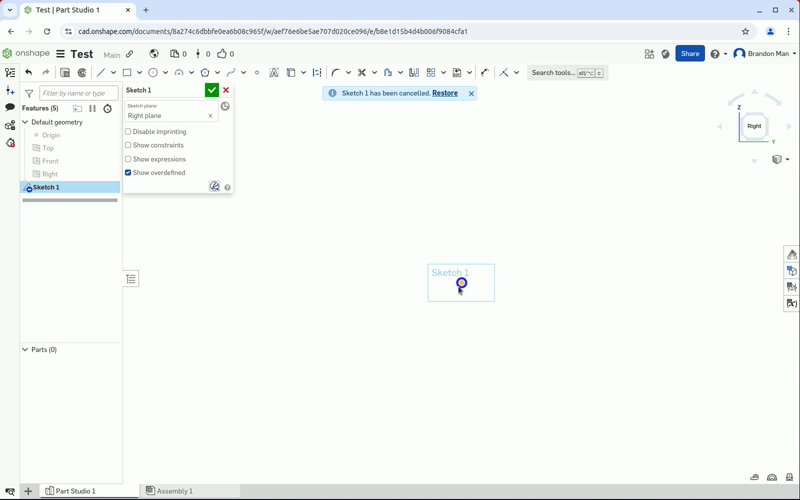
scroll(6)
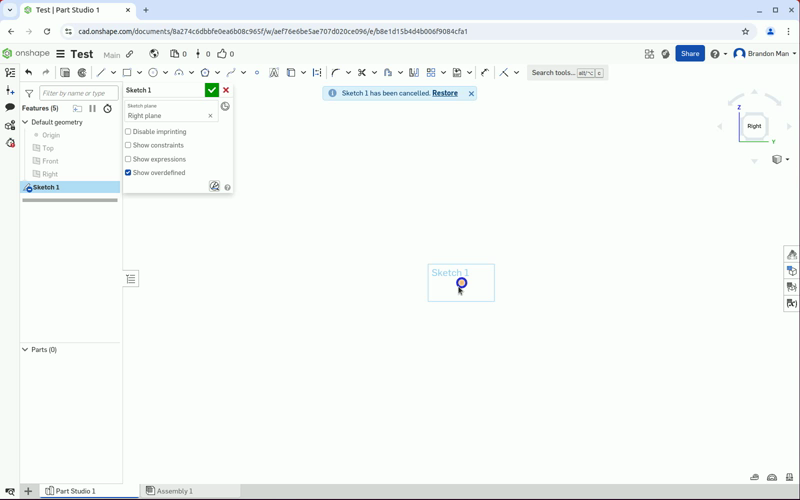
scroll(6)
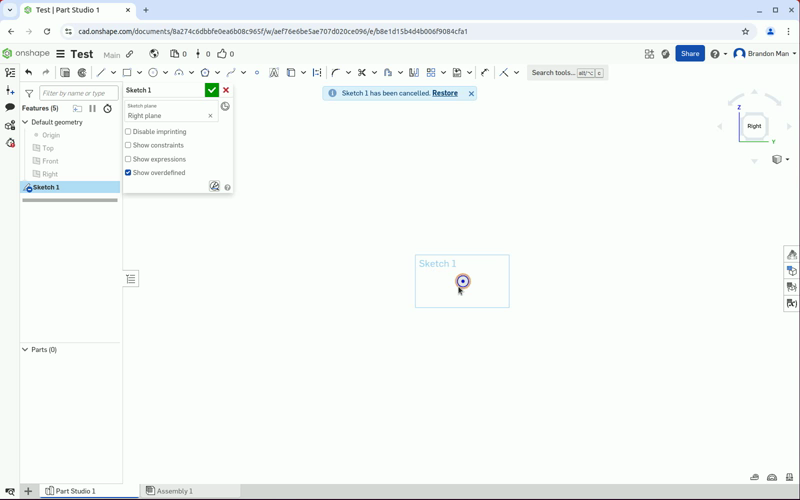
scroll(6)
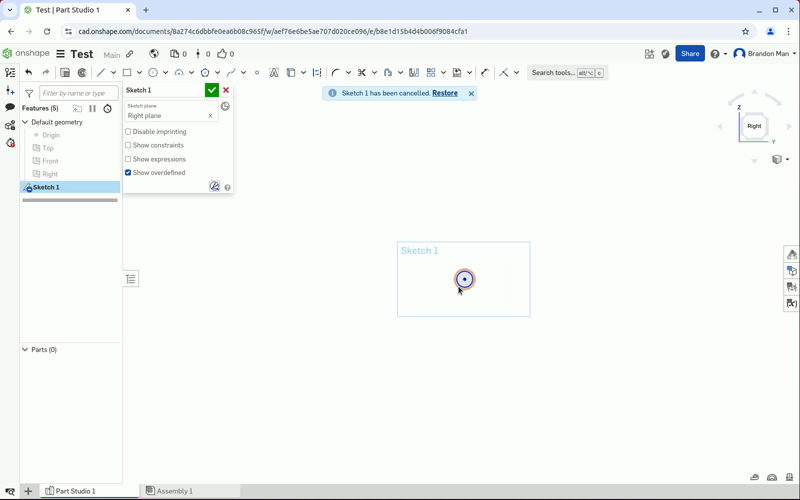
scroll(6)
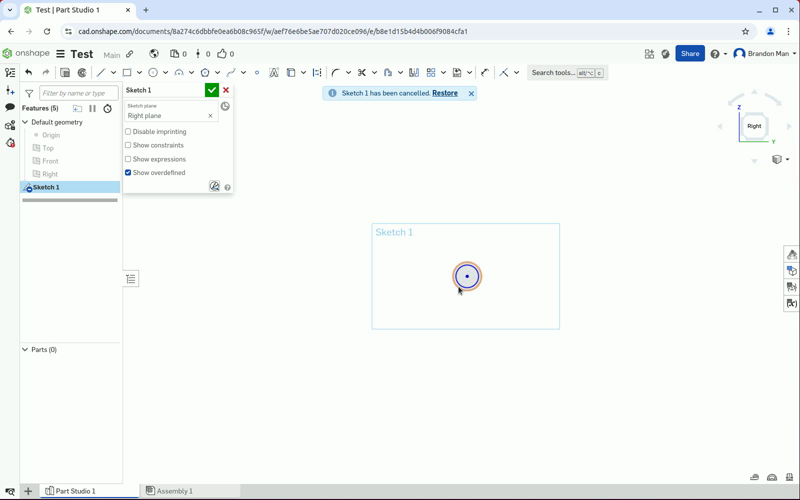
scroll(6)
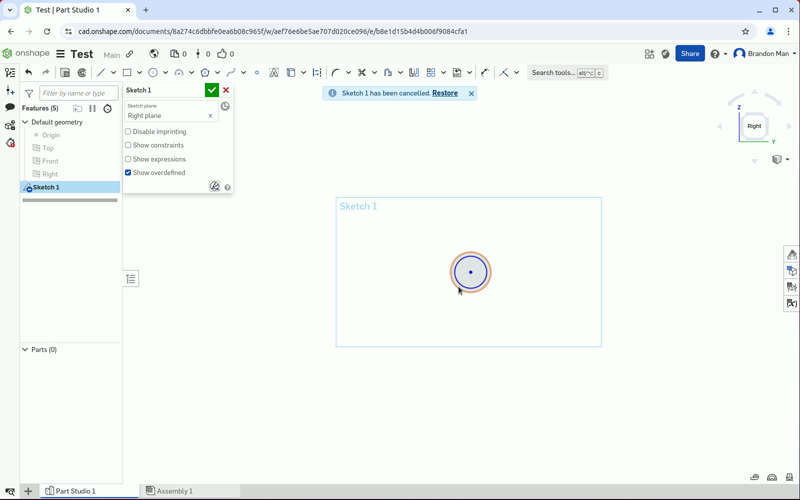
scroll(6)
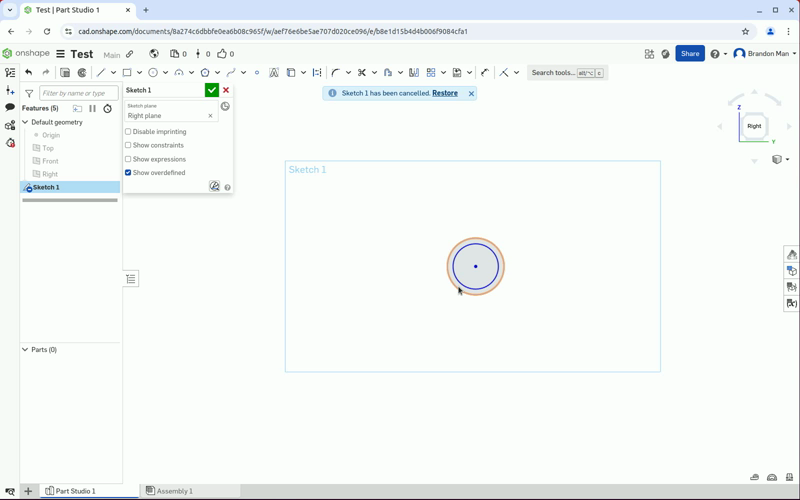
scroll(6)
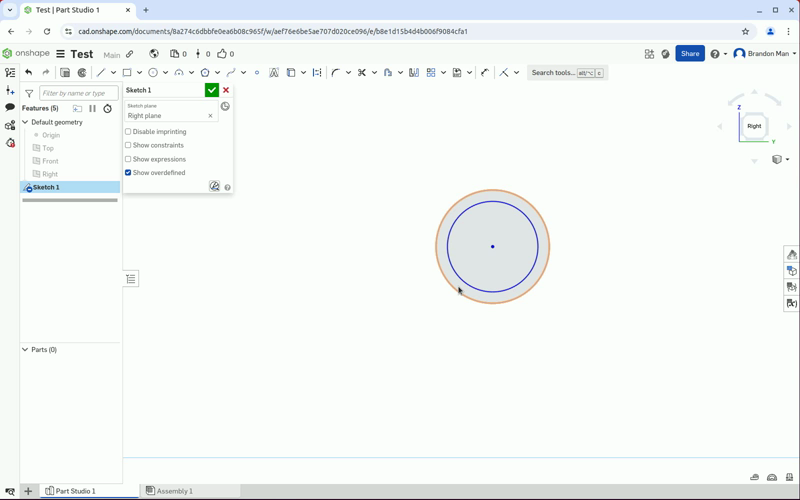
click(458, 286)
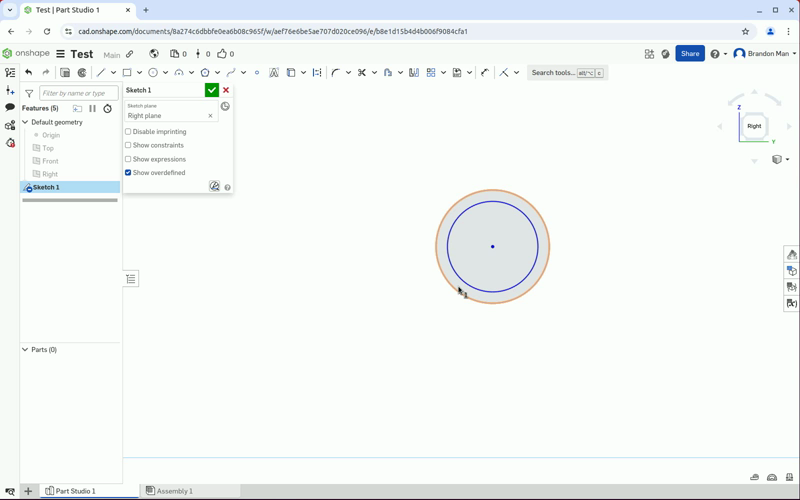
scroll(-6)
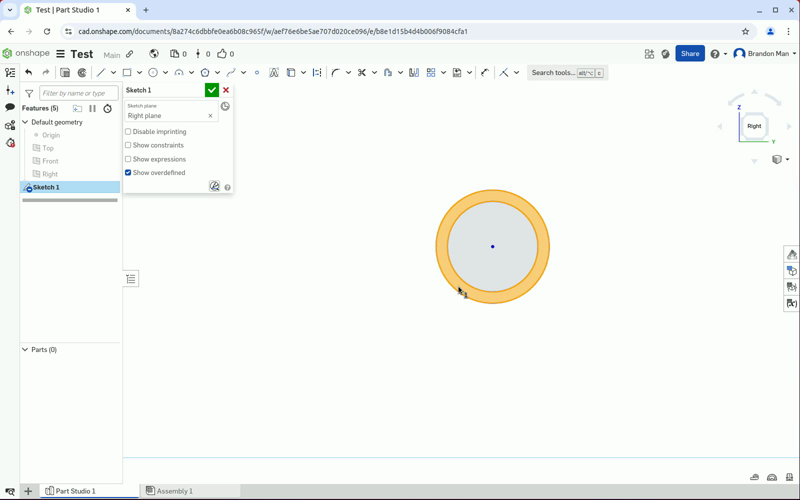
scroll(-6)
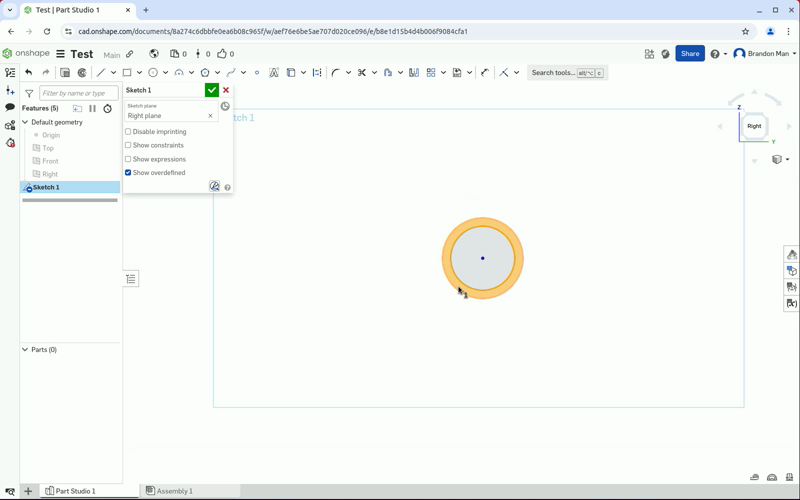
scroll(-6)
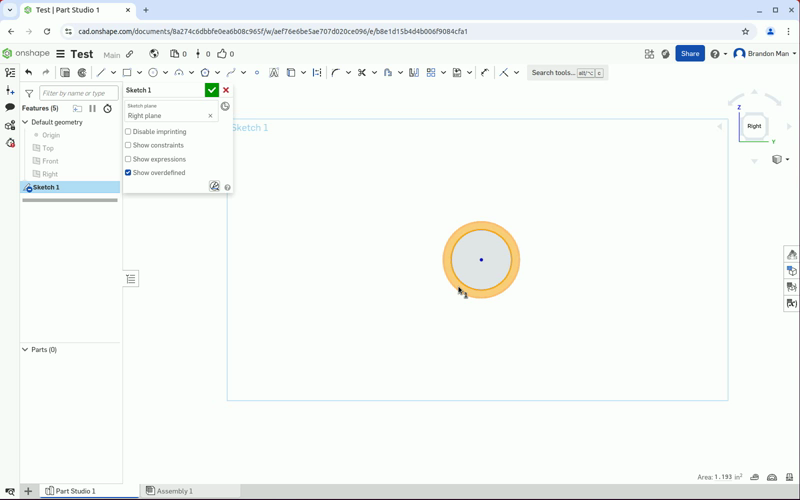
scroll(-6)
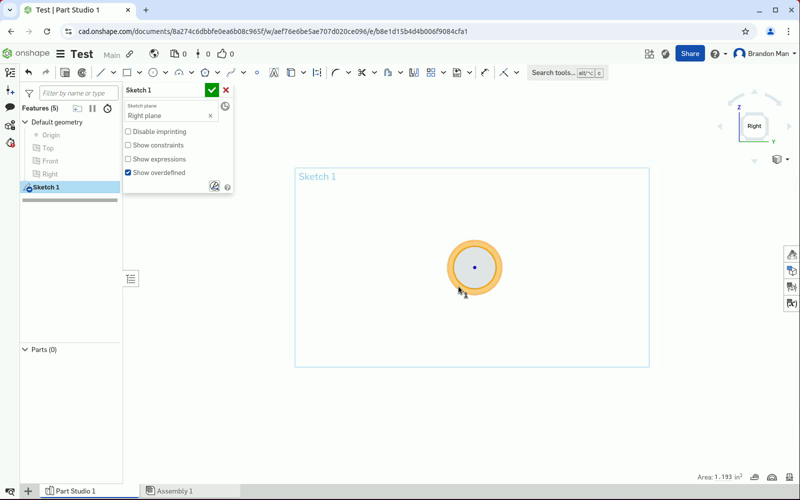
scroll(-6)
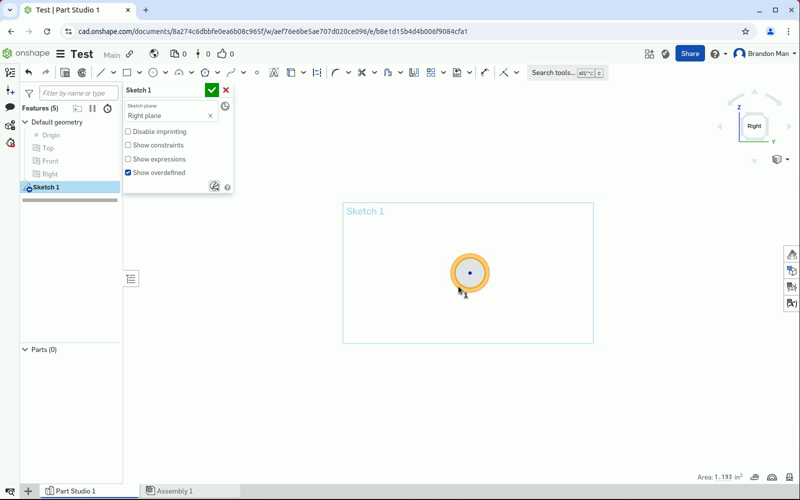
scroll(-6)
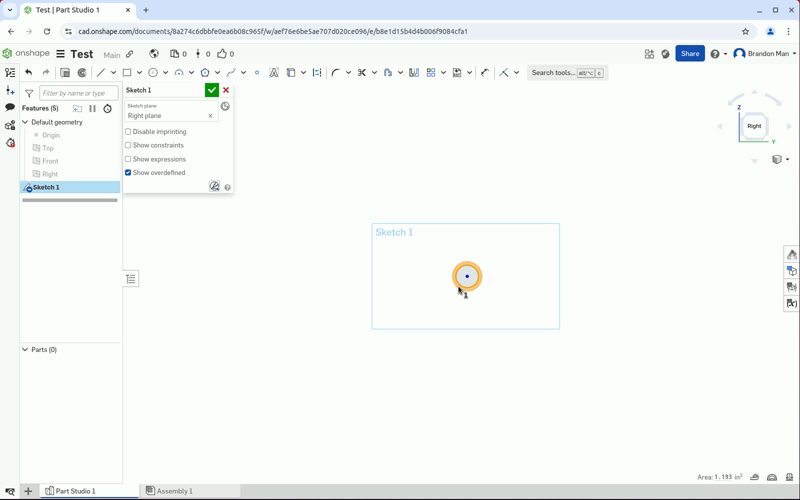
scroll(-6)
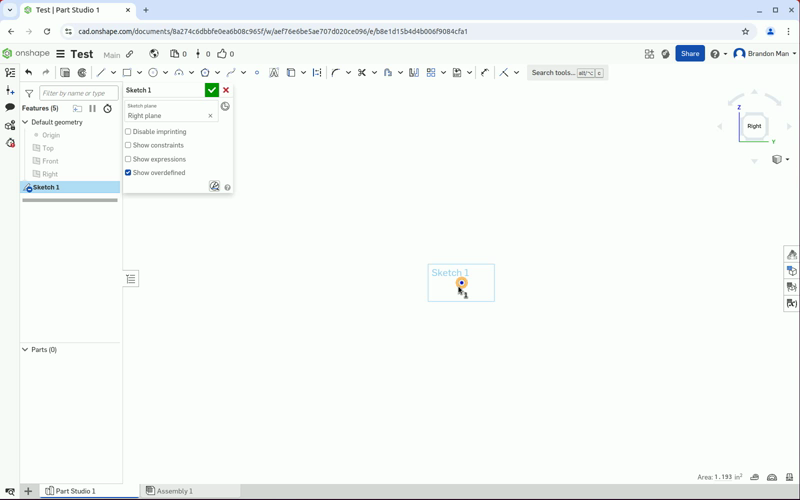
mouse_move(73, 352)
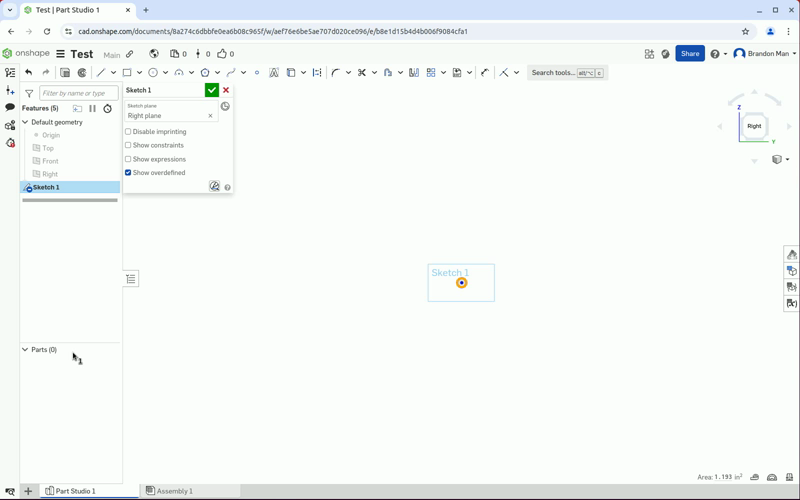
key(shift+y)
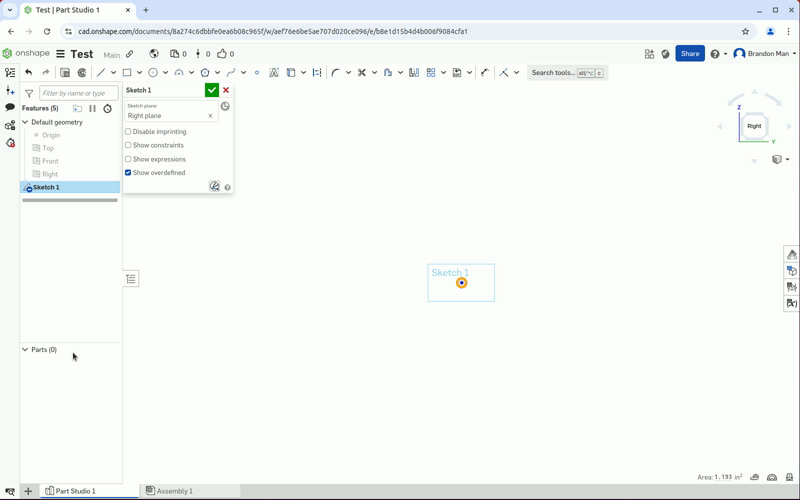
key(shift+e)
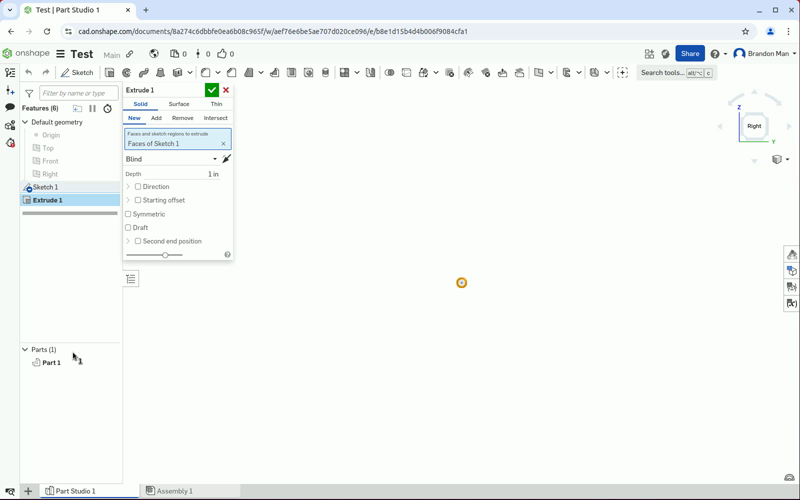
mouse_move(143, 106)
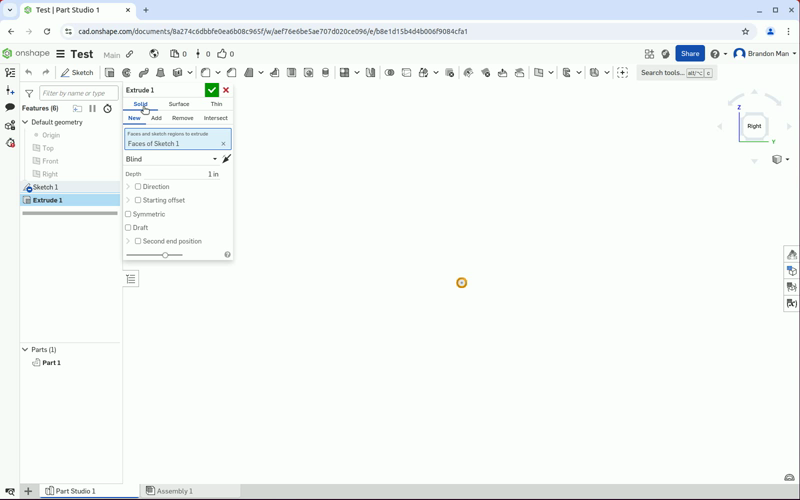
click(143, 106)
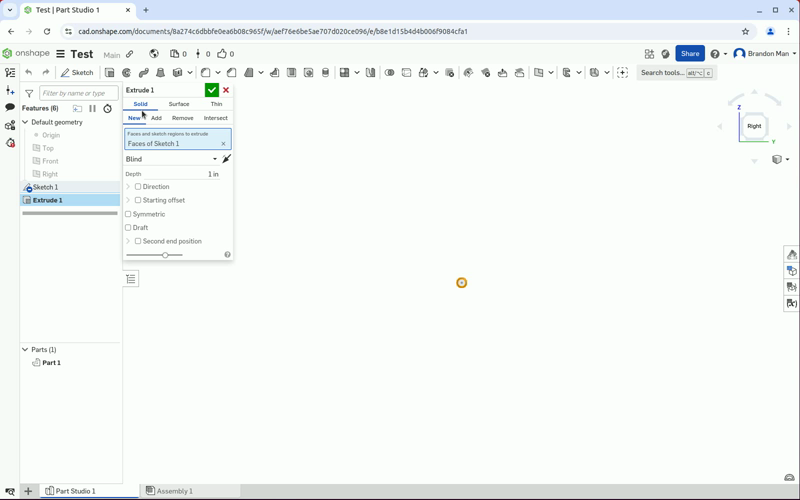
mouse_move(137, 120)
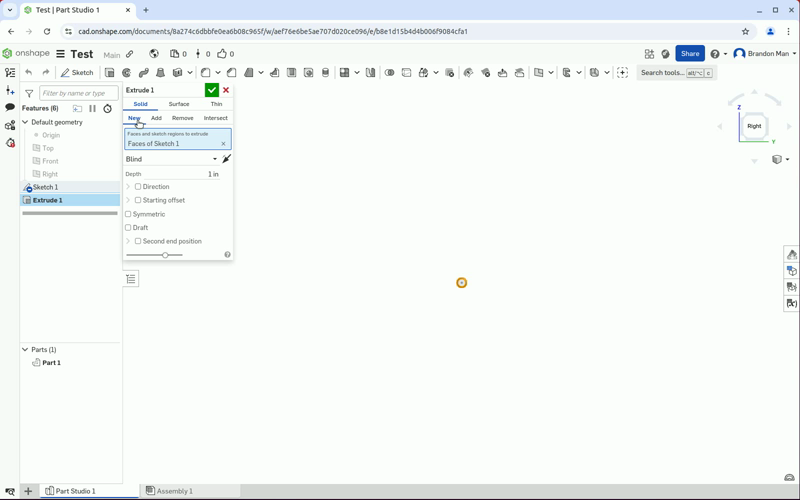
click(137, 120)
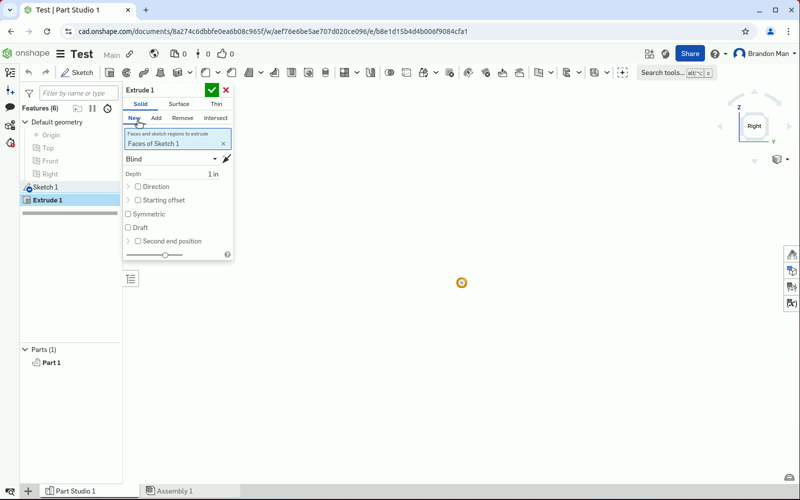
key(tab, 4)
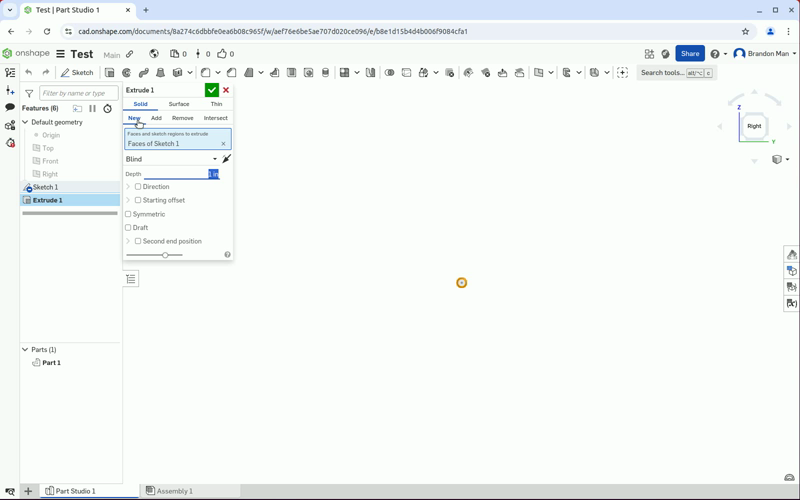
text(1.444)
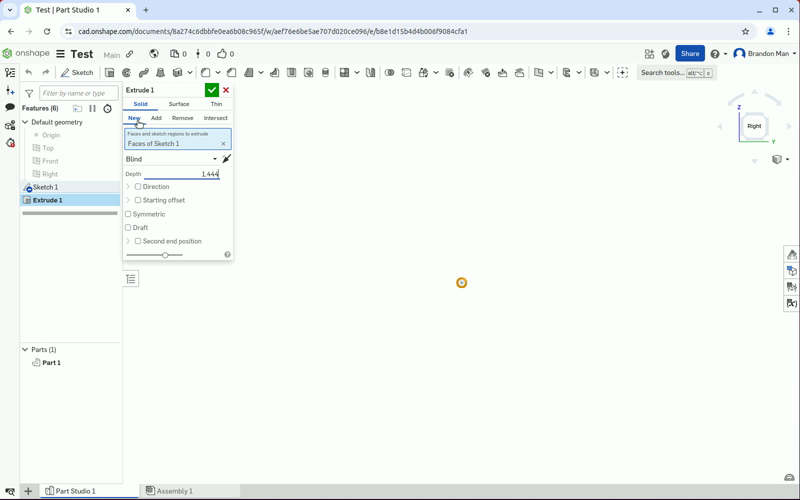
key(tab, 3)
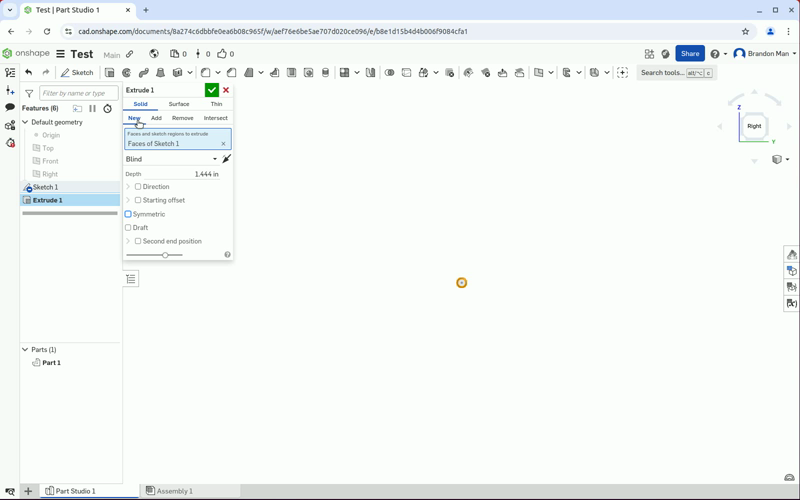
key(space)
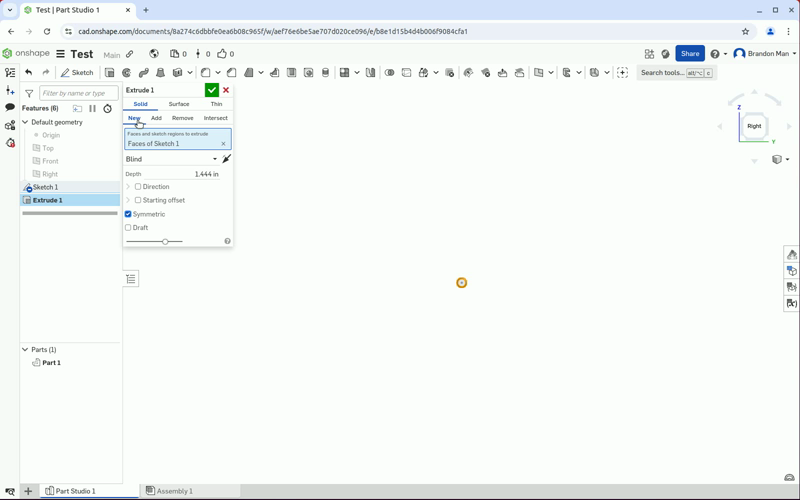
key(enter)
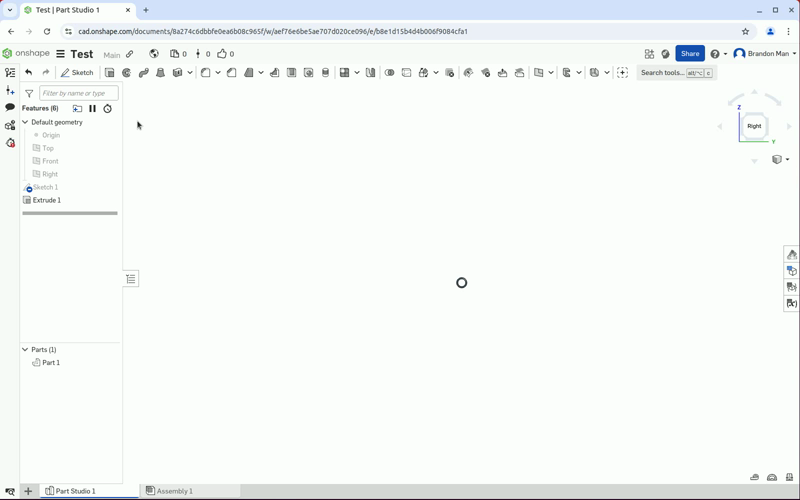
key(shift+h)
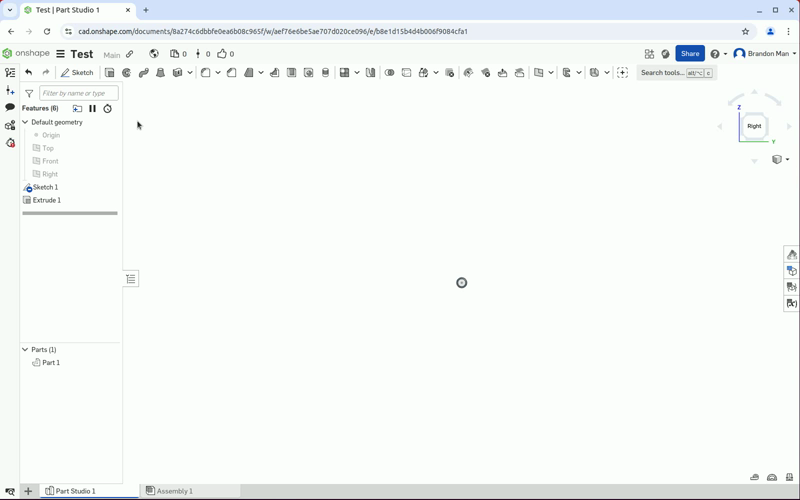
key(shift+h)
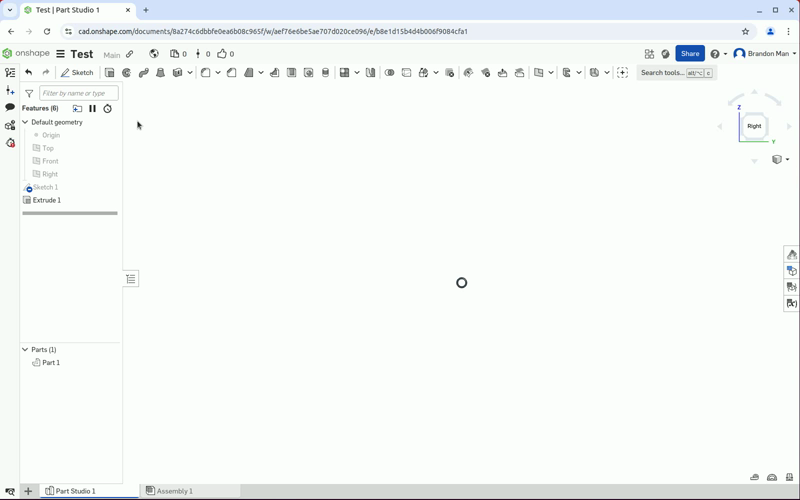
mouse_move(73, 189)
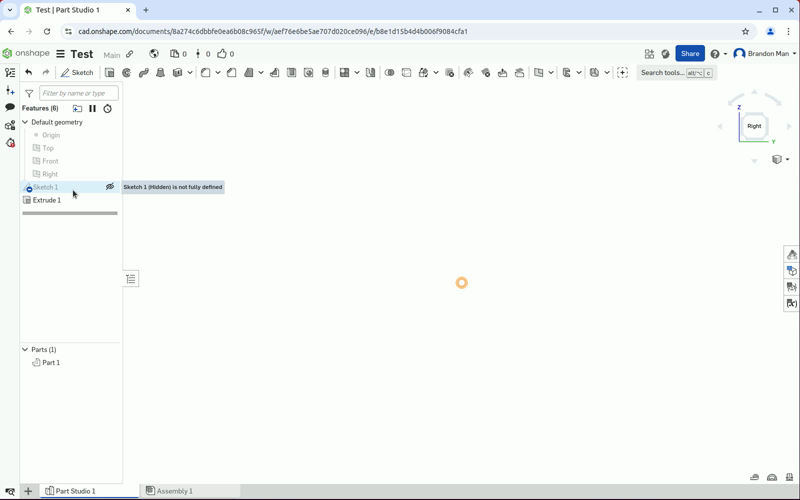
click(73, 189)
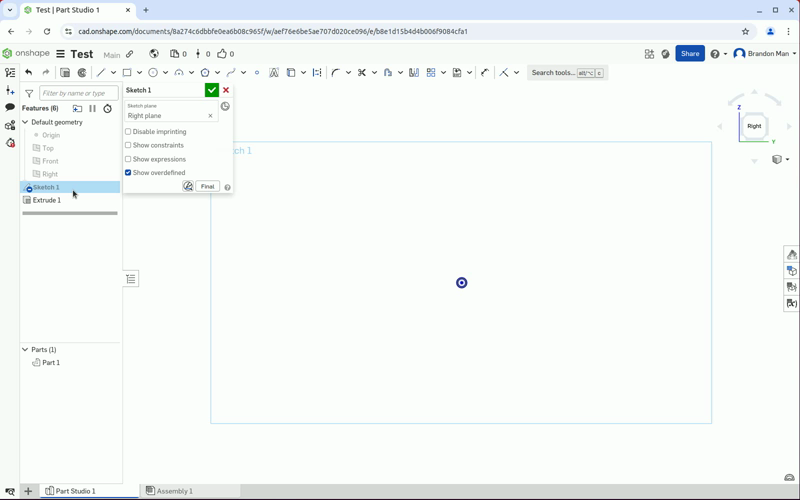
mouse_move(229, 92)
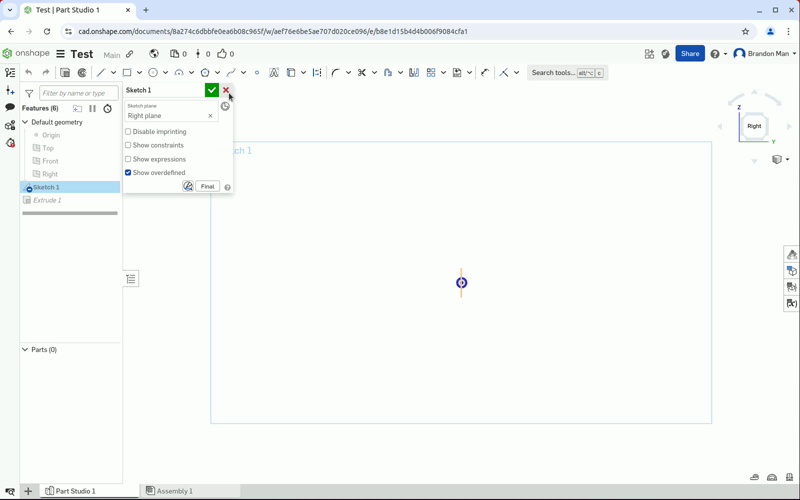
click(229, 92)
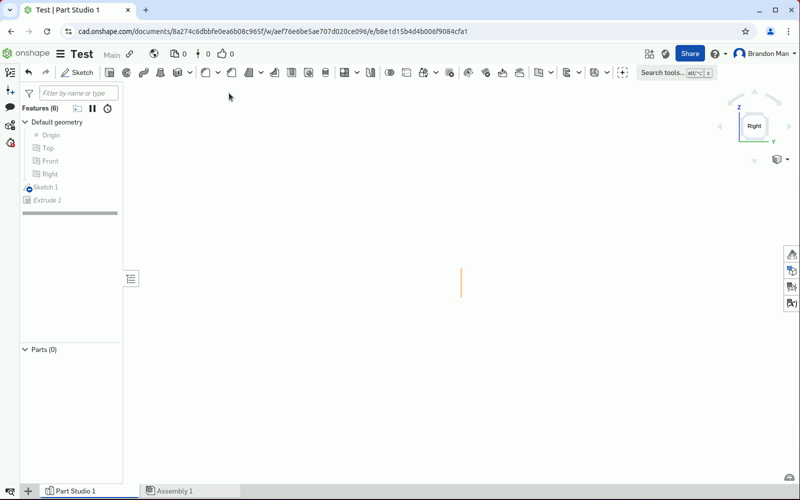
mouse_move(73, 352)
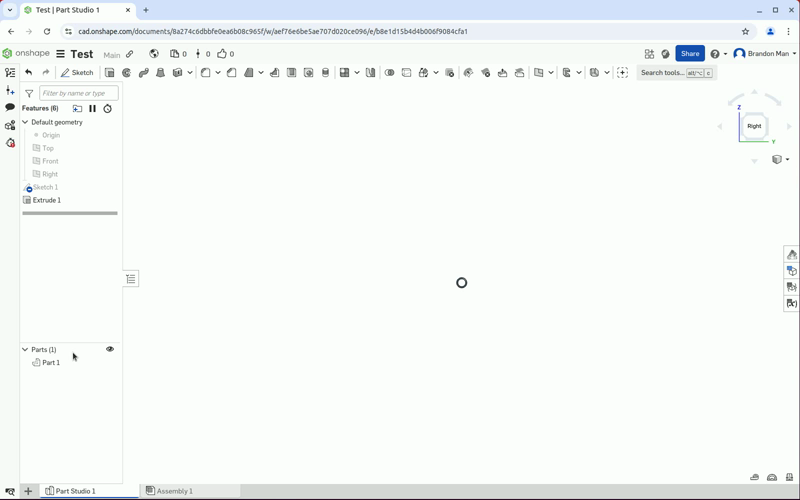
key(y)
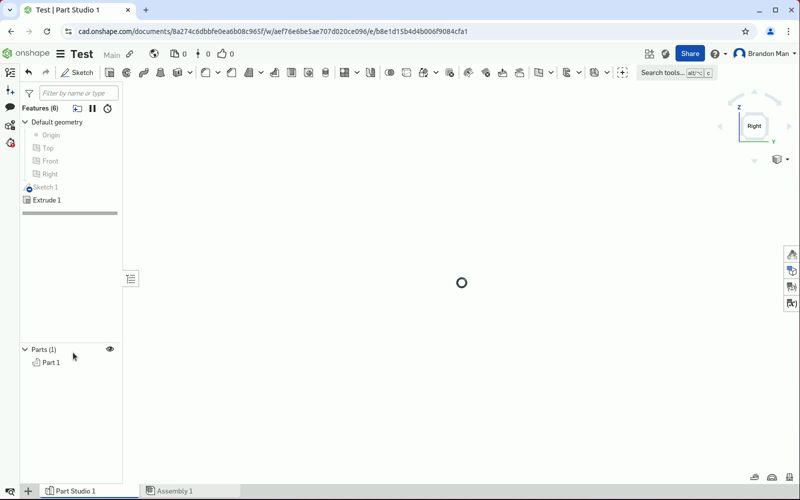
key(shift+p)
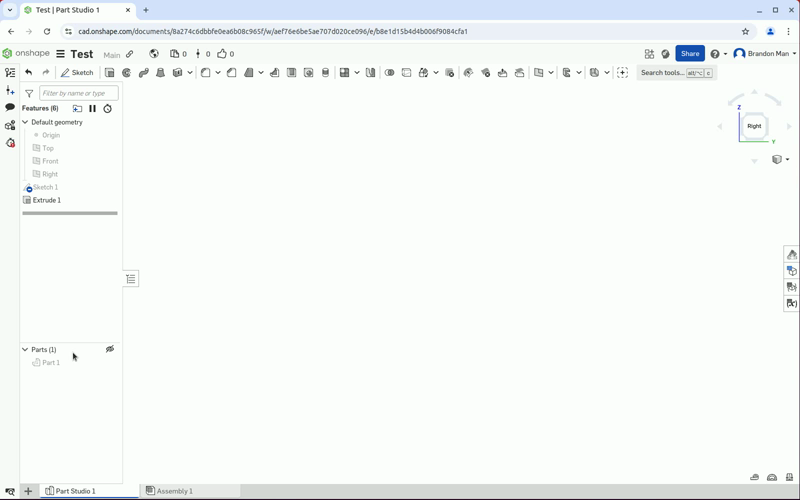
key(space)
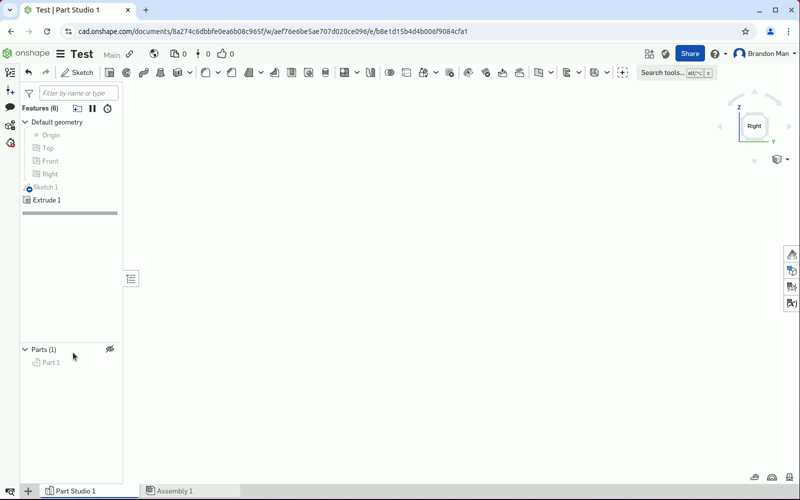
key_down(shift)
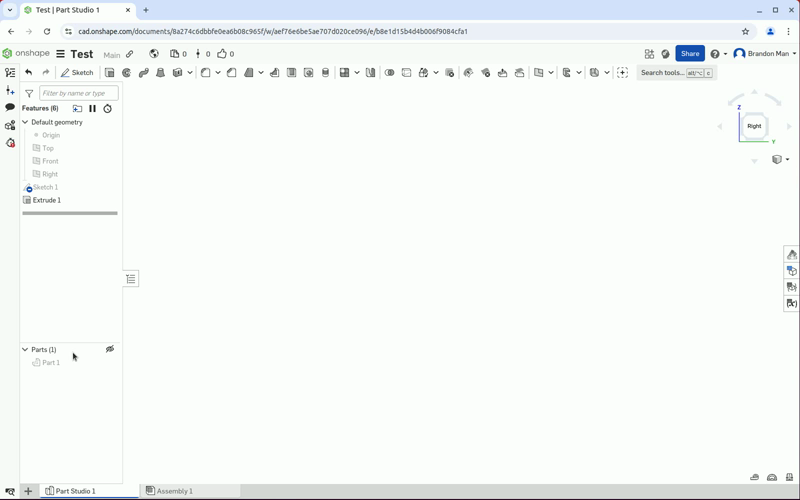
key(right)
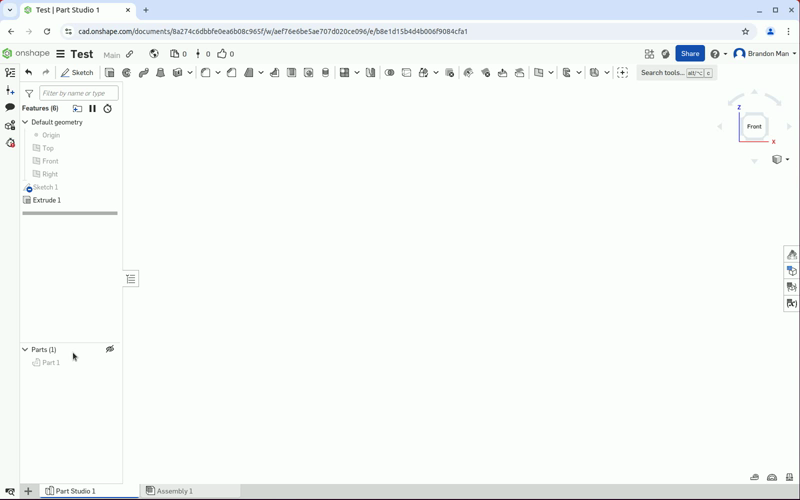
key_up(shift)
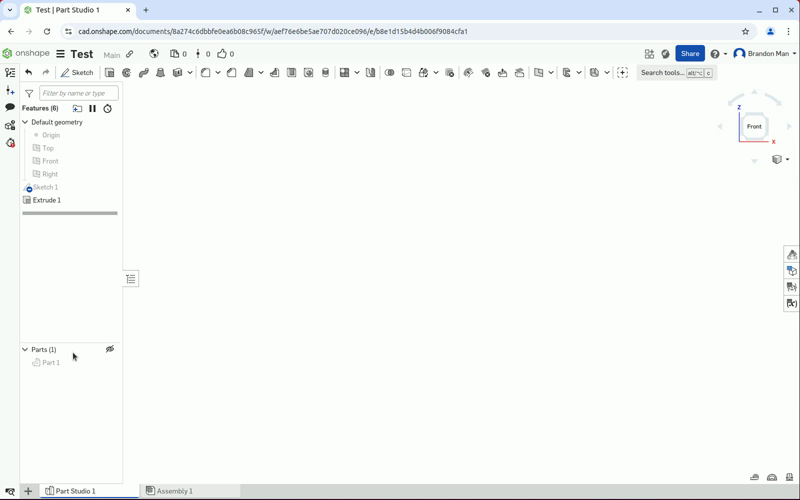
mouse_move(73, 352)
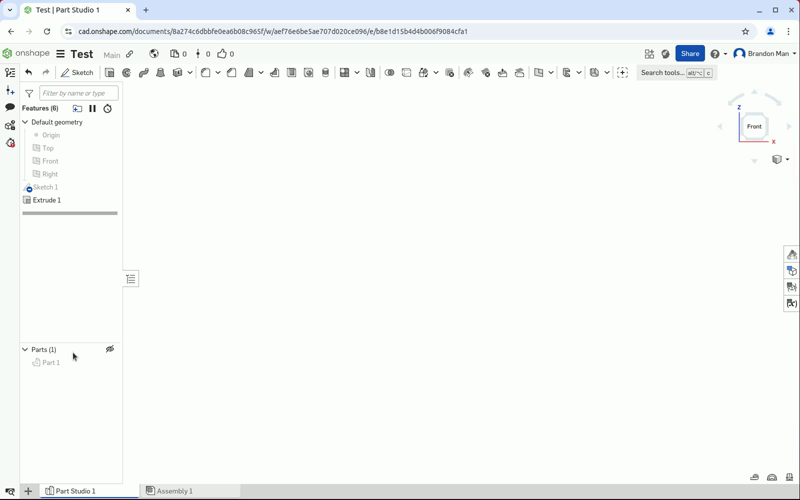
key(shift+y)
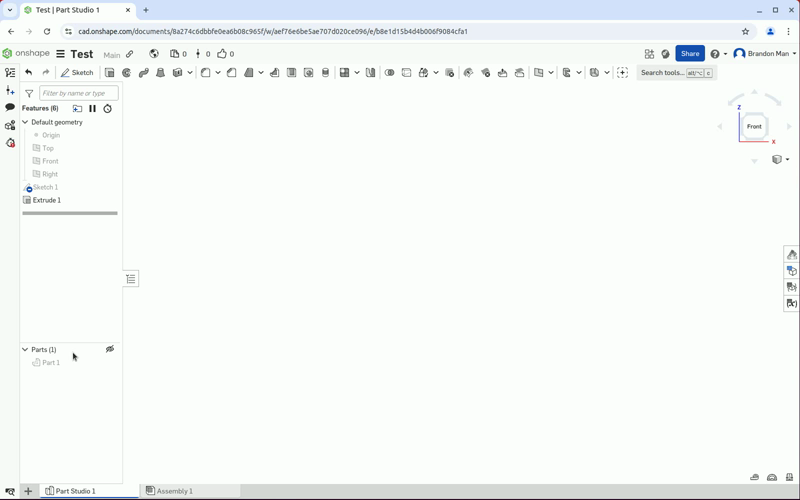
key(shift+s)
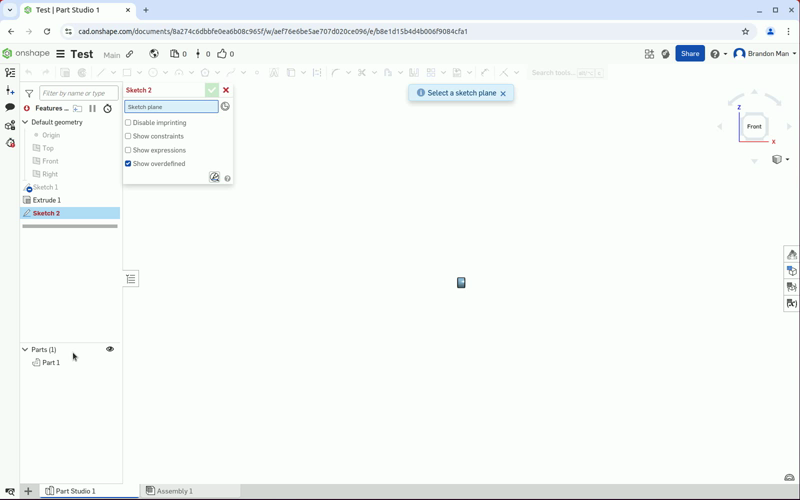
mouse_move(73, 163)
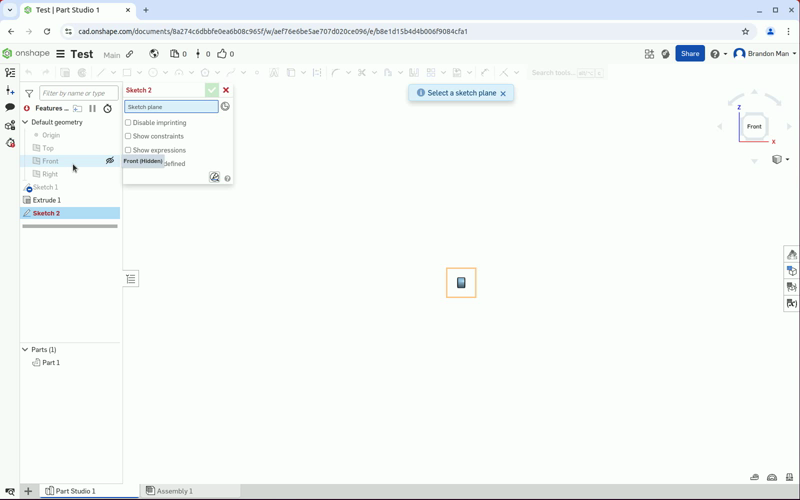
click(73, 163)
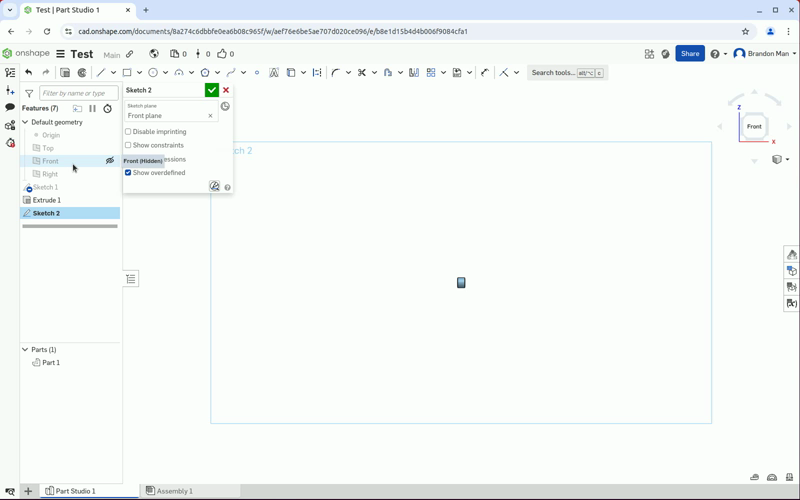
mouse_move(73, 352)
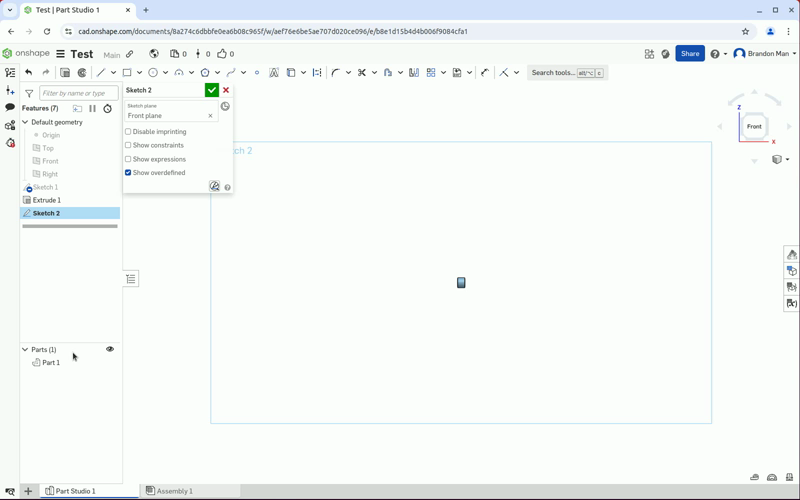
key(y)
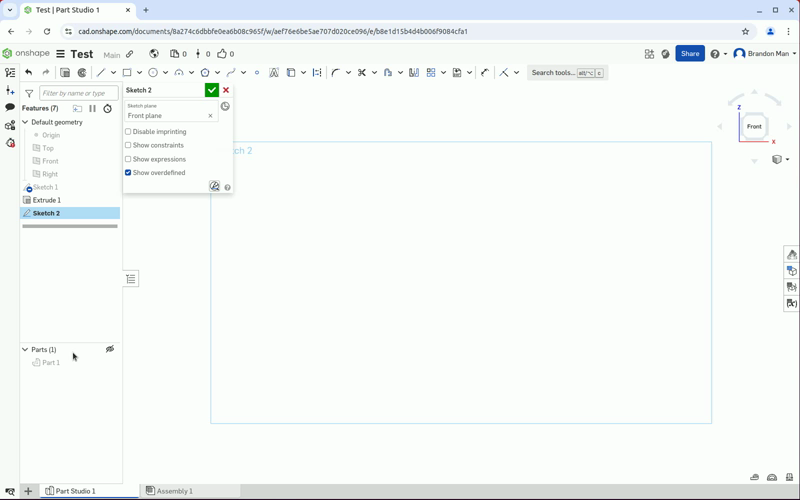
key(c)
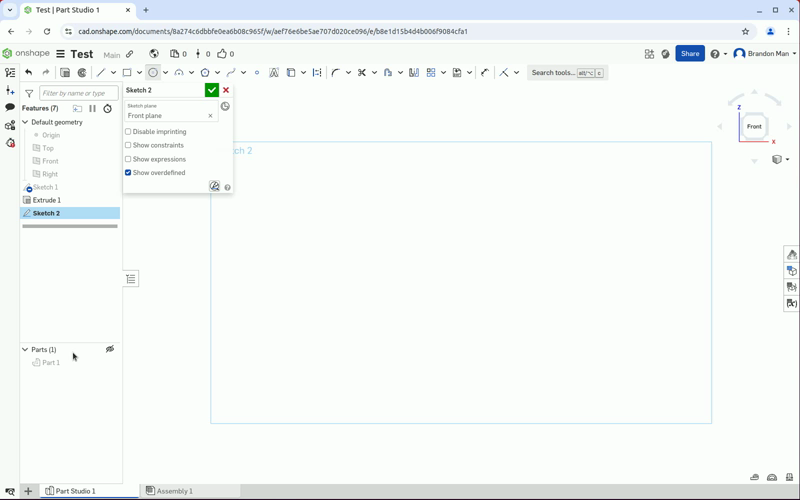
key_down(shift)
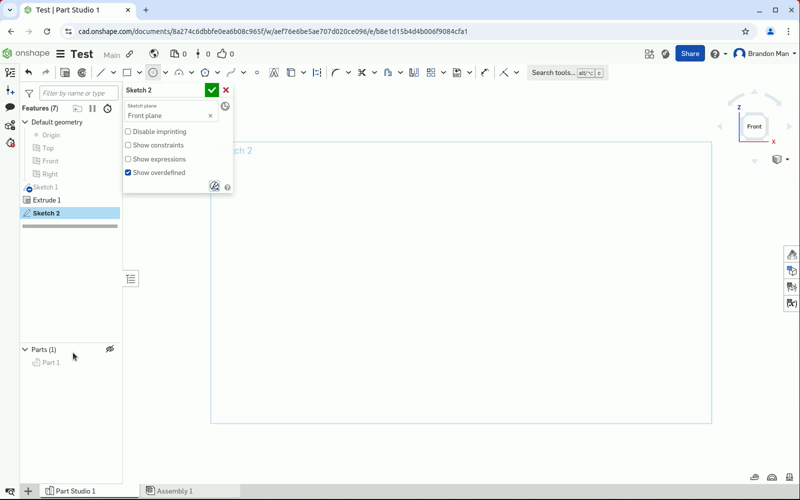
mouse_move(460, 282)
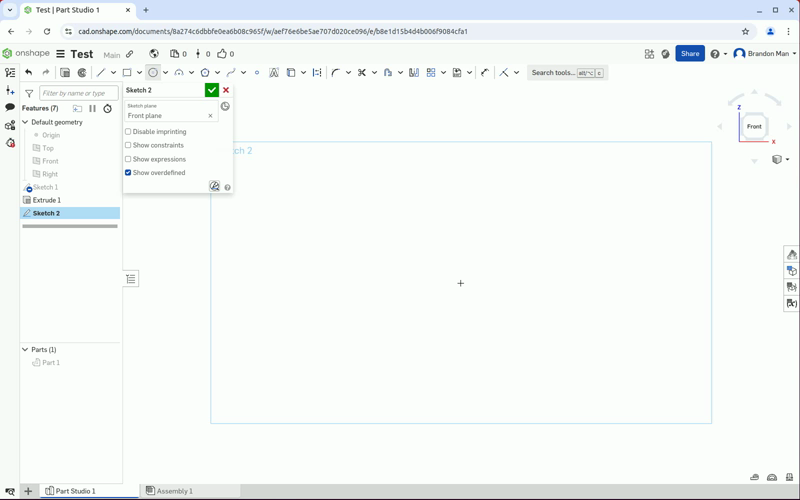
click(460, 282)
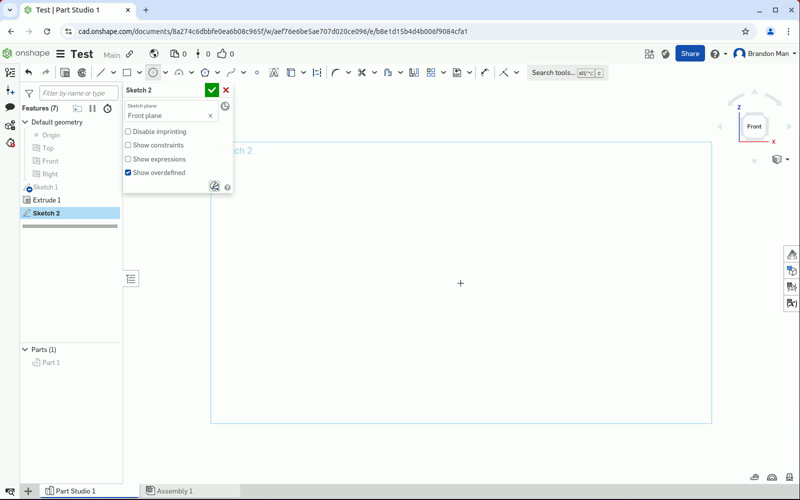
key_up(shift)
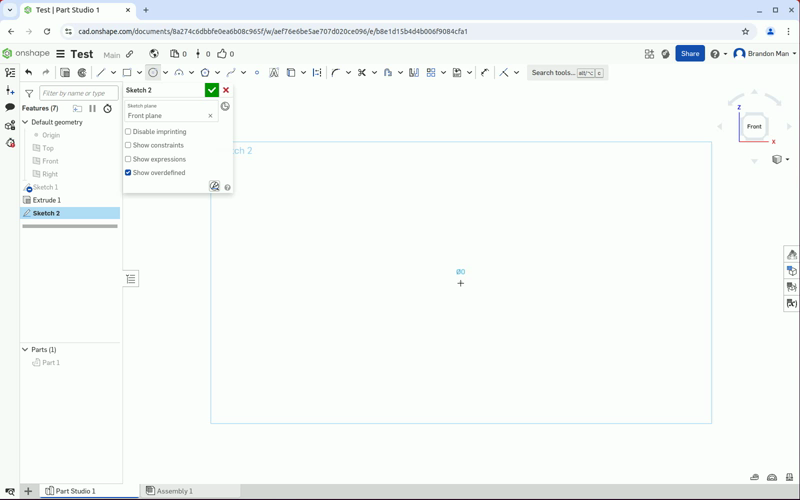
mouse_move(464, 282)
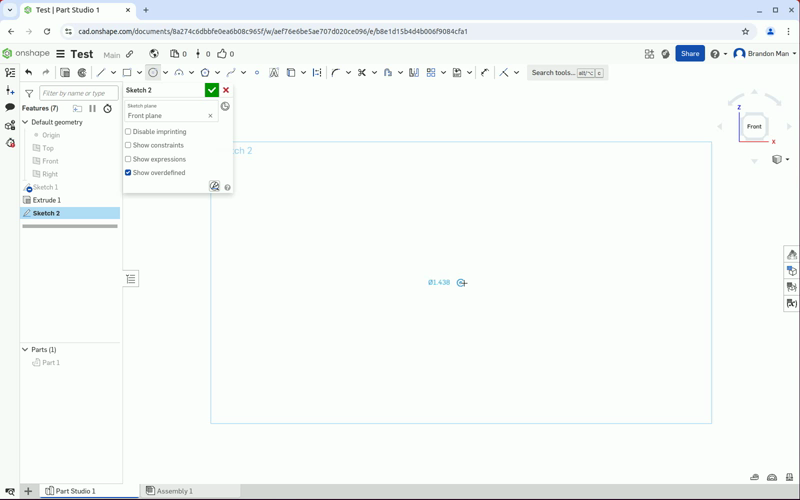
click(464, 282)
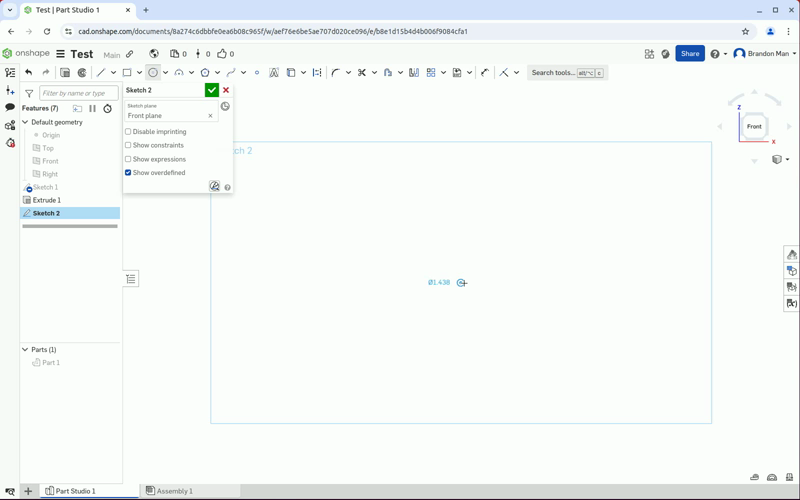
key(esc)
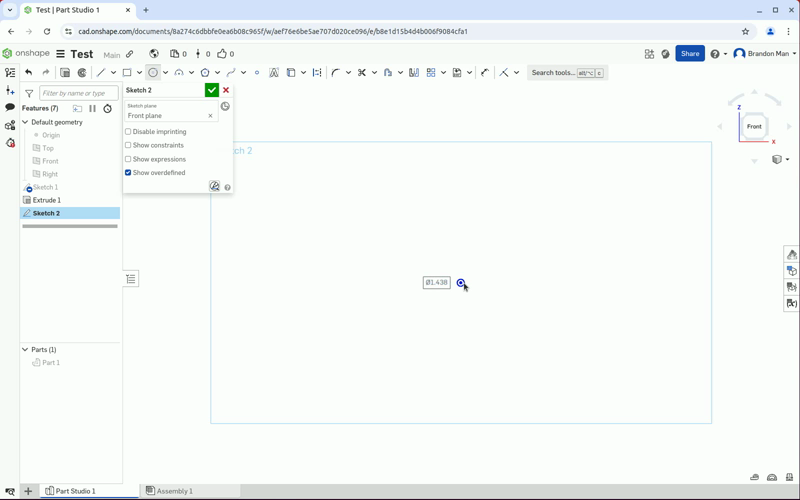
mouse_move(459, 284)
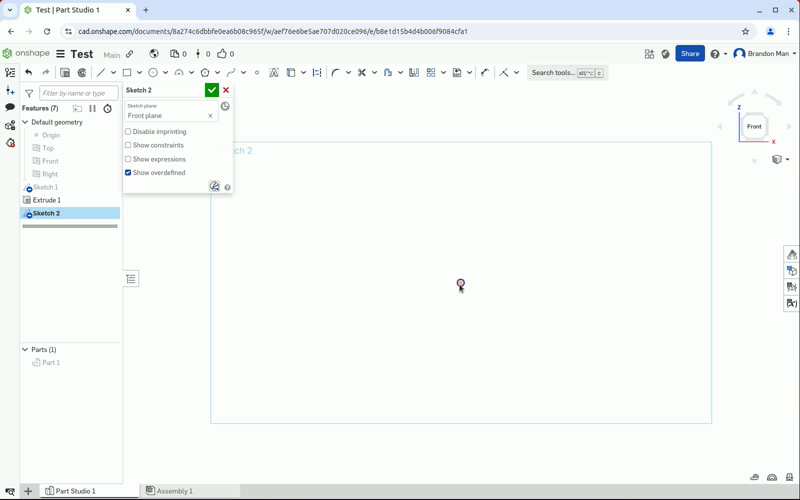
scroll(6)
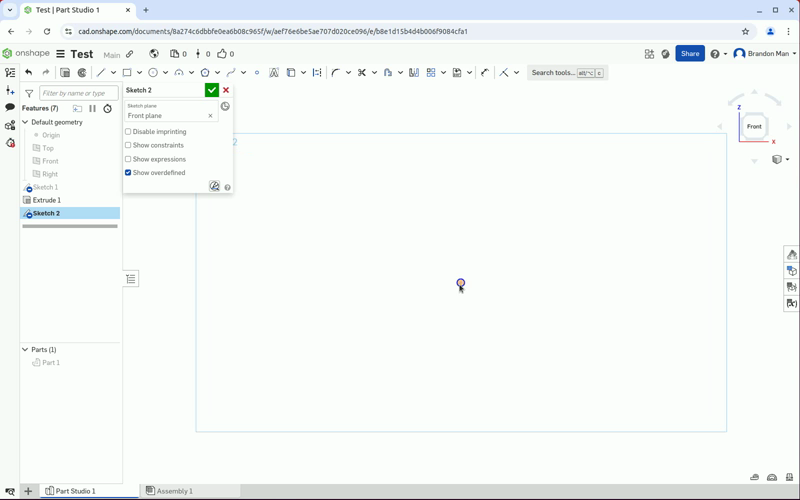
scroll(6)
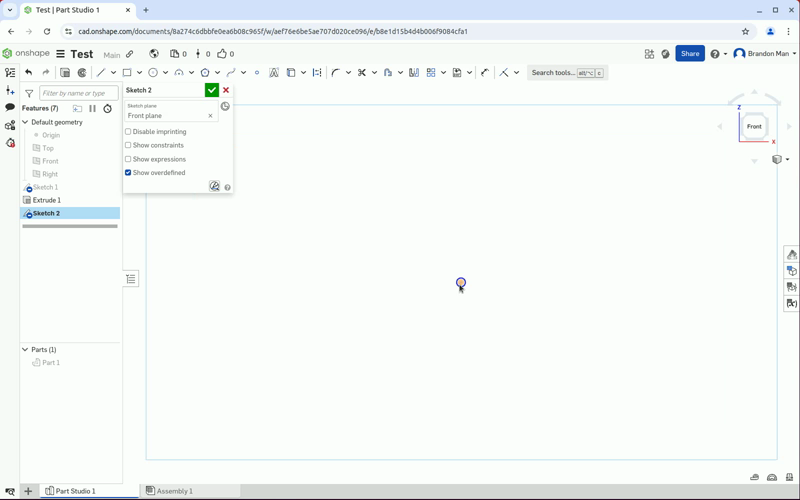
scroll(6)
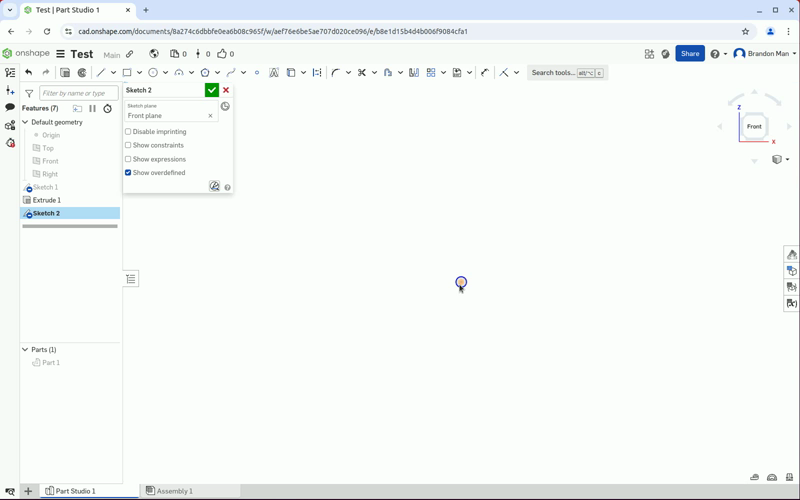
scroll(6)
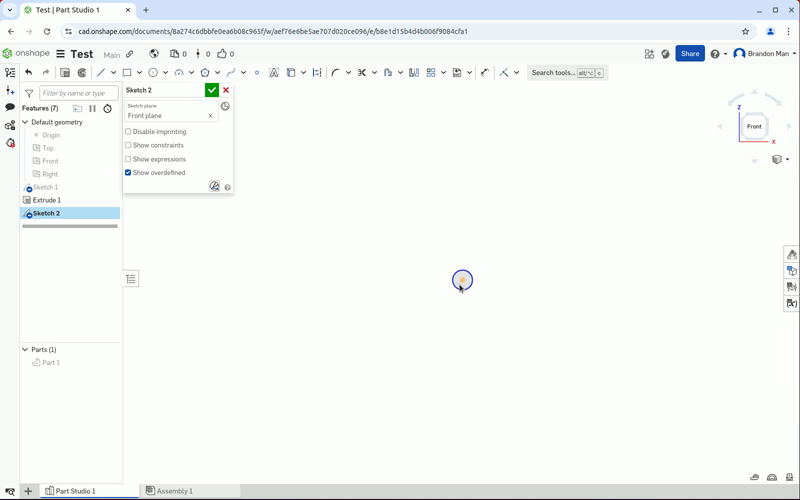
scroll(6)
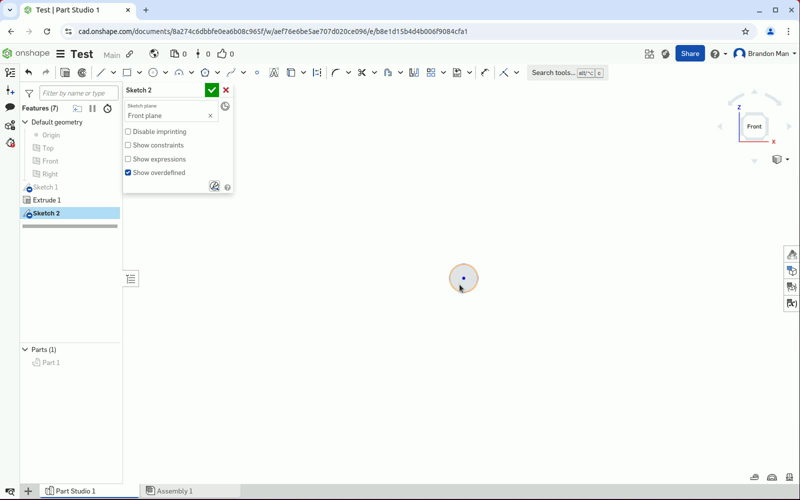
scroll(6)
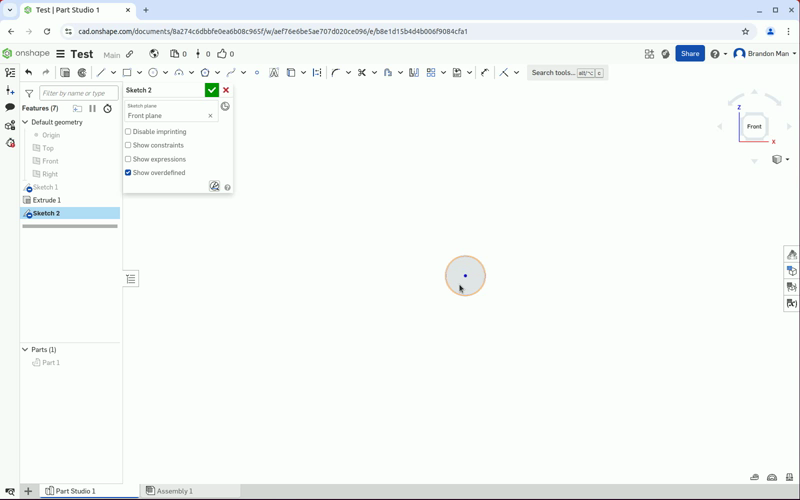
scroll(6)
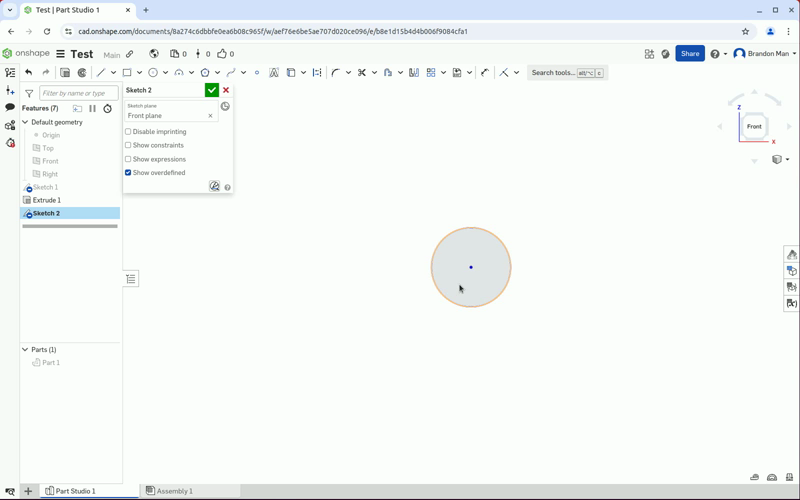
click(459, 284)
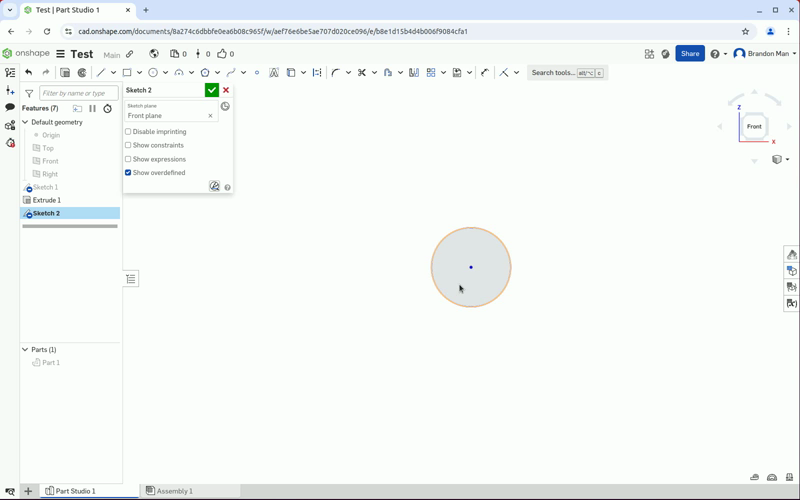
scroll(-6)
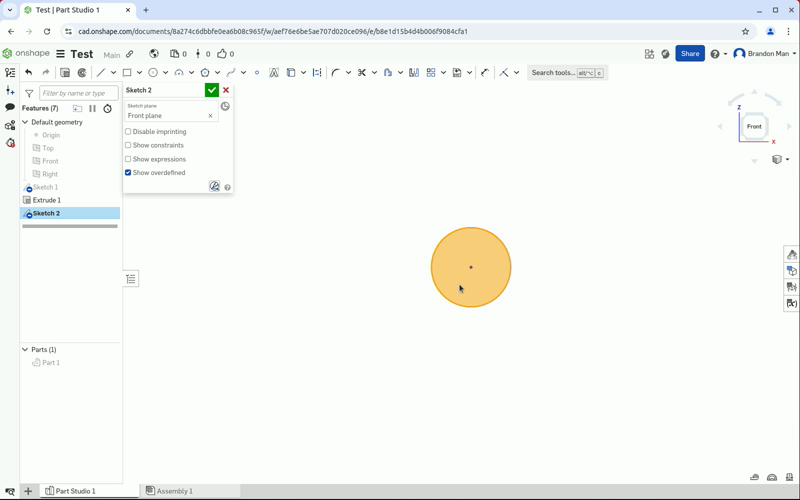
scroll(-6)
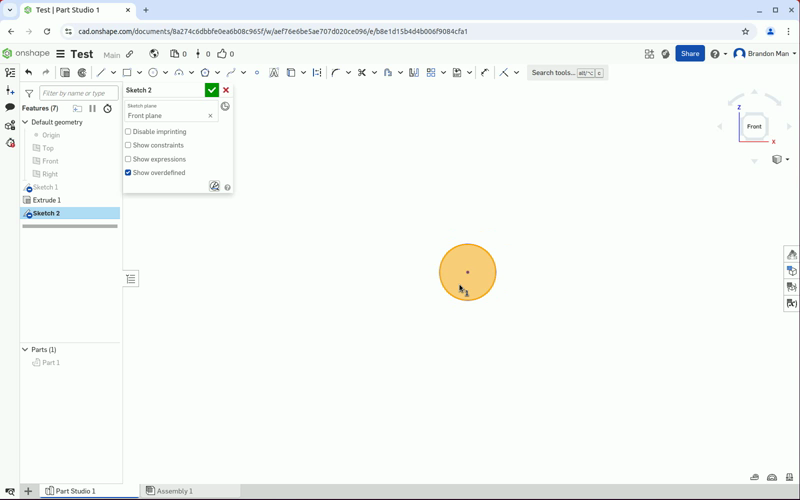
scroll(-6)
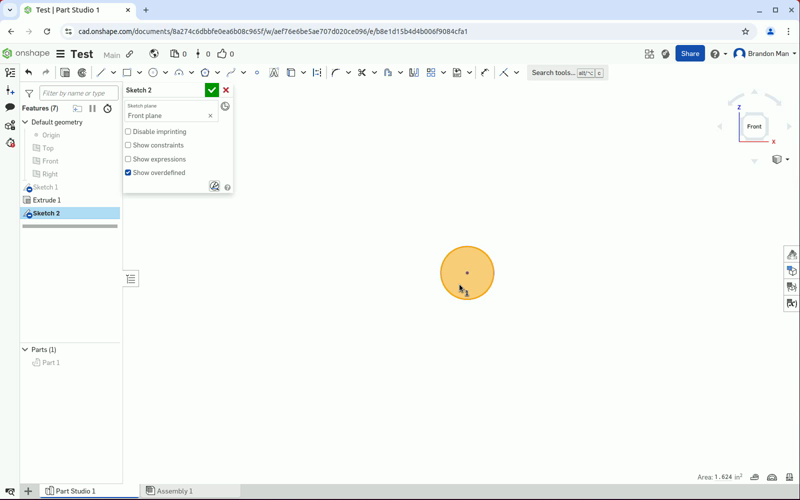
scroll(-6)
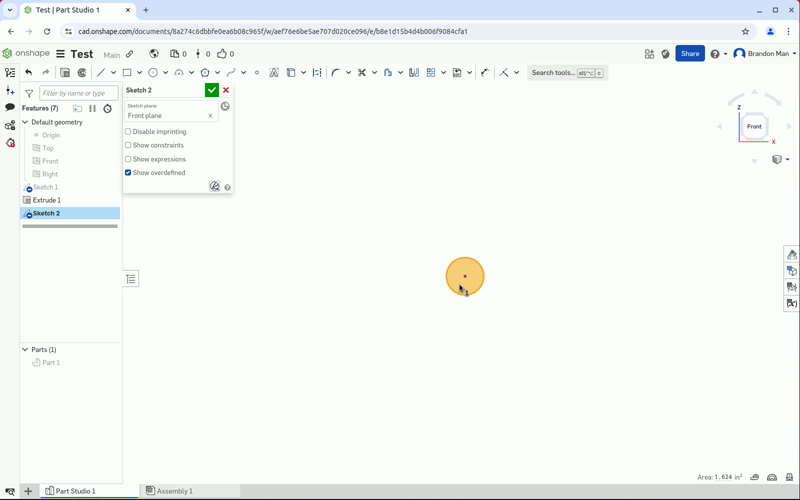
scroll(-6)
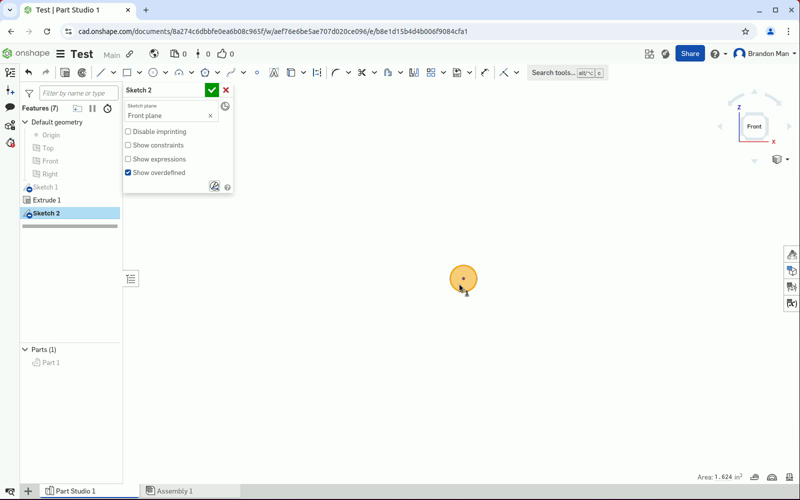
scroll(-6)
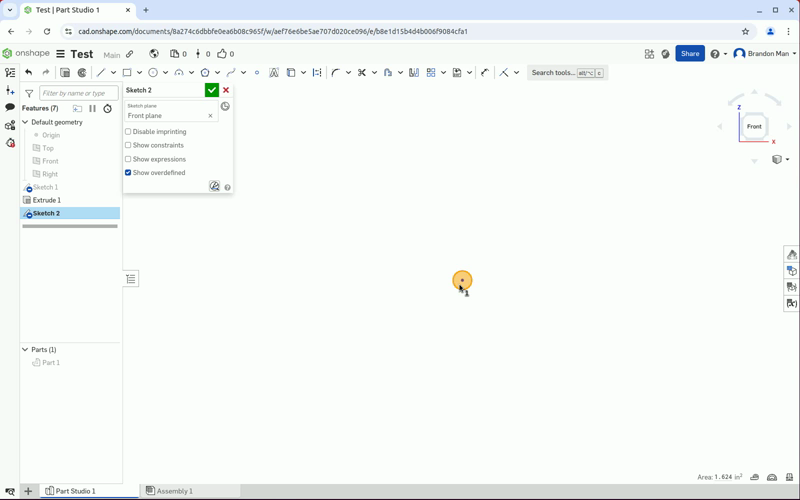
scroll(-6)
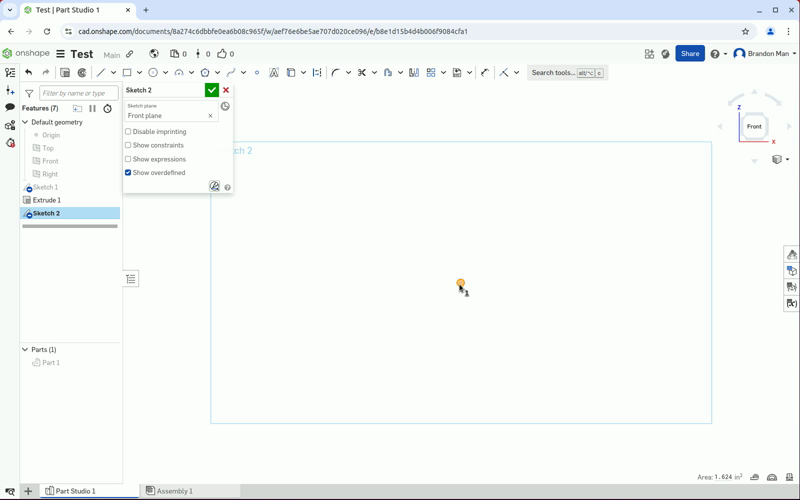
mouse_move(73, 352)
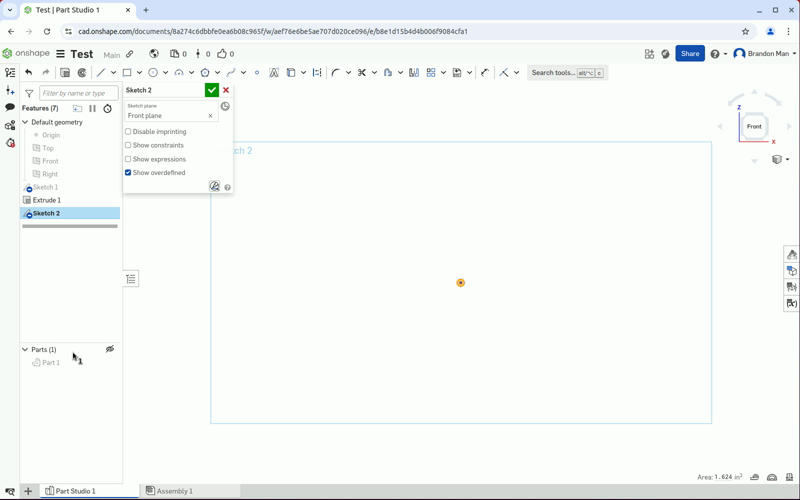
key(shift+y)
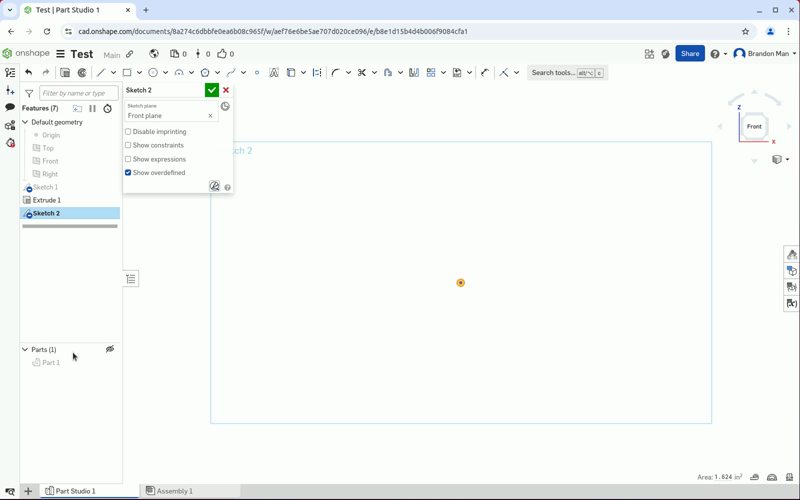
key(shift+e)
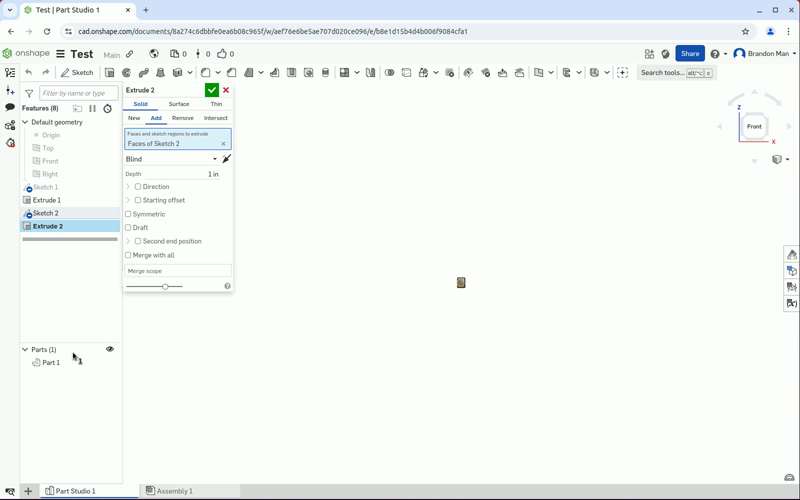
mouse_move(143, 106)
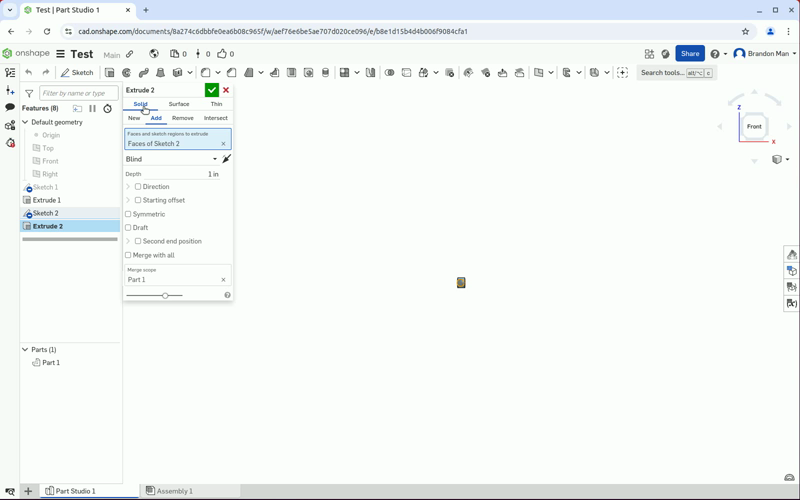
click(143, 106)
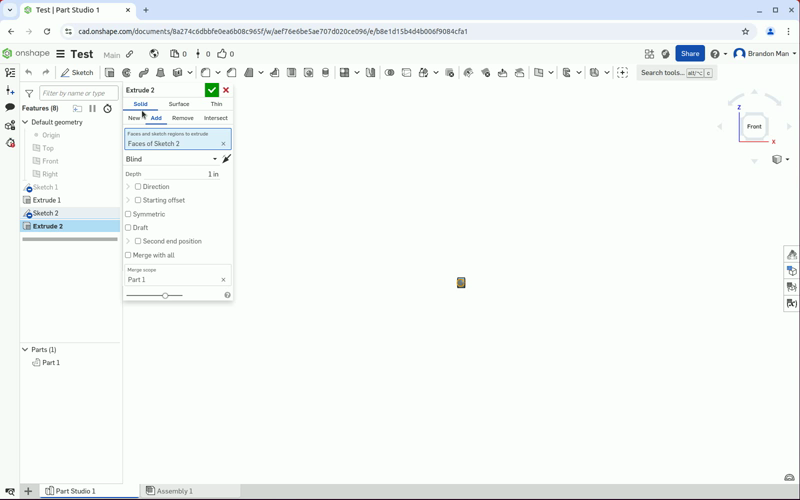
mouse_move(137, 120)
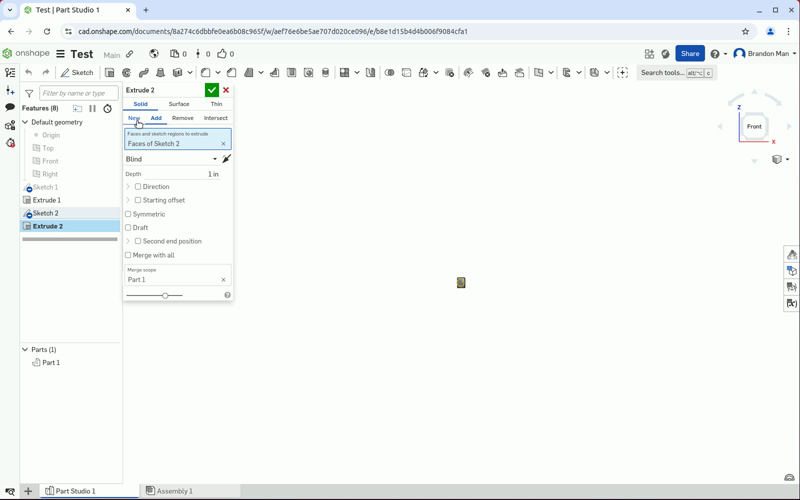
click(137, 120)
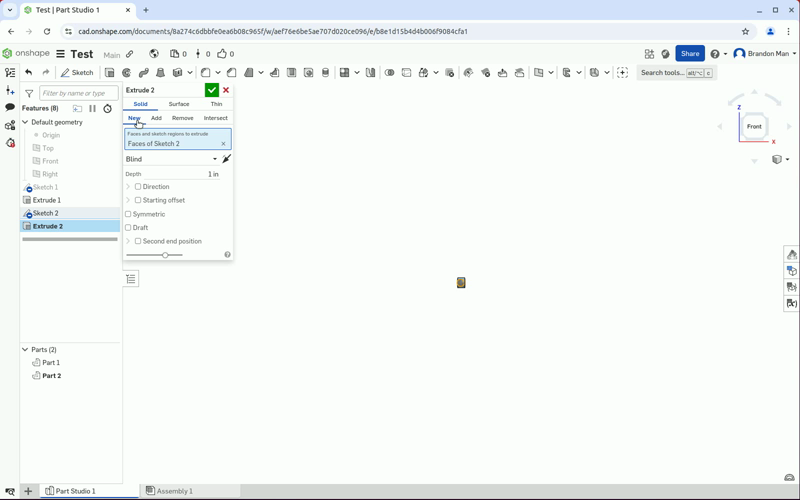
key(tab, 4)
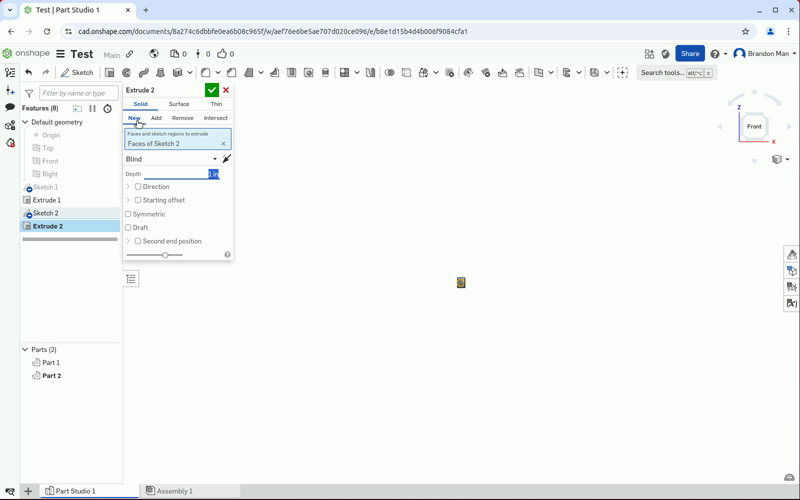
text(21.664)
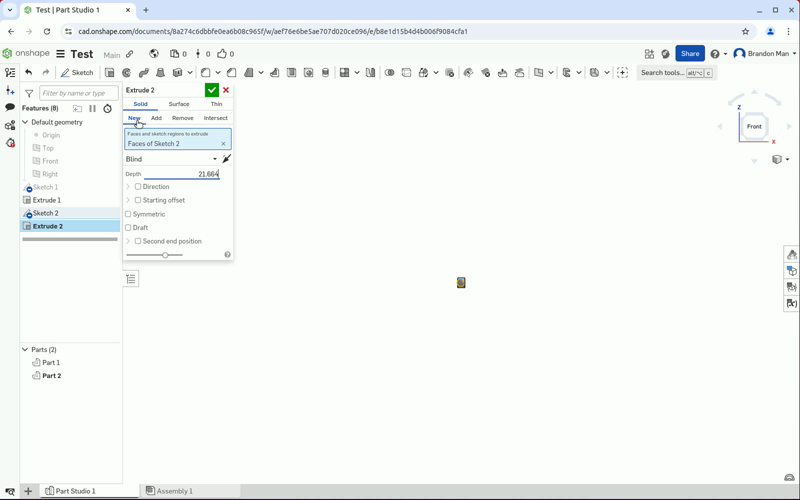
key(enter)
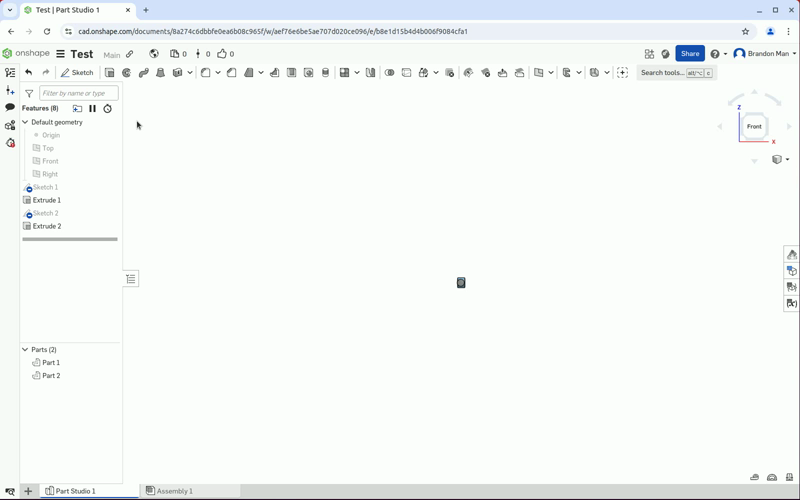
key(shift+h)
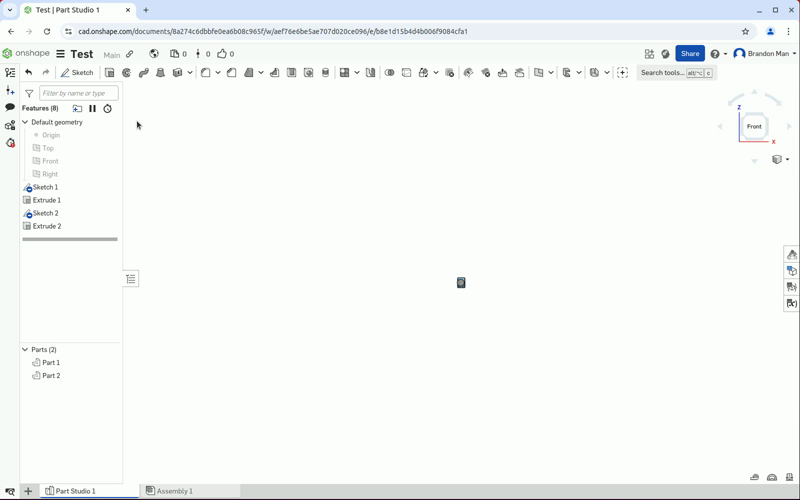
key(shift+h)
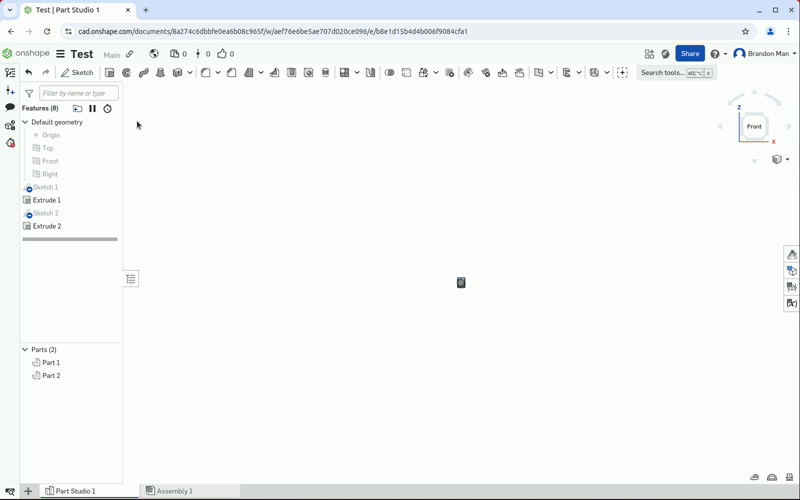
mouse_move(73, 189)
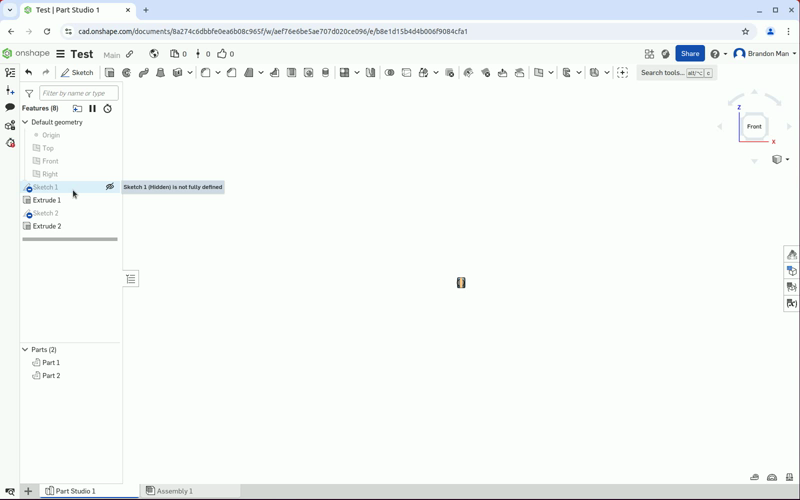
click(73, 189)
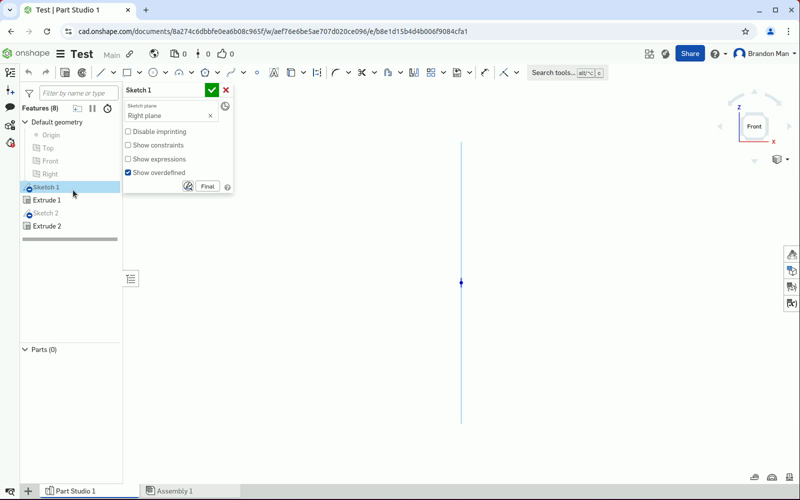
mouse_move(229, 92)
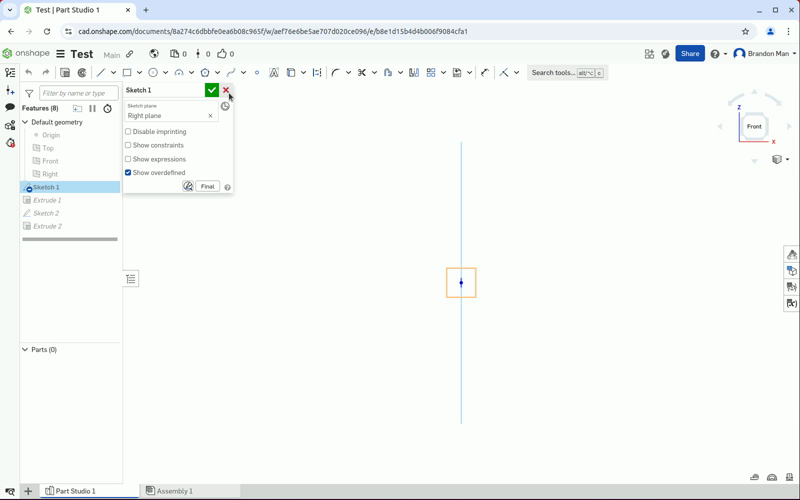
click(229, 92)
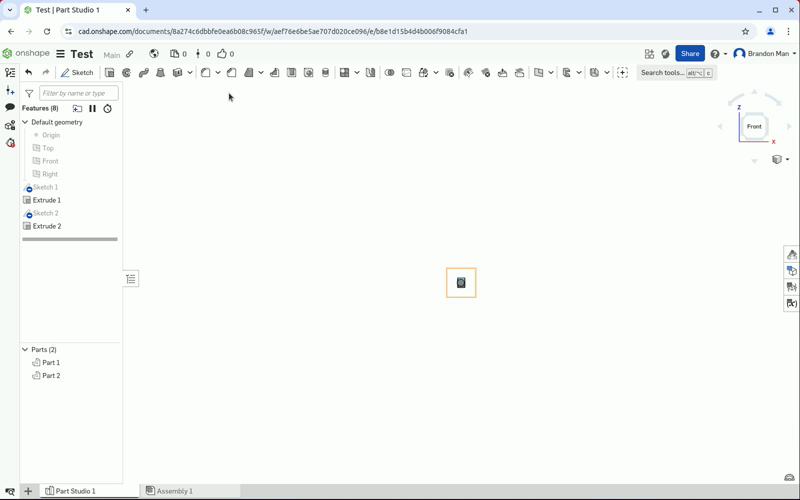
mouse_move(73, 352)
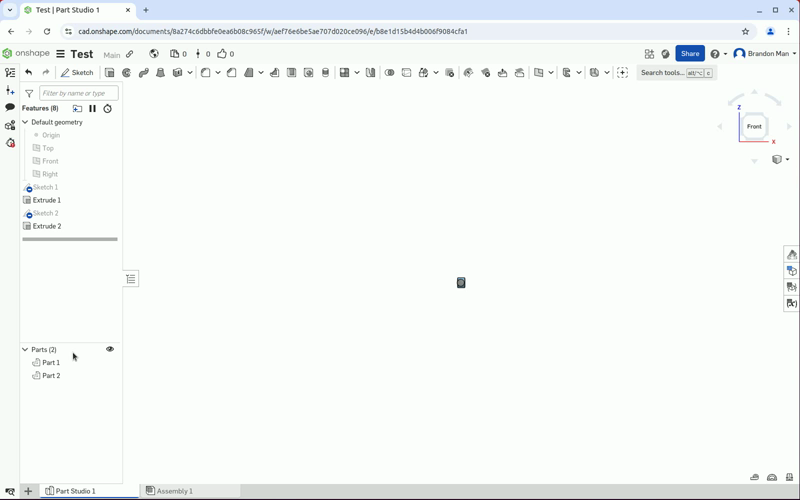
key(y)
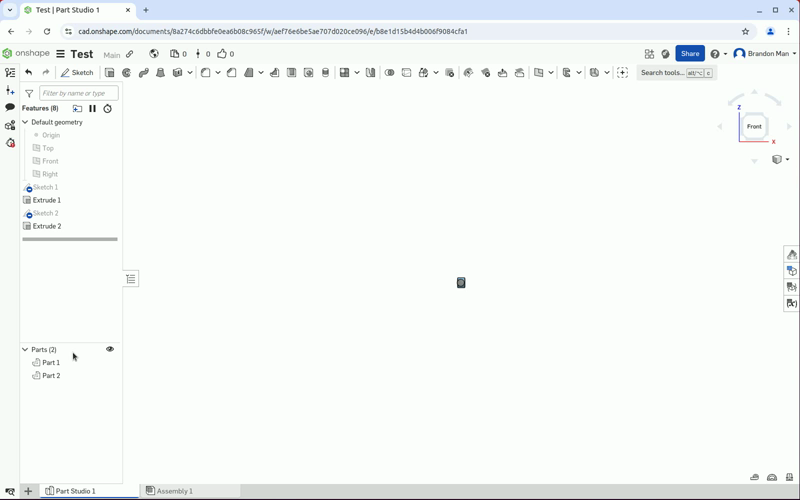
key(shift+p)
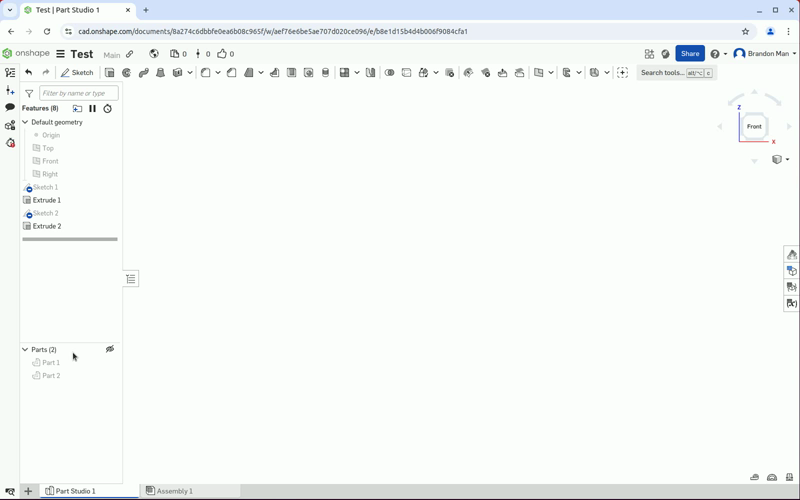
key(space)
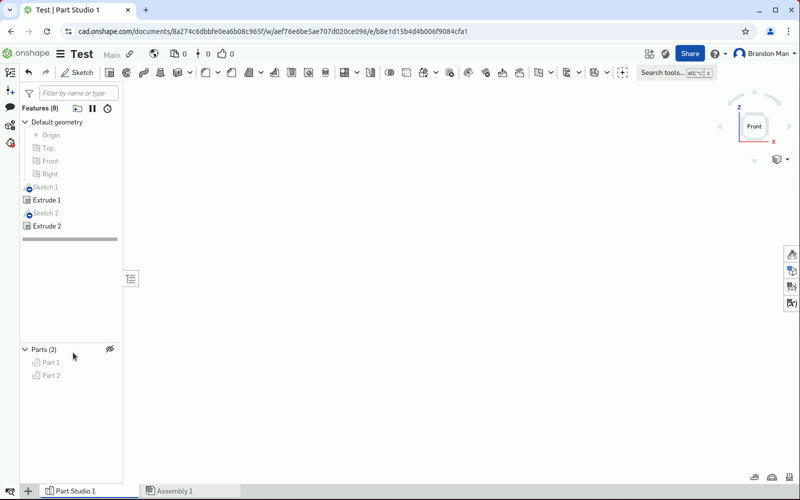
key_down(shift)
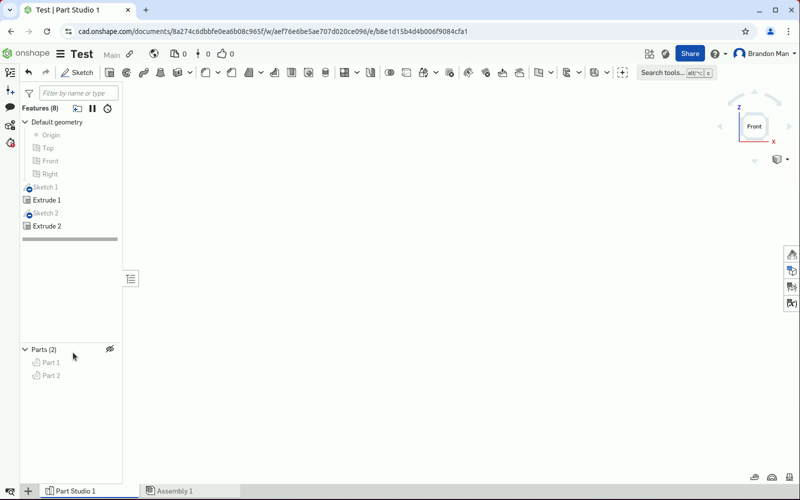
key(down)
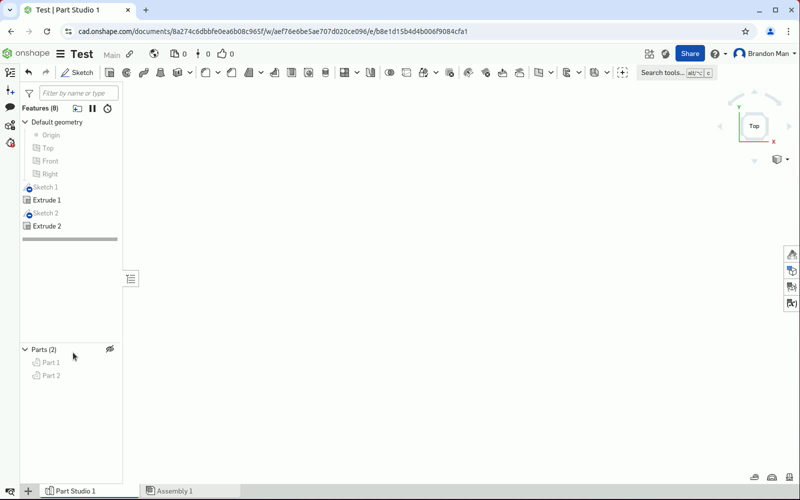
key_up(shift)
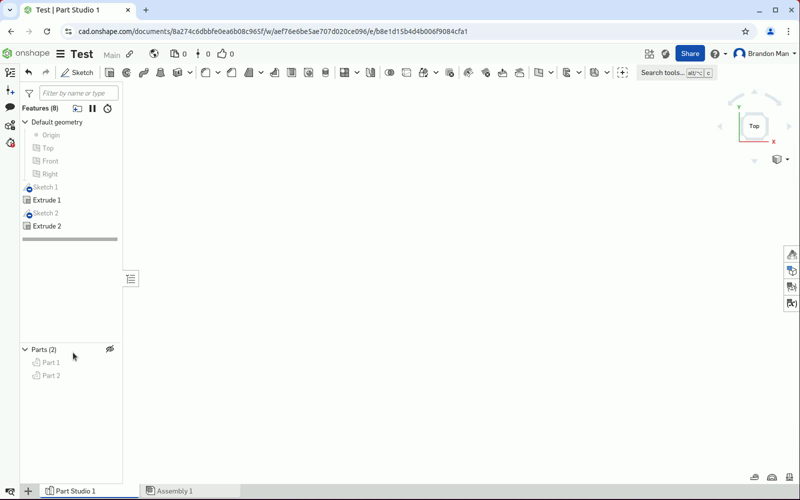
mouse_move(73, 352)
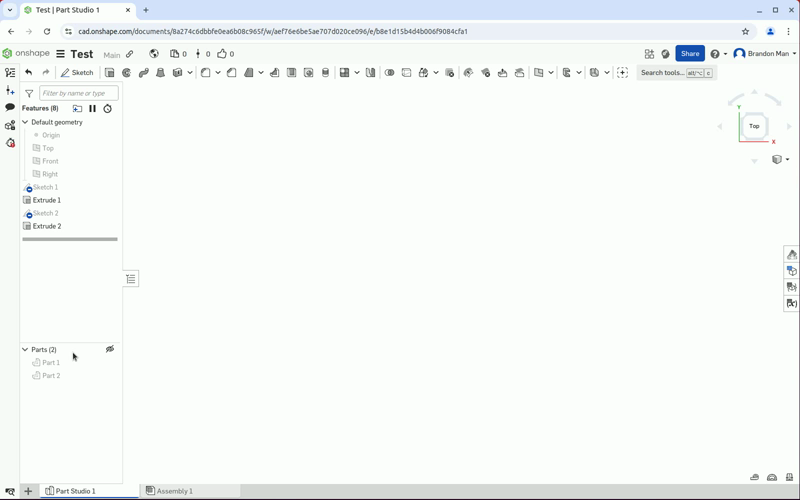
key(shift+y)
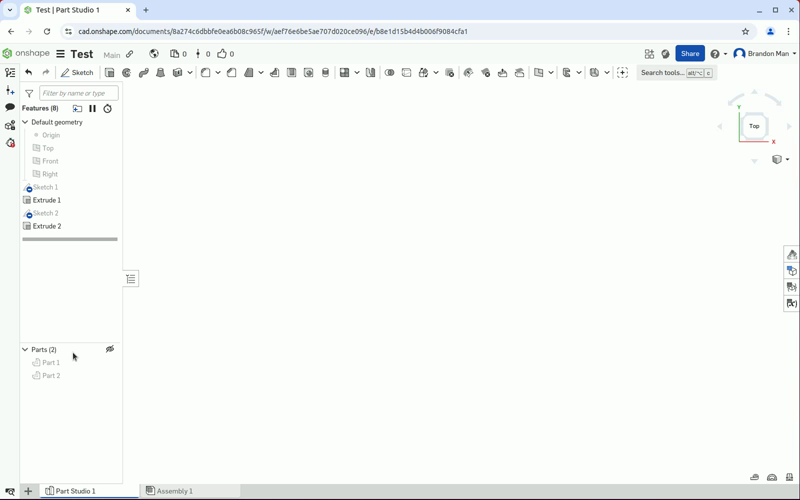
key(shift+s)
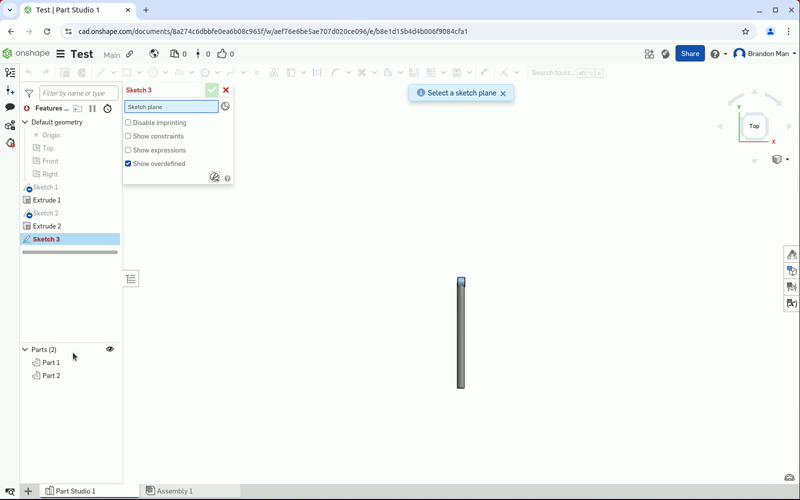
mouse_move(73, 150)
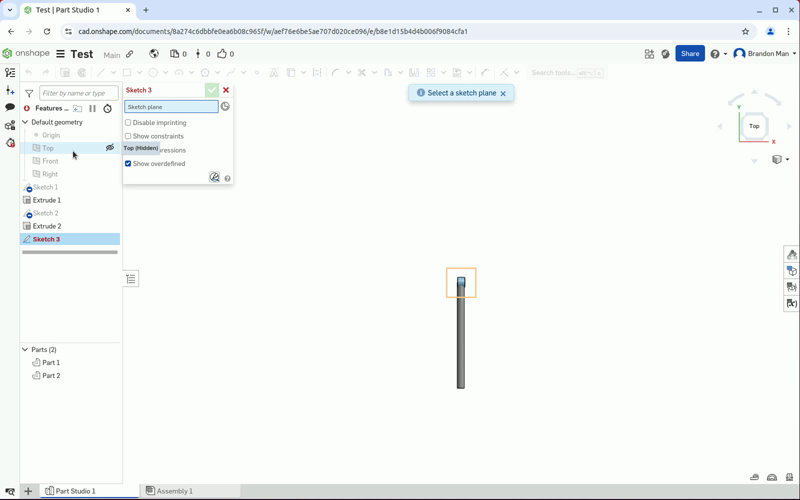
click(73, 150)
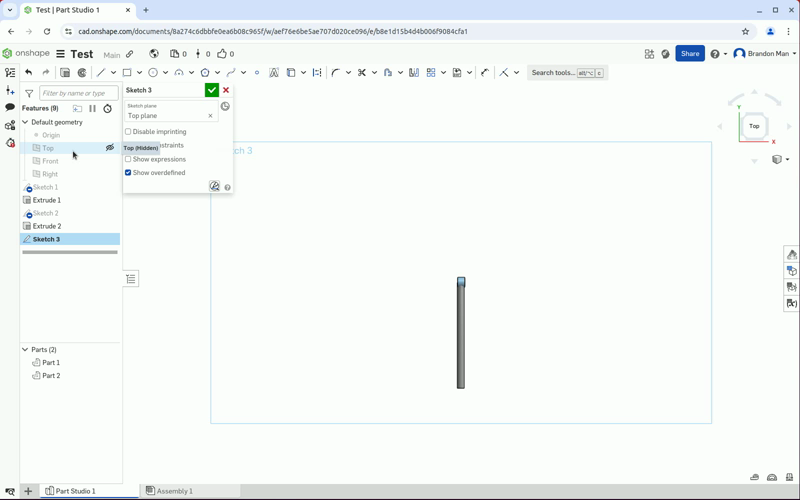
mouse_move(73, 352)
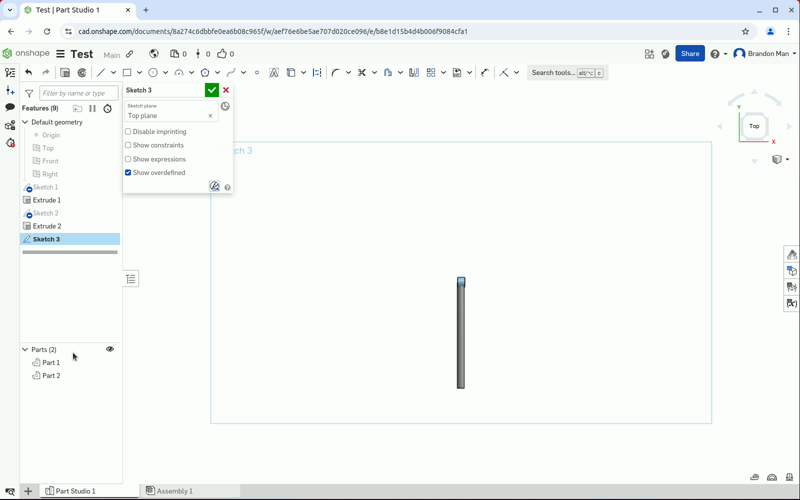
key(y)
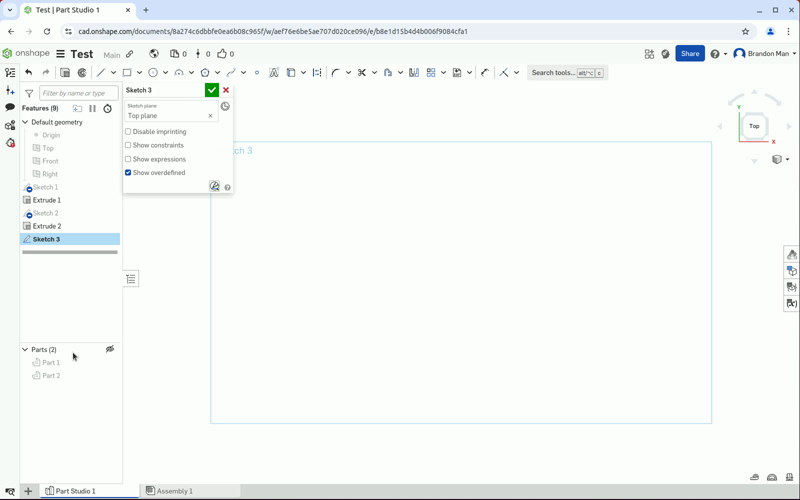
key(c)
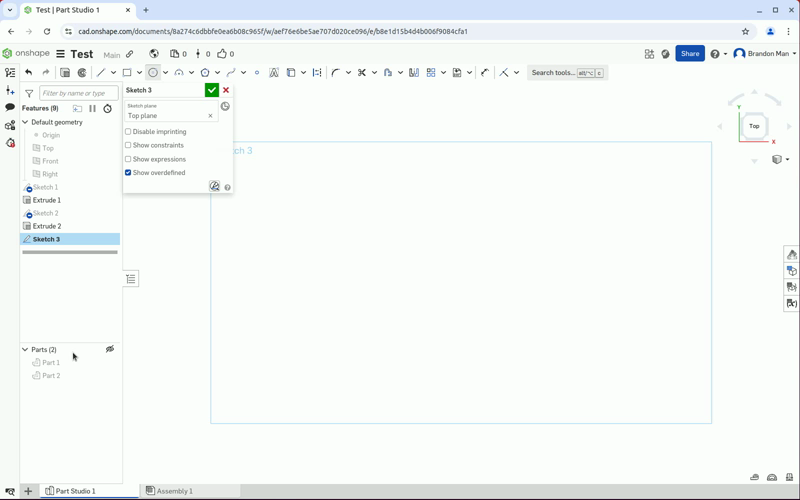
key_down(shift)
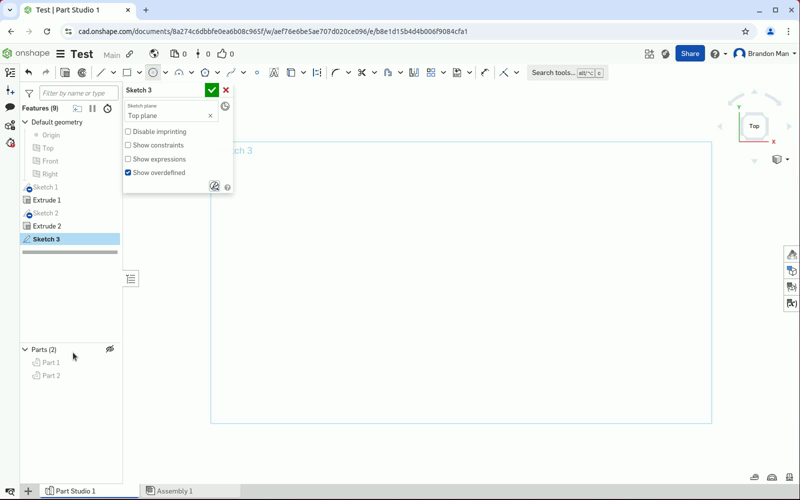
mouse_move(461, 391)
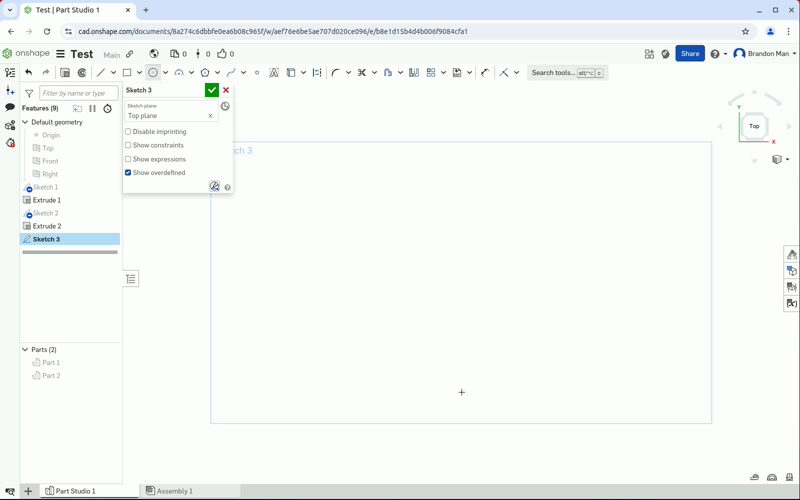
click(461, 391)
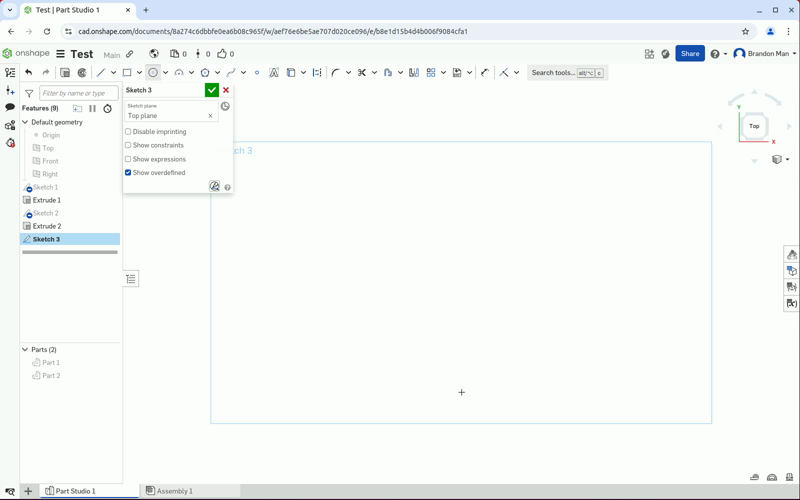
key_up(shift)
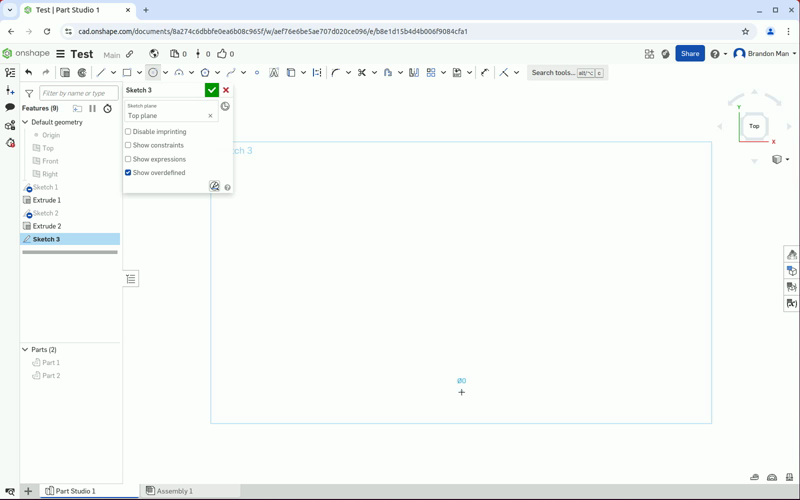
mouse_move(466, 391)
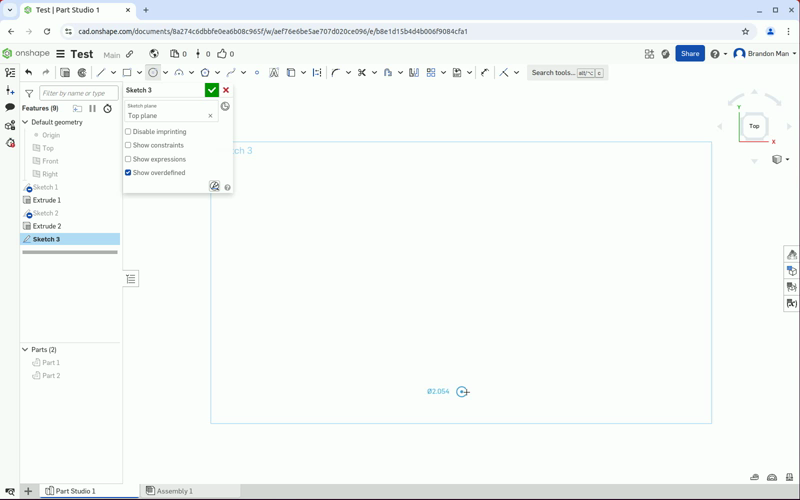
click(466, 391)
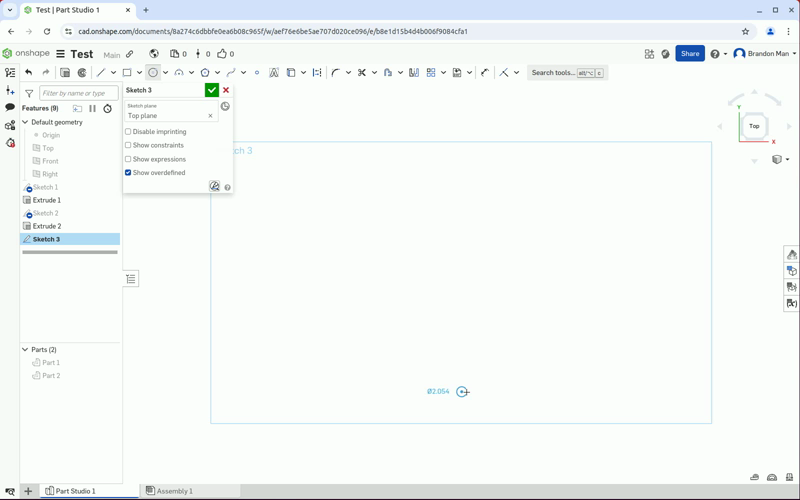
key(esc)
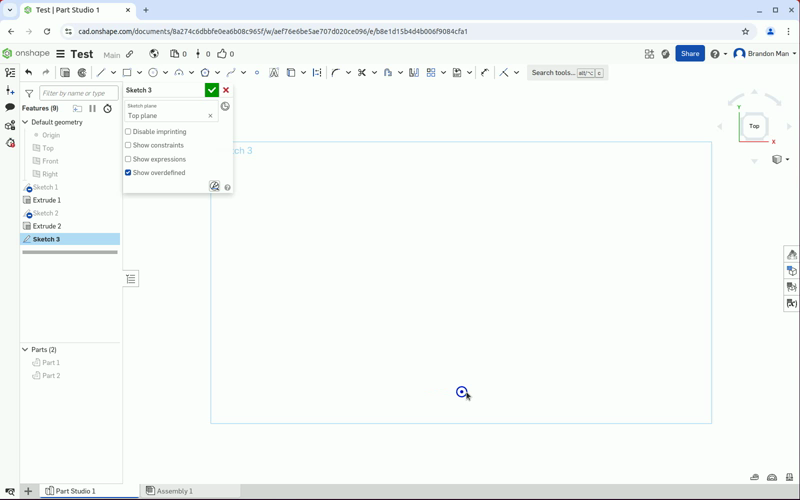
key(c)
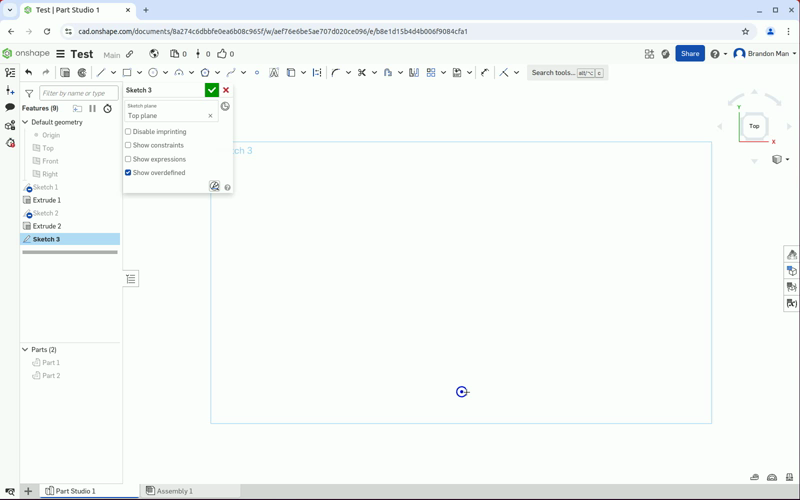
key_down(shift)
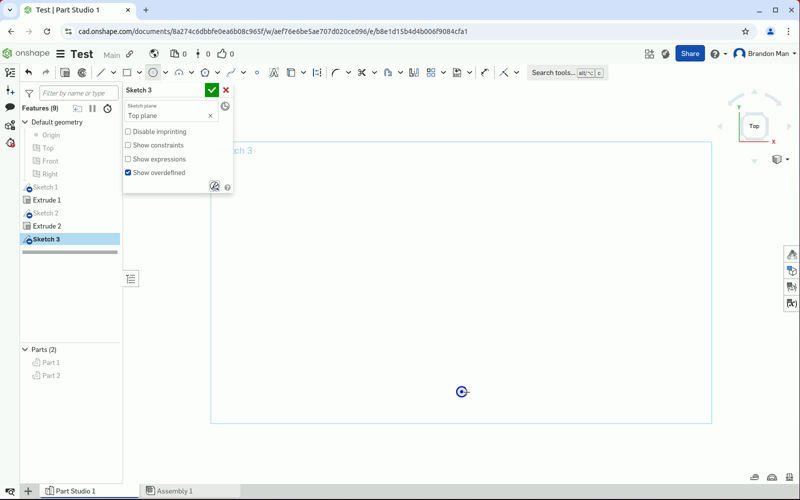
mouse_move(461, 391)
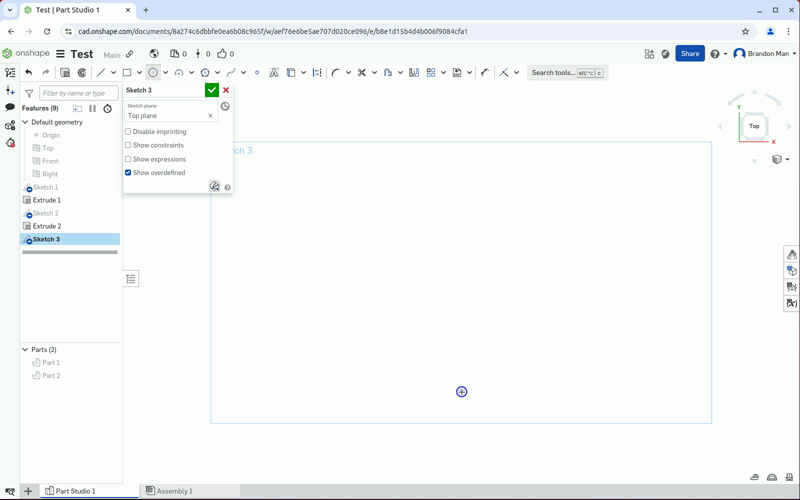
click(461, 391)
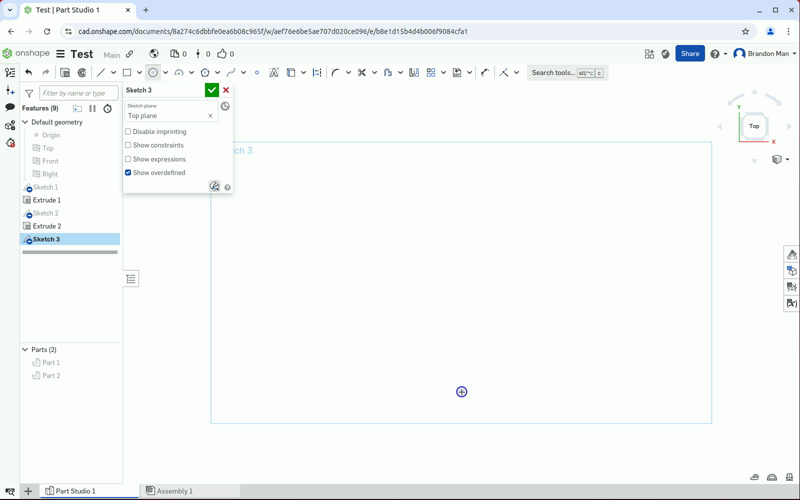
key_up(shift)
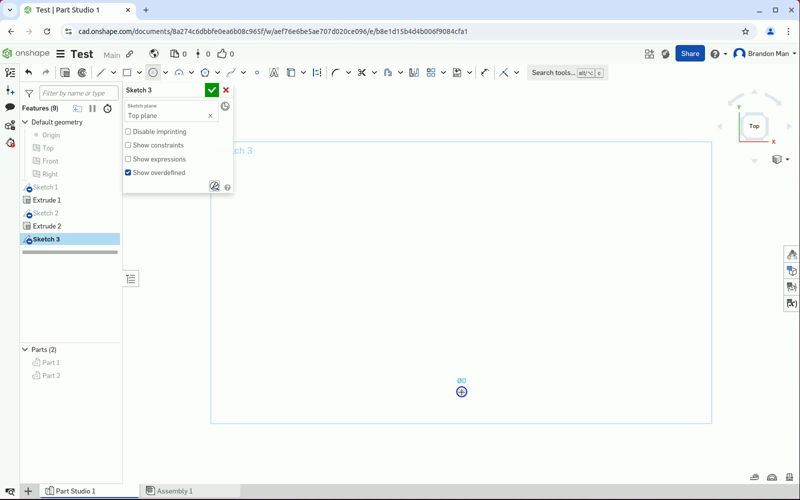
mouse_move(464, 391)
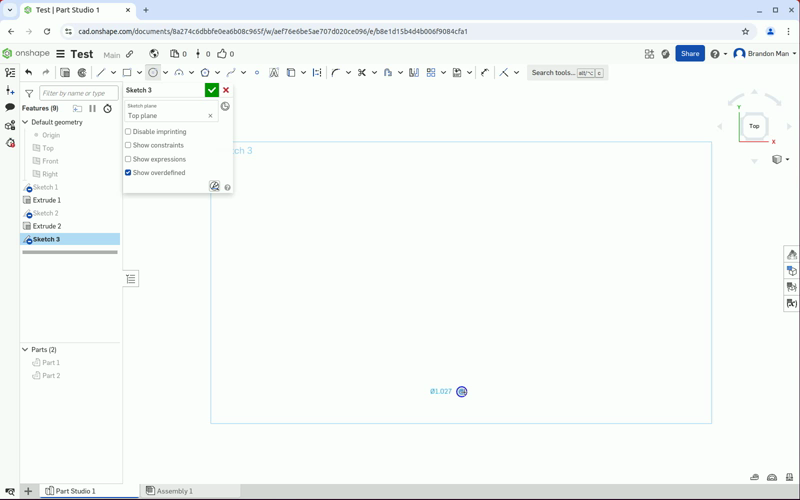
scroll(6)
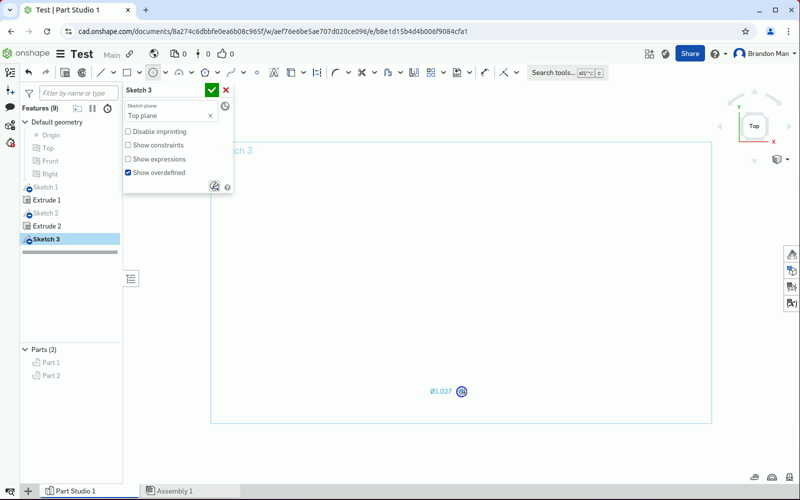
scroll(6)
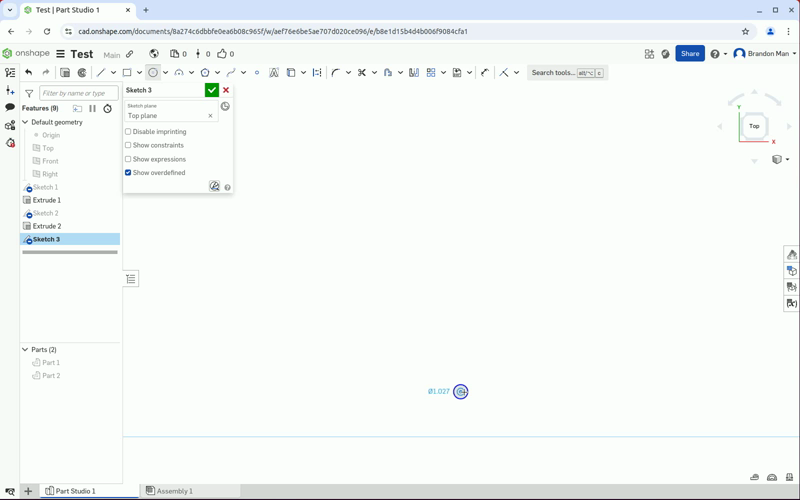
scroll(6)
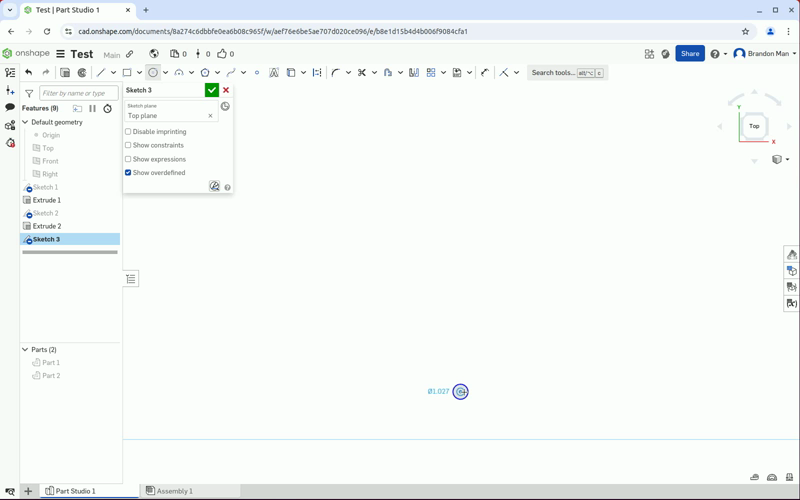
scroll(6)
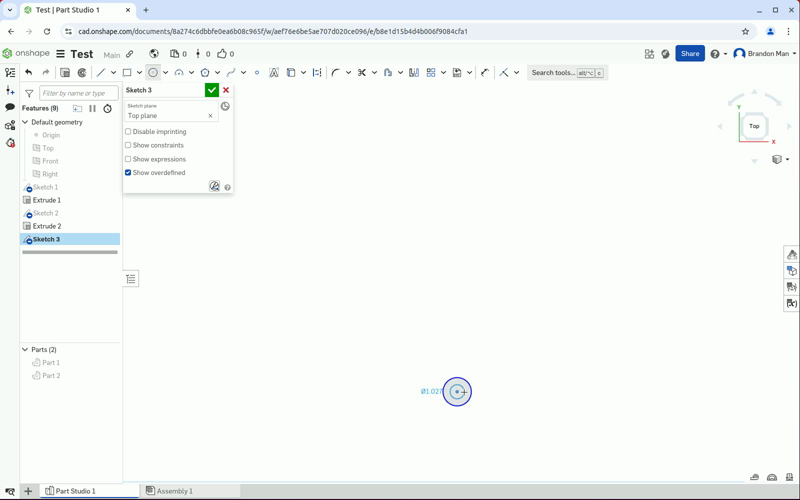
scroll(6)
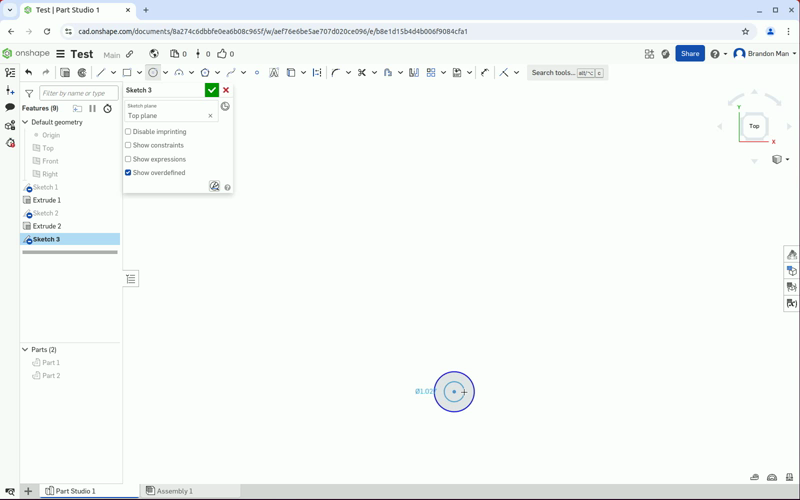
scroll(6)
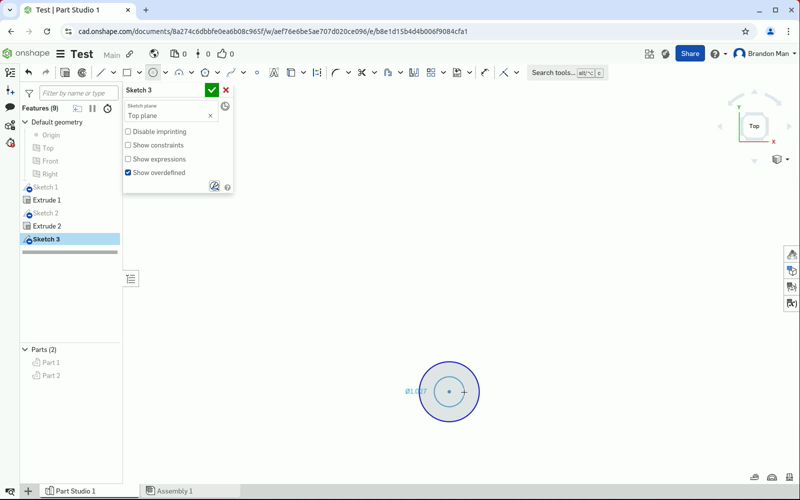
scroll(6)
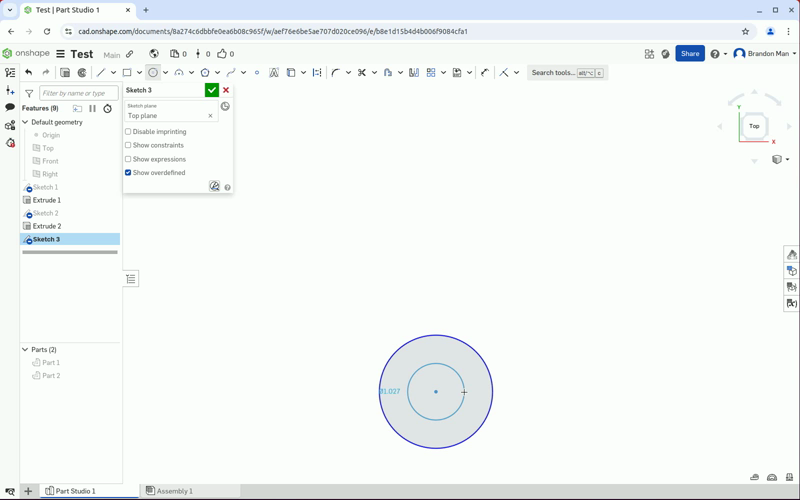
click(464, 391)
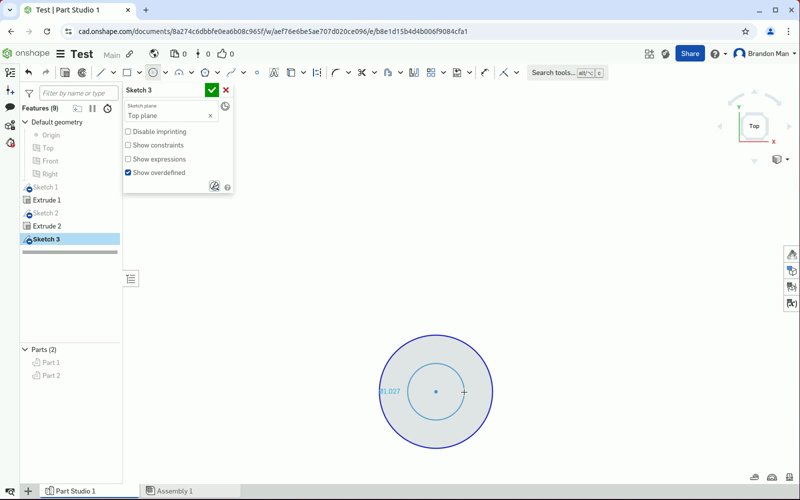
scroll(-6)
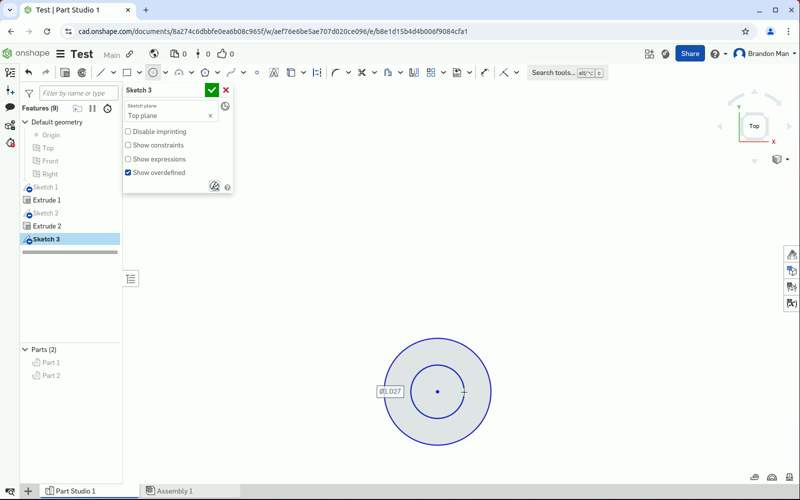
scroll(-6)
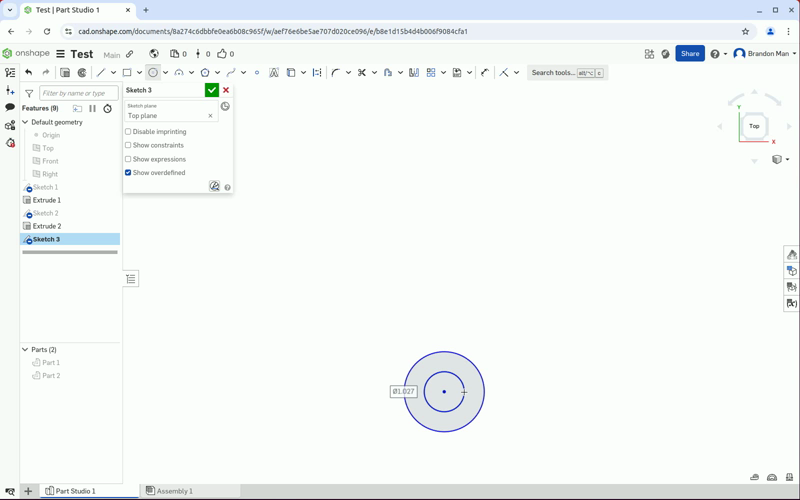
scroll(-6)
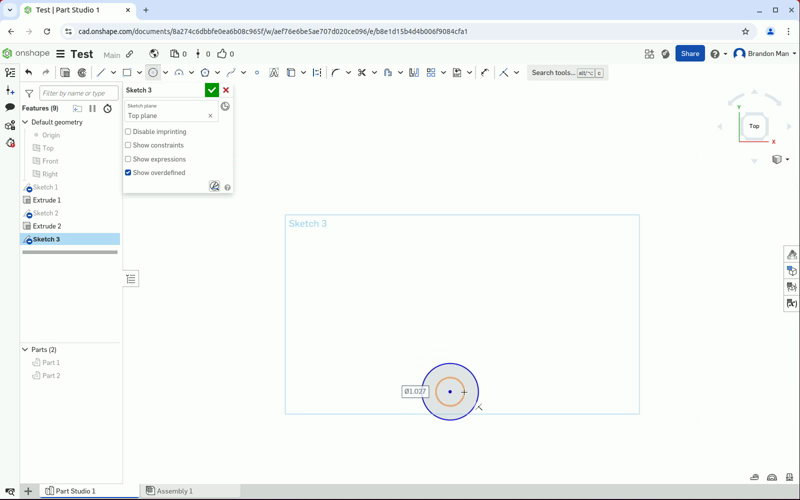
scroll(-6)
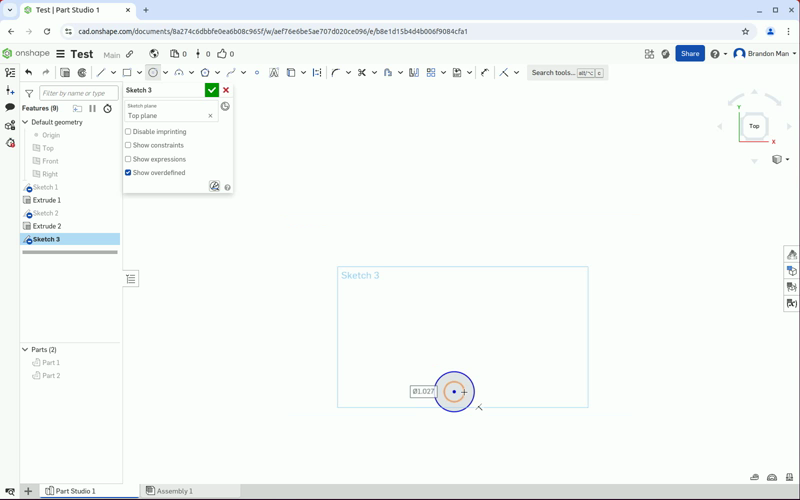
scroll(-6)
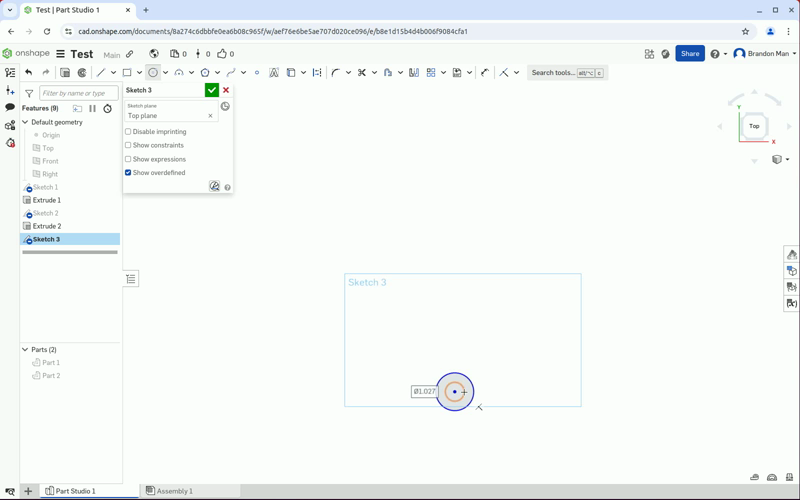
scroll(-6)
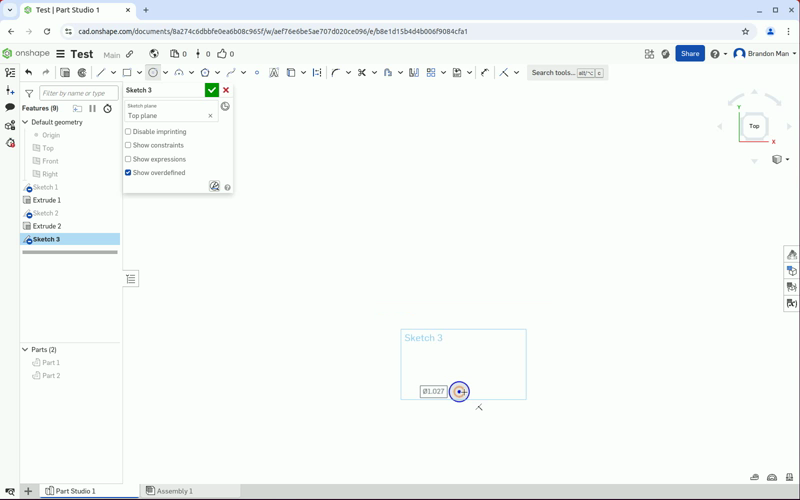
scroll(-6)
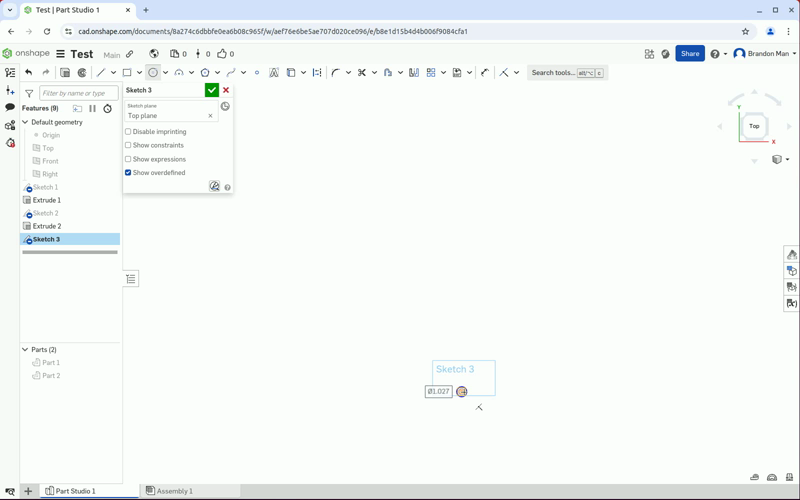
key(esc)
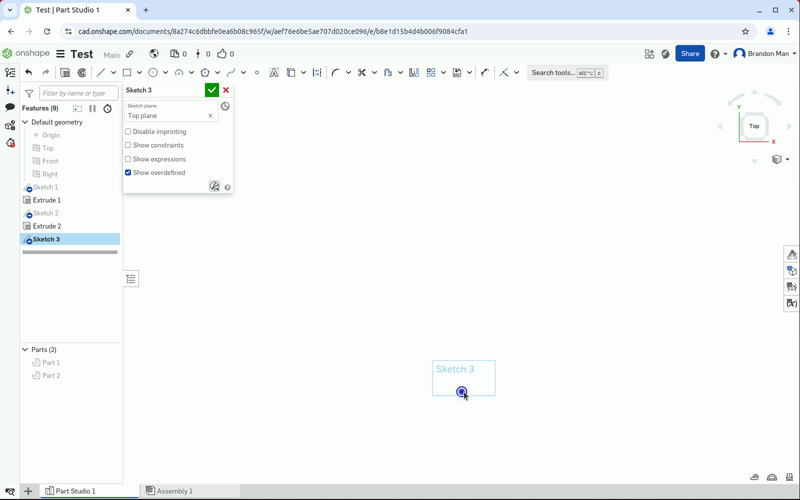
mouse_move(466, 393)
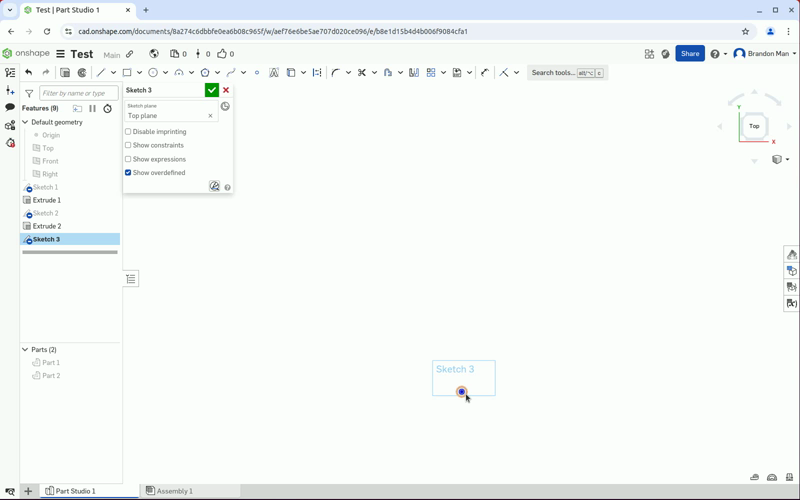
scroll(6)
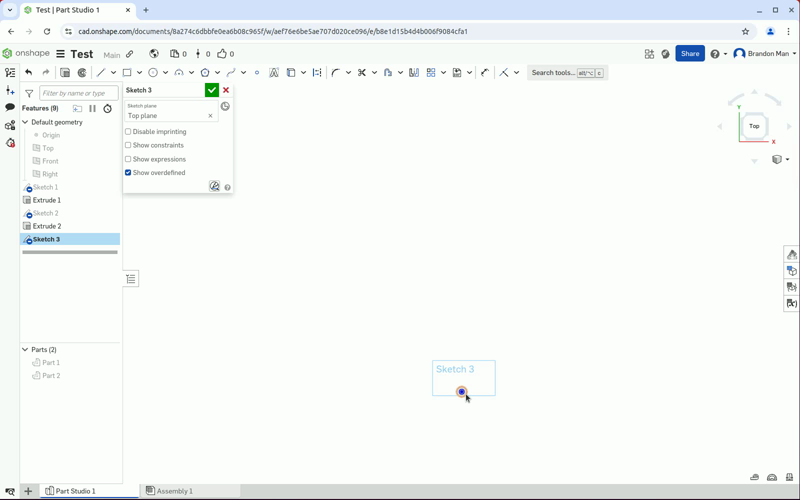
scroll(6)
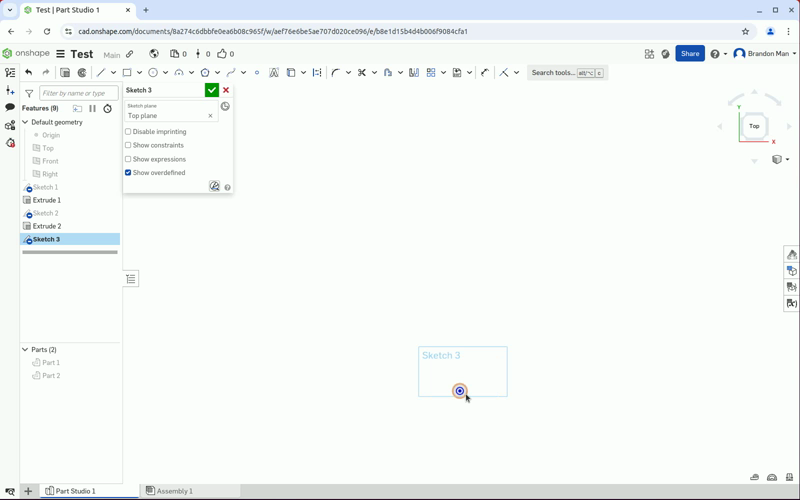
scroll(6)
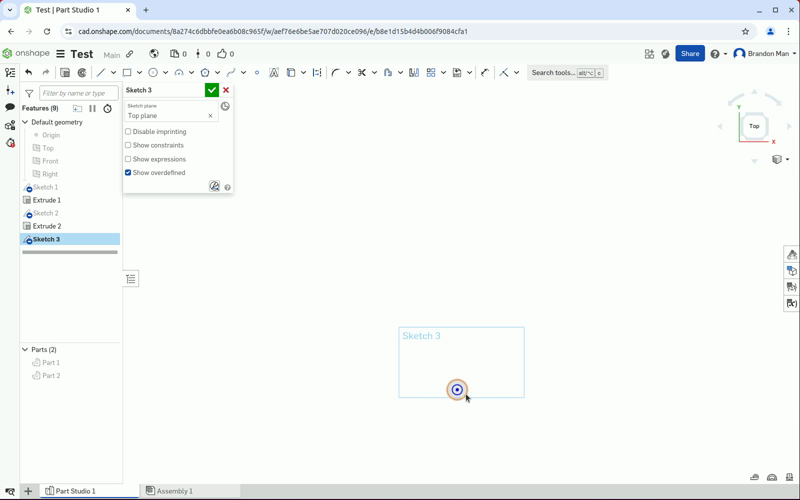
scroll(6)
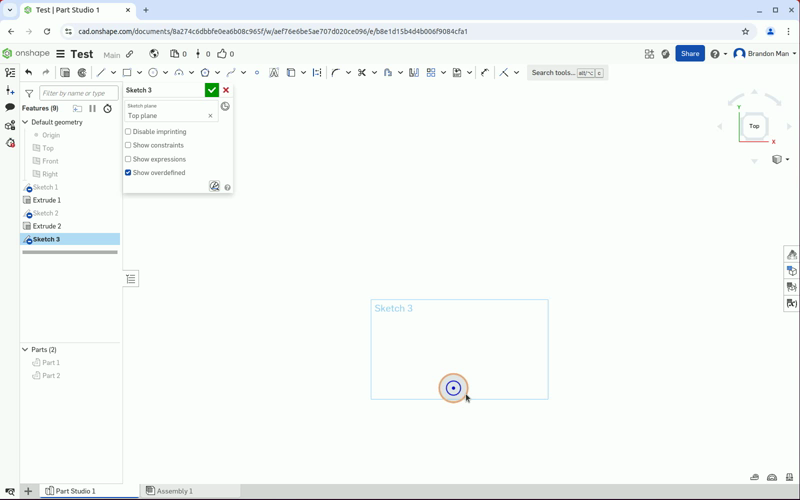
scroll(6)
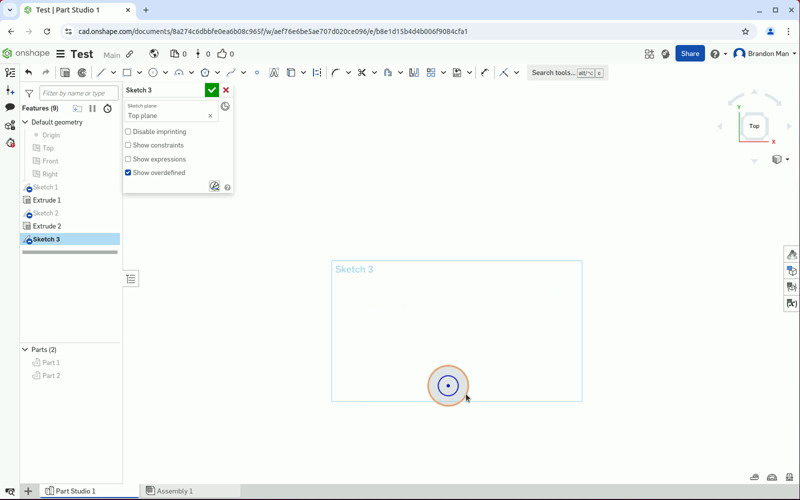
scroll(6)
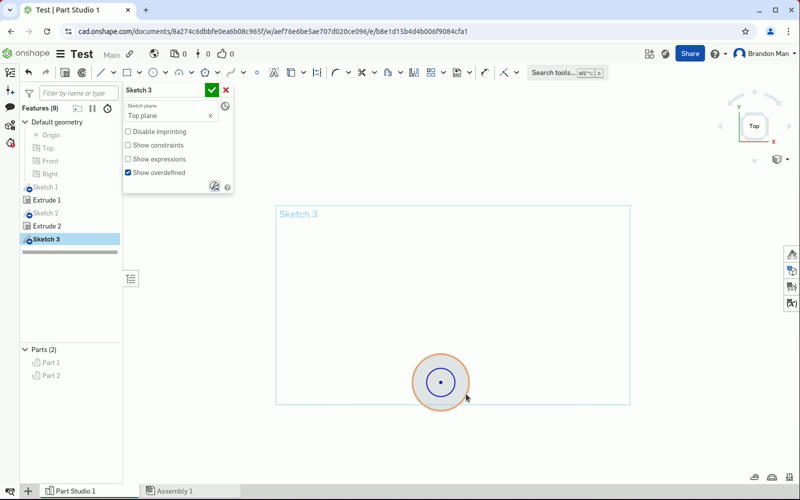
scroll(6)
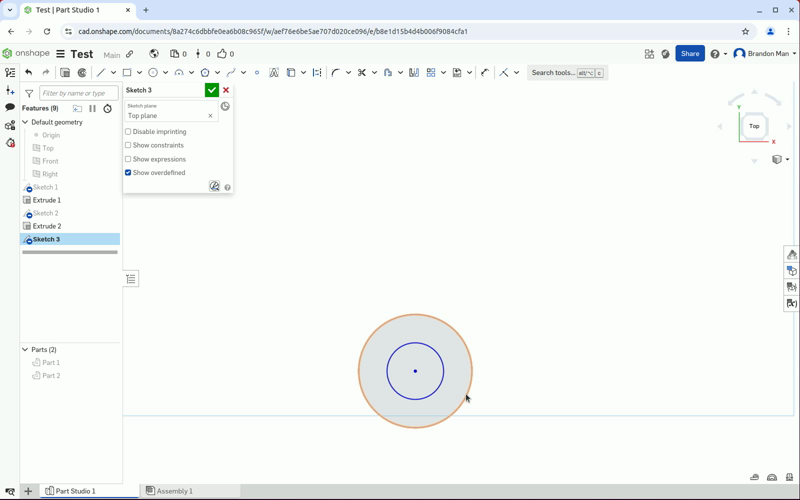
click(466, 393)
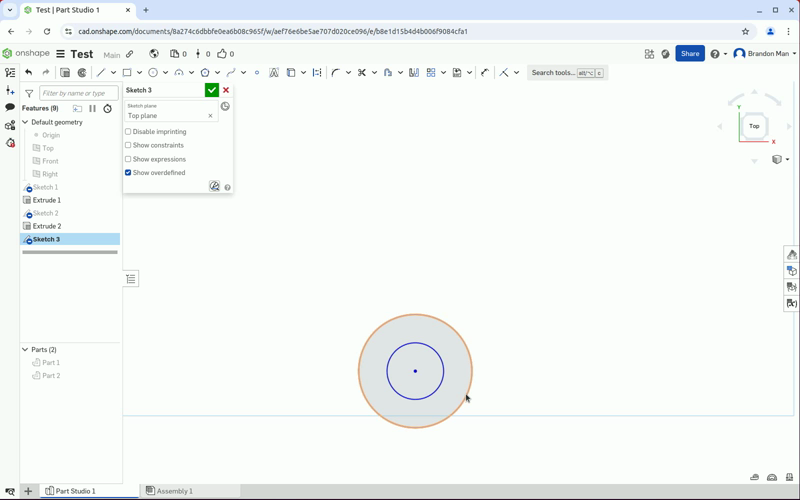
scroll(-6)
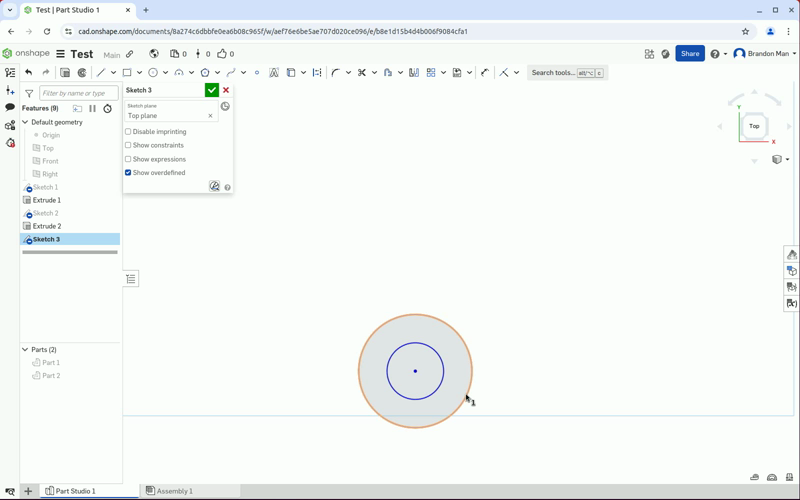
scroll(-6)
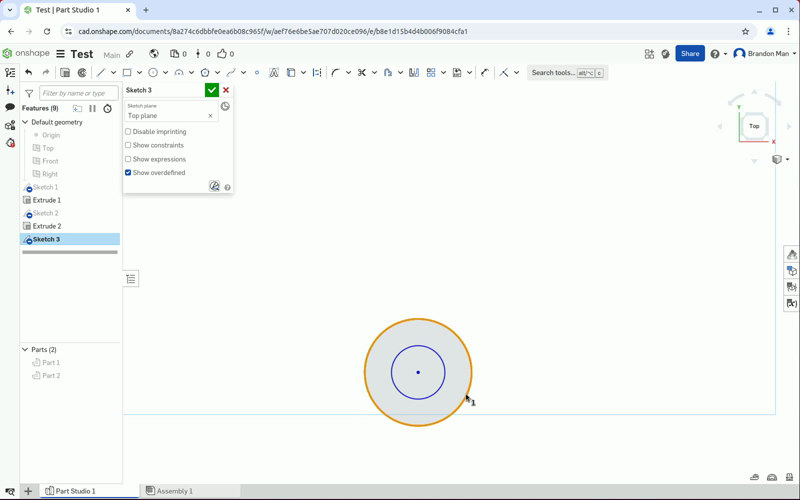
scroll(-6)
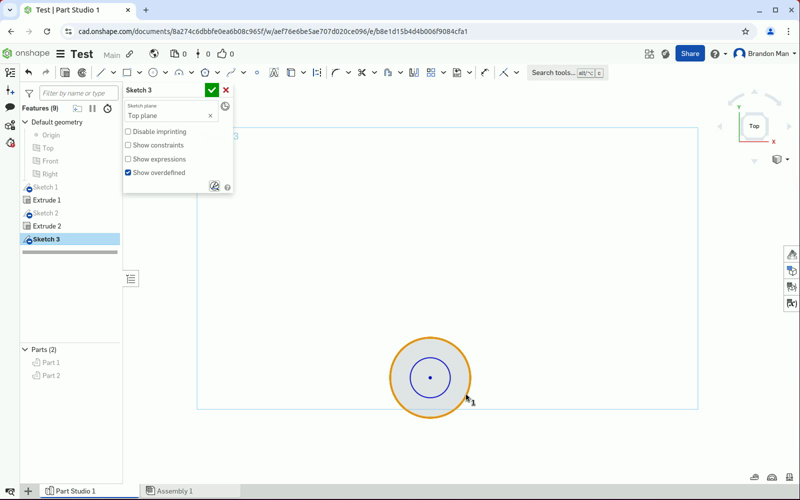
scroll(-6)
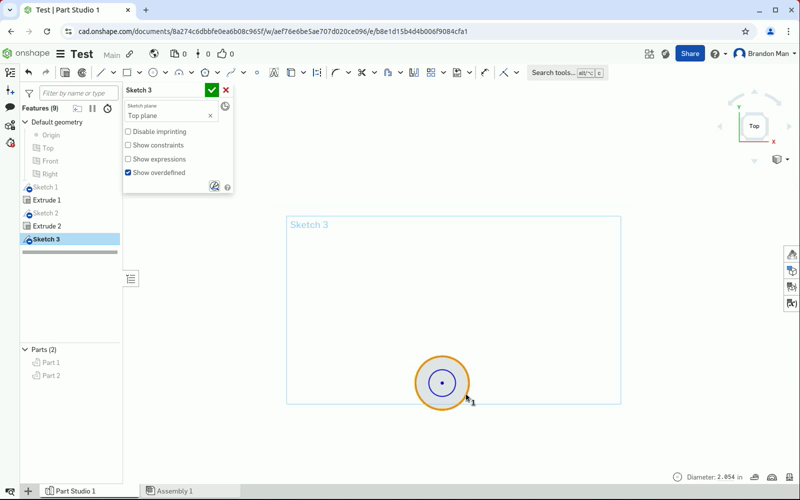
scroll(-6)
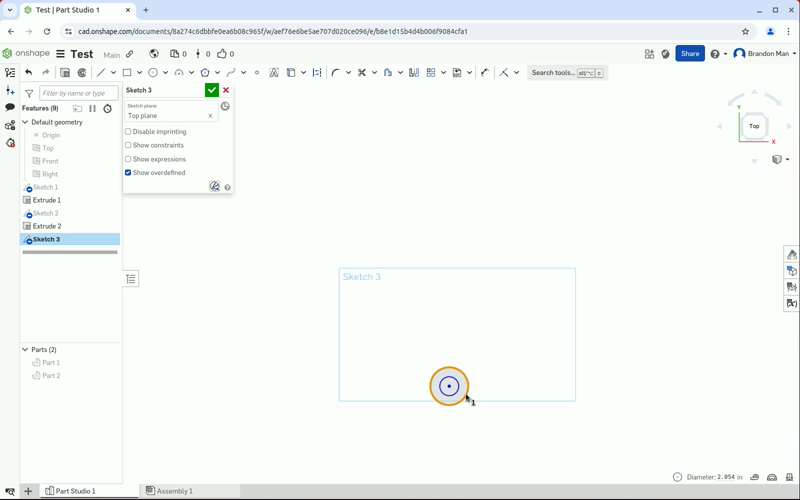
scroll(-6)
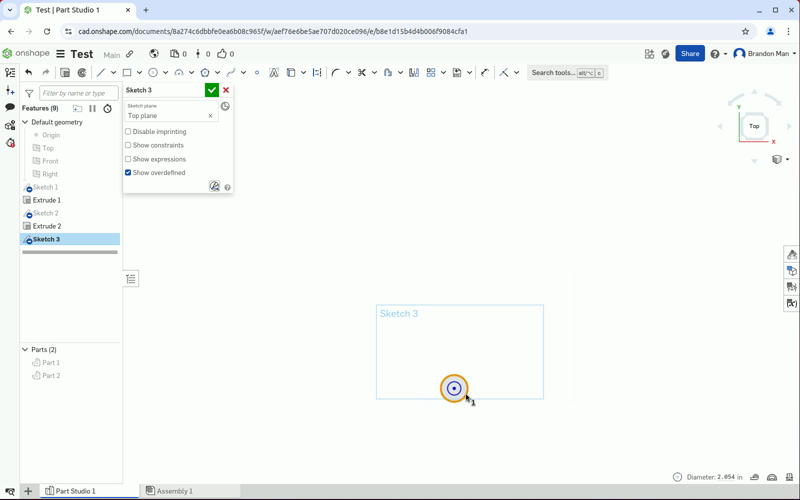
scroll(-6)
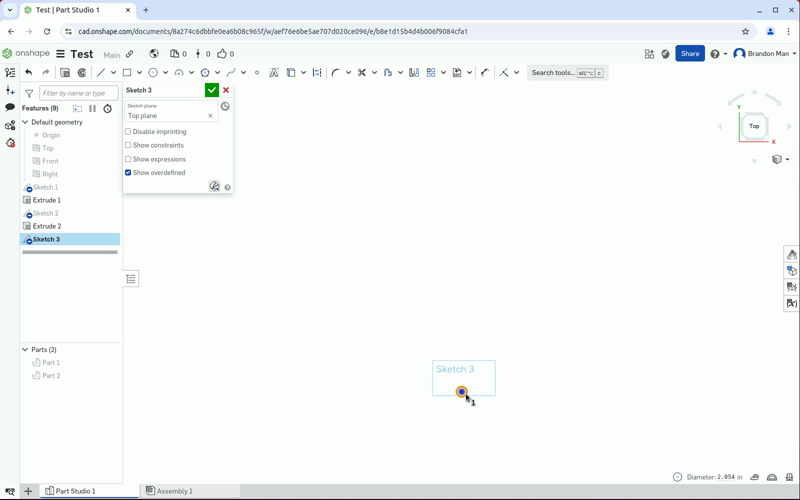
mouse_move(73, 352)
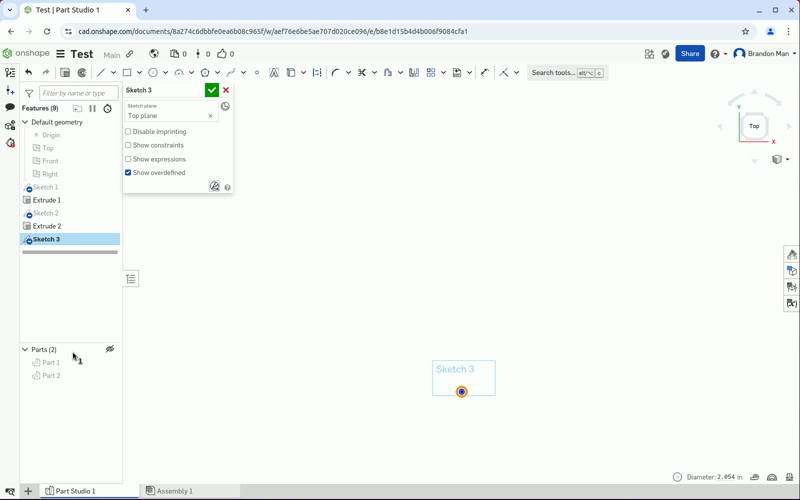
key(shift+y)
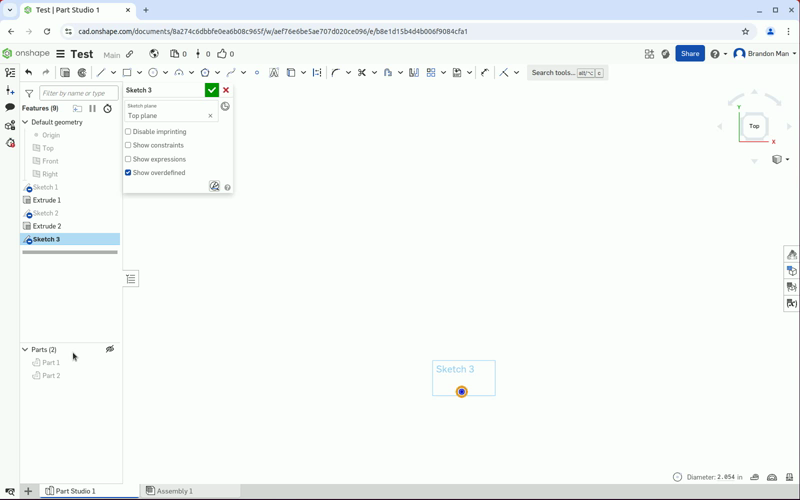
key(shift+e)
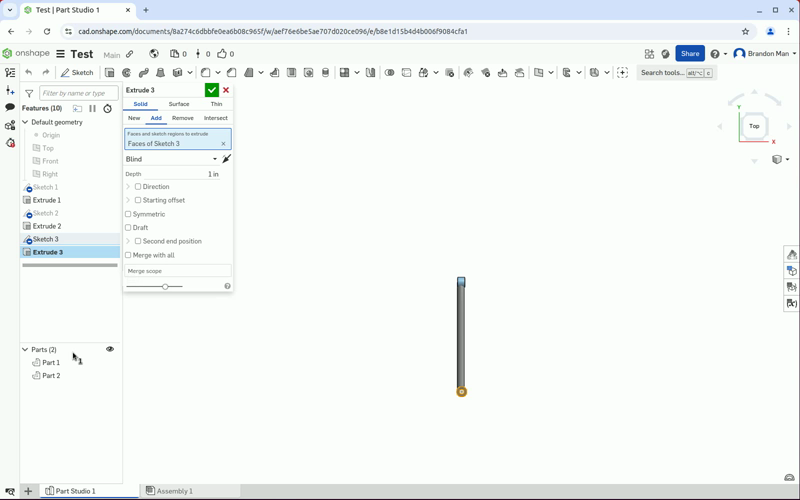
mouse_move(143, 106)
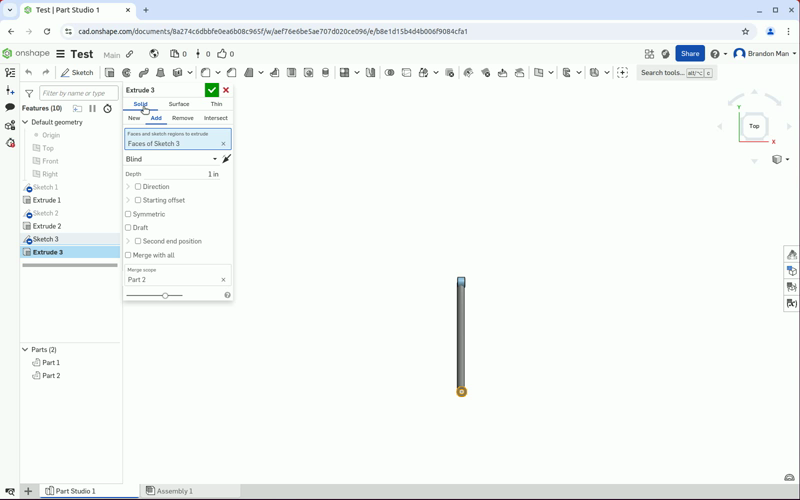
click(143, 106)
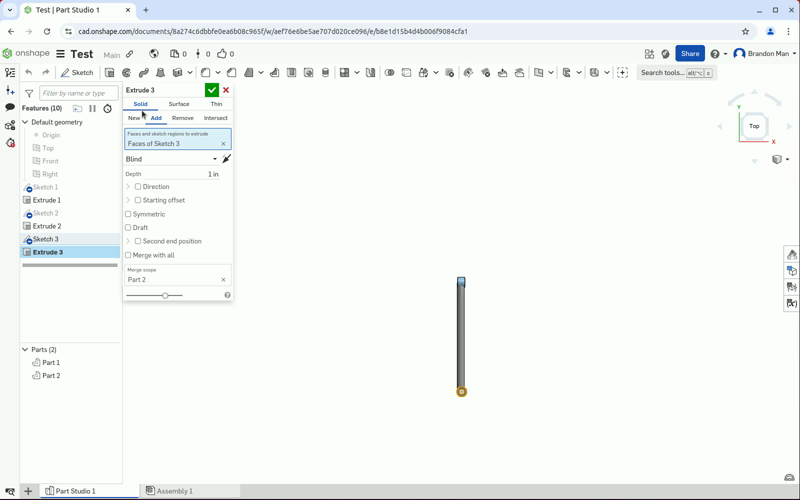
mouse_move(137, 120)
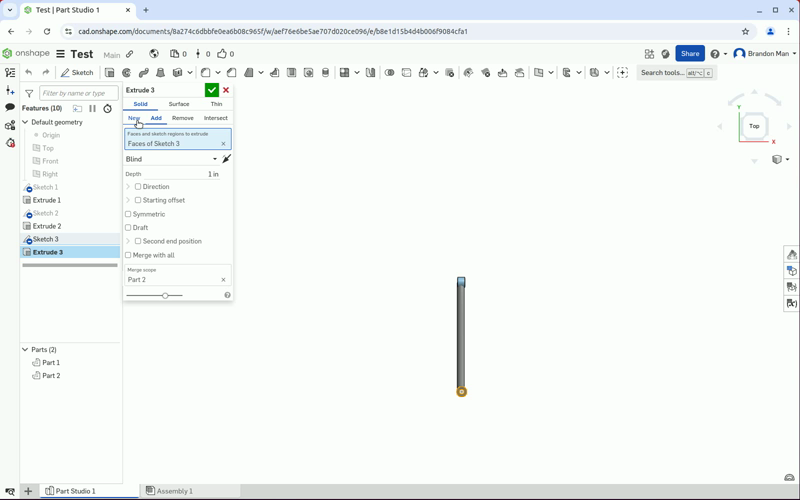
click(137, 120)
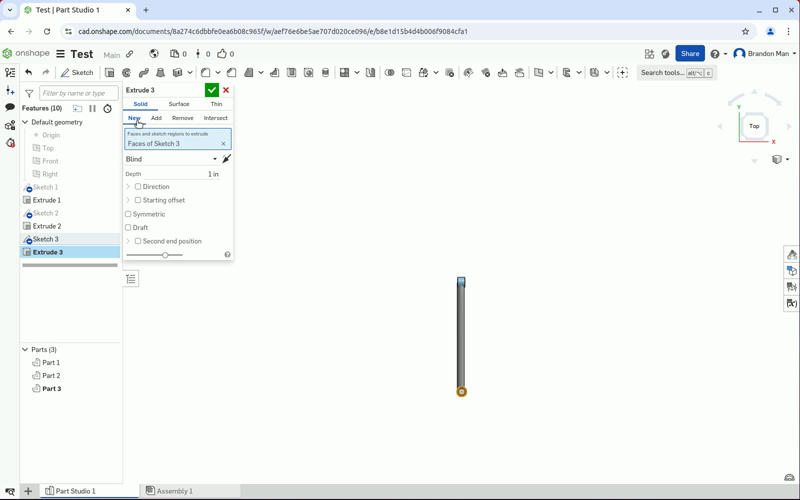
key(tab, 4)
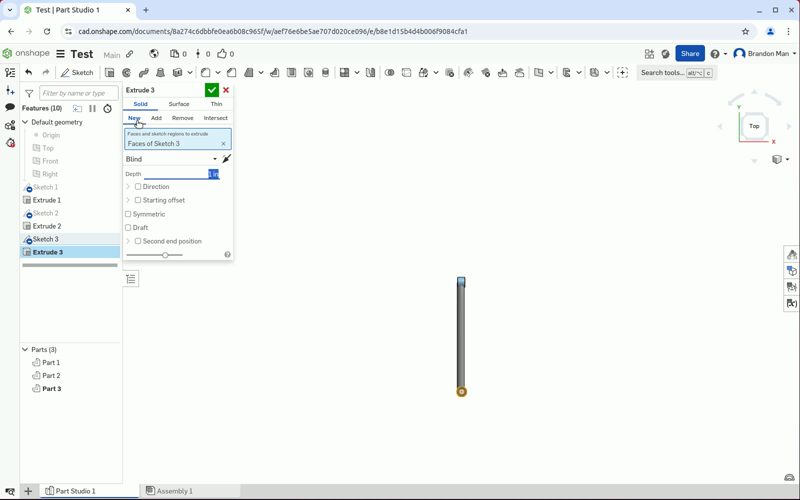
text(1.444)
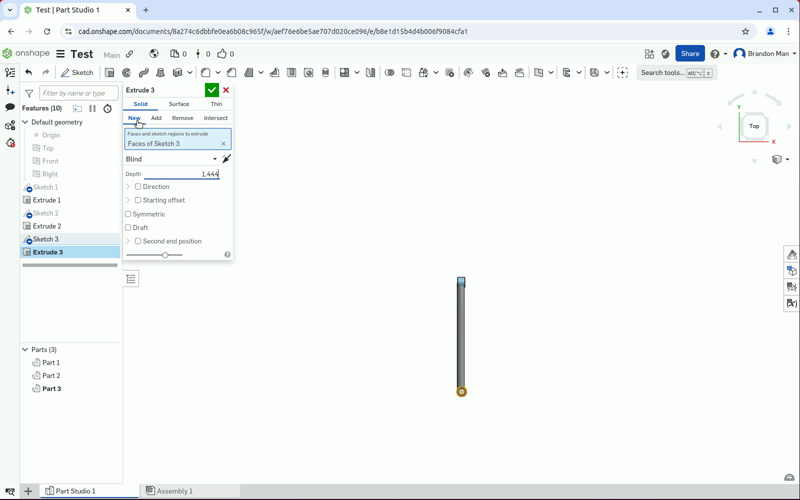
key(tab, 3)
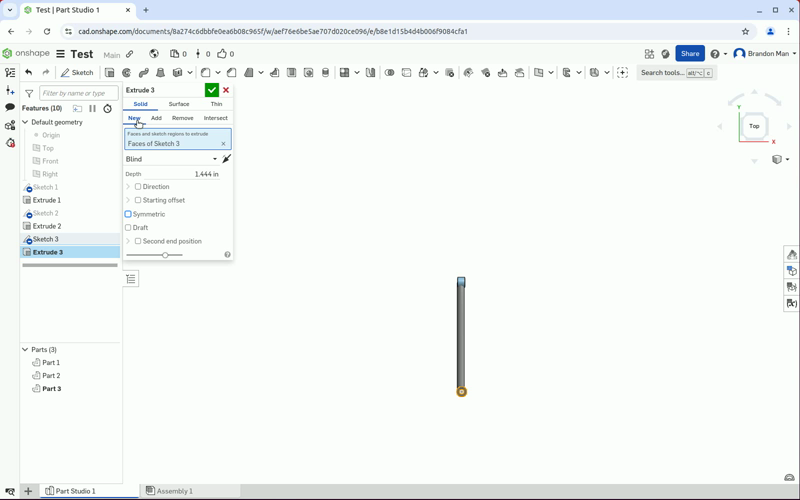
key(space)
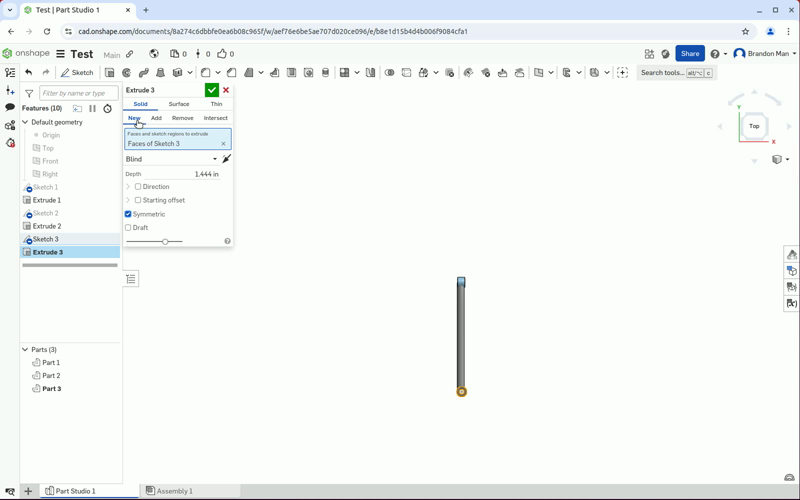
key(enter)
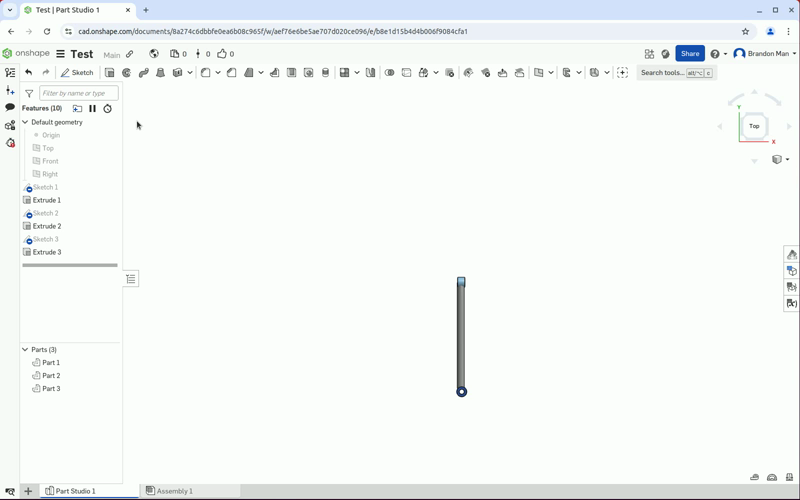
key(shift+h)
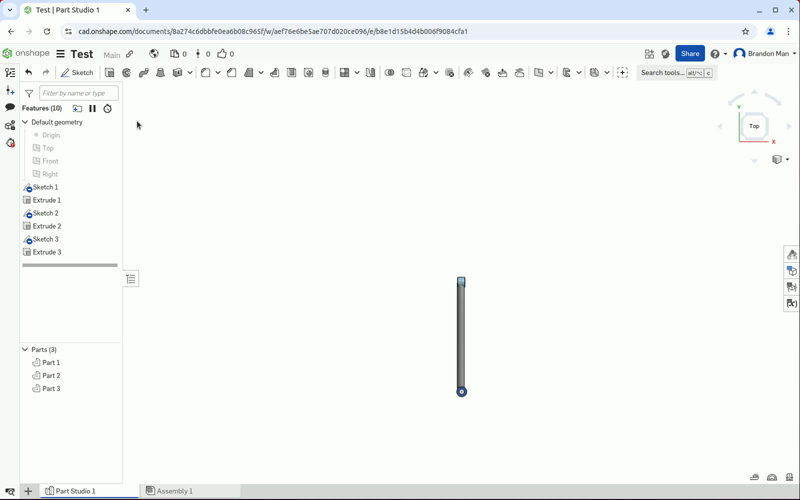
key(shift+h)
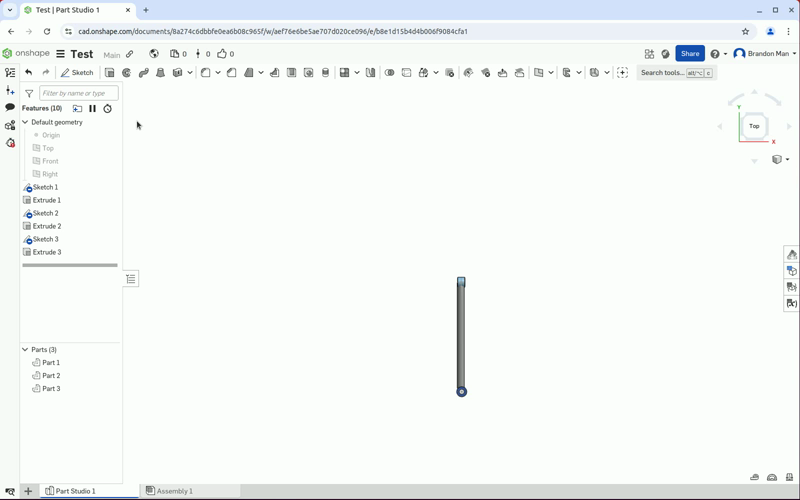
key(shift+7)
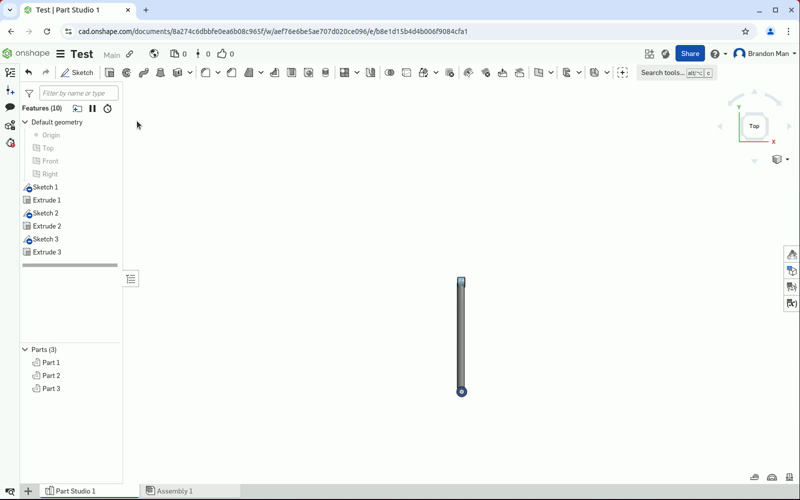
key(up, 3)
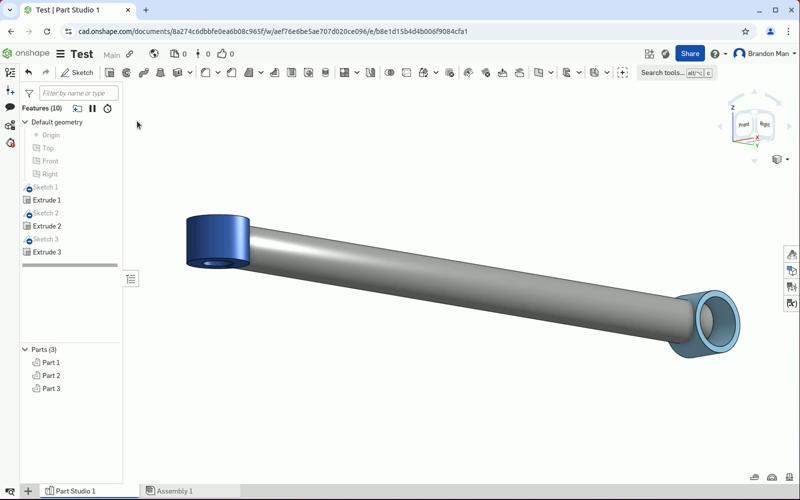
key(left, 3)
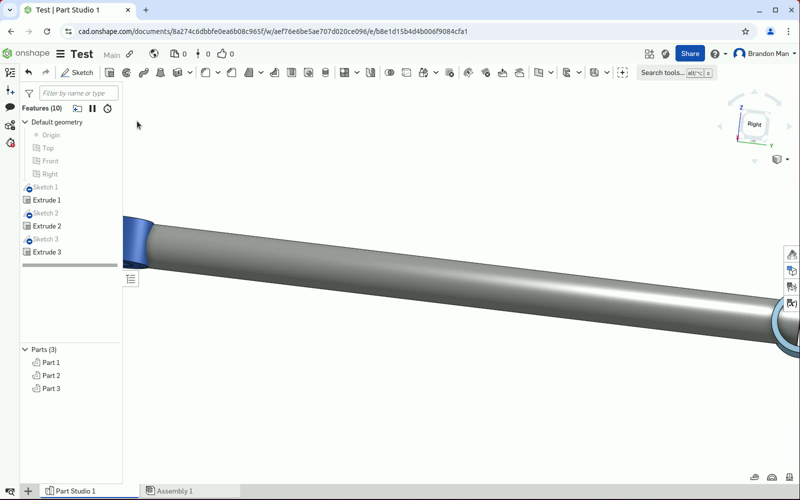
key(right, 3)
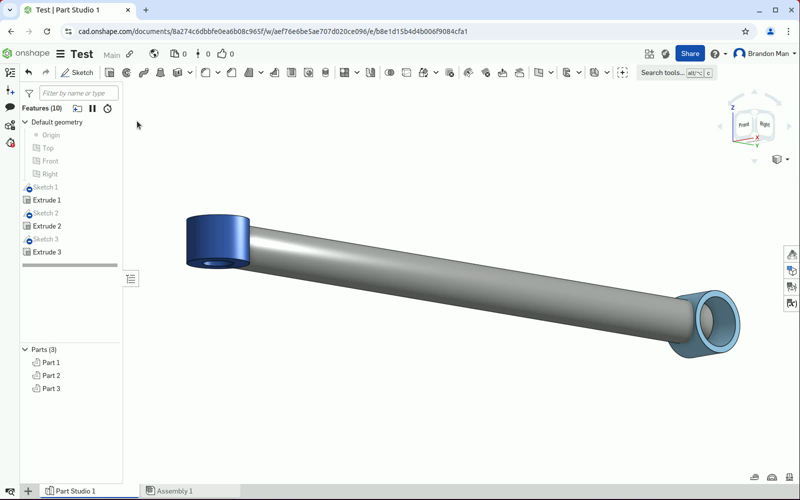
key(down, 3)
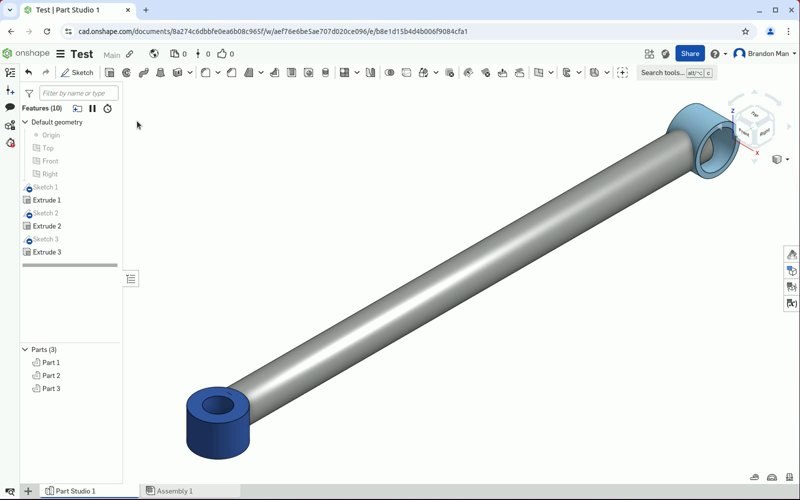
mouse_move(73, 189)
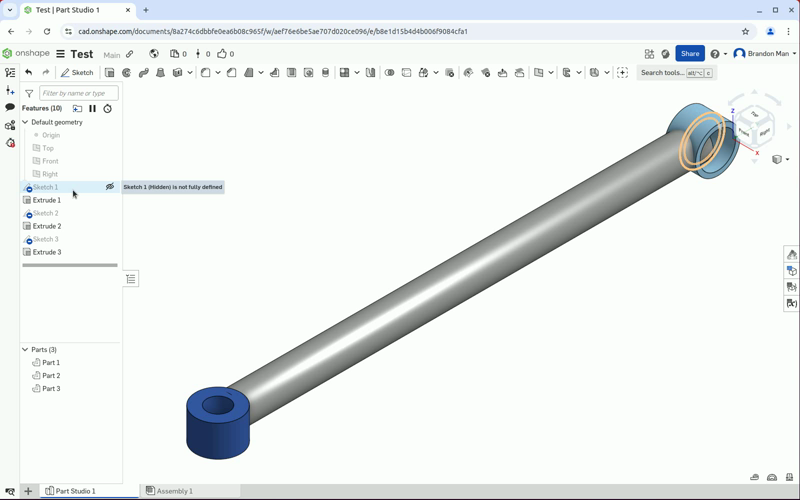
click(73, 189)